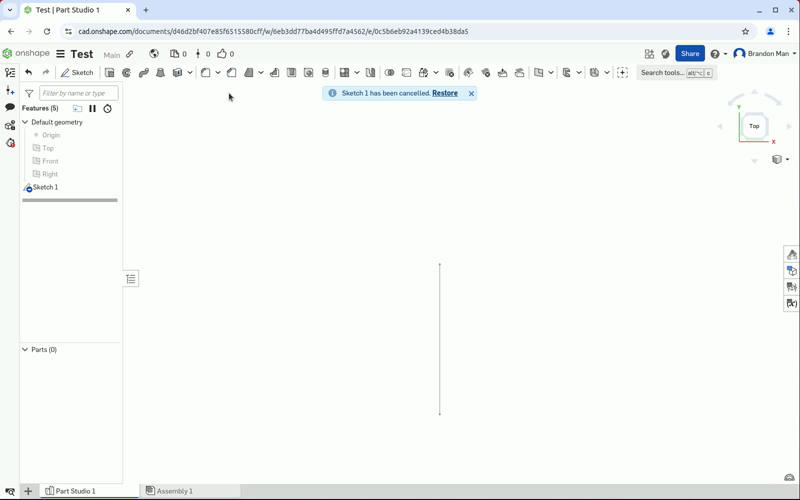
key(shift+h)
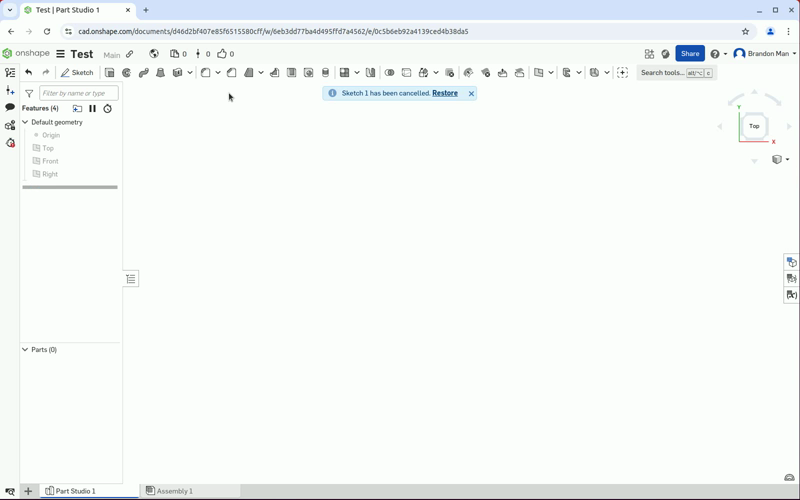
mouse_move(73, 352)
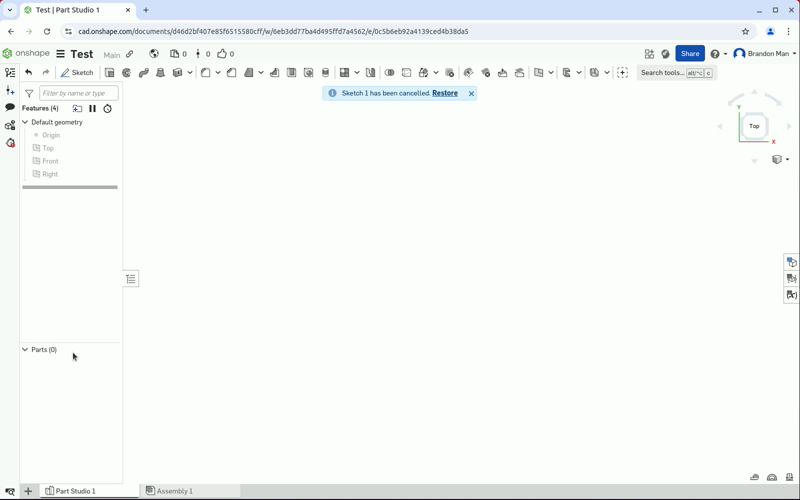
key(y)
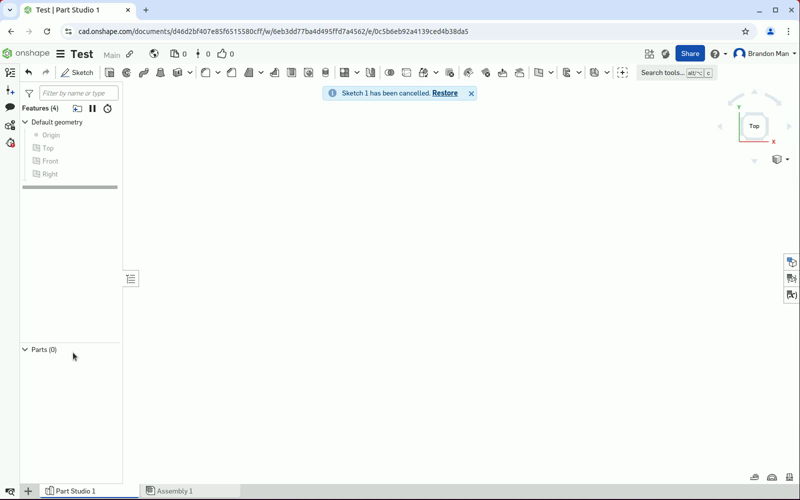
key(shift+p)
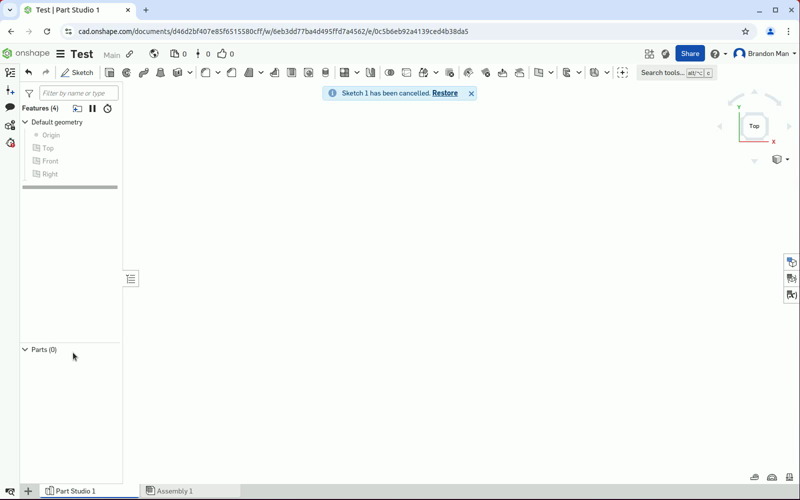
key(space)
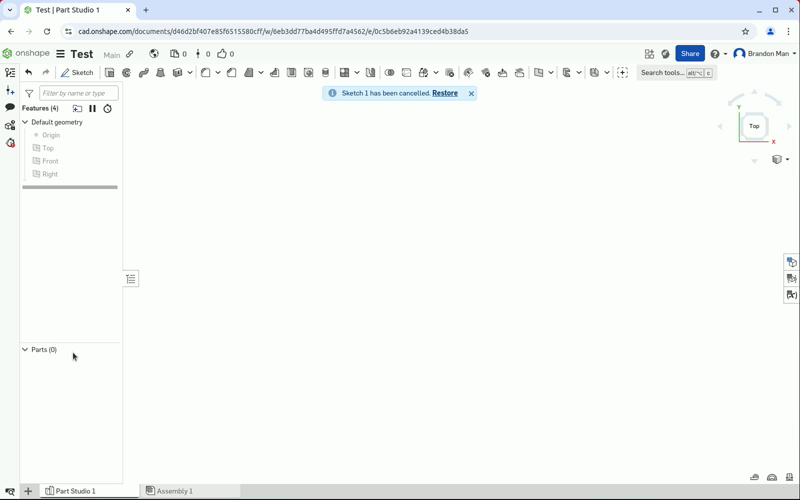
key_down(shift)
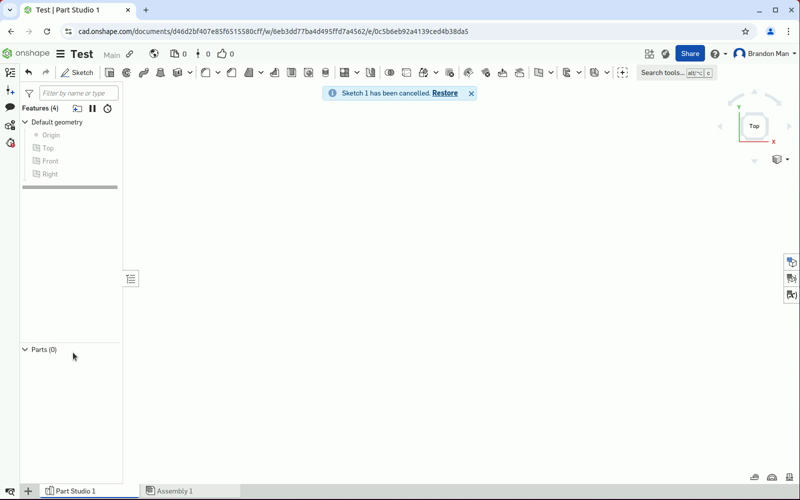
key(up)
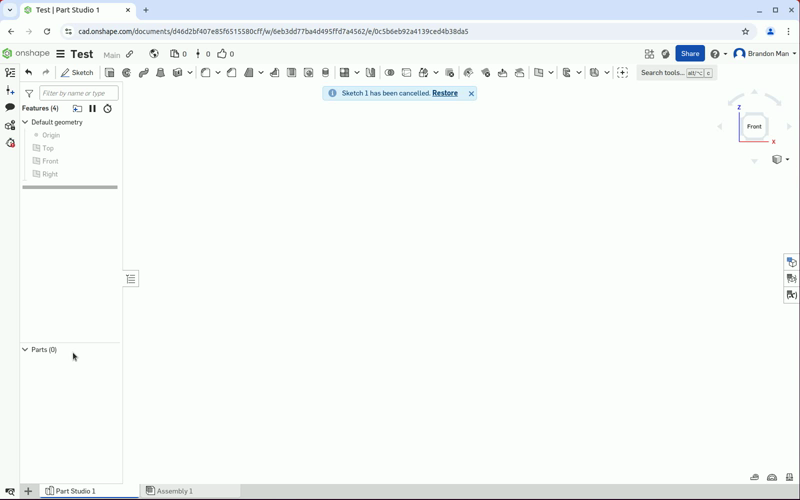
key_up(shift)
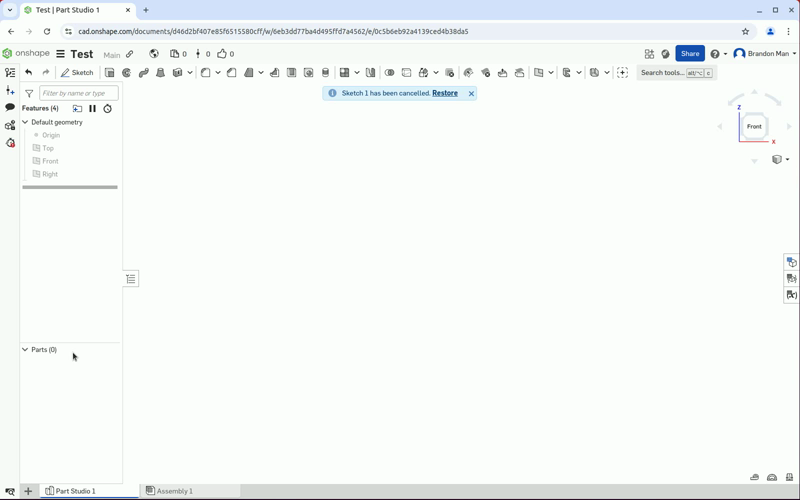
mouse_move(73, 352)
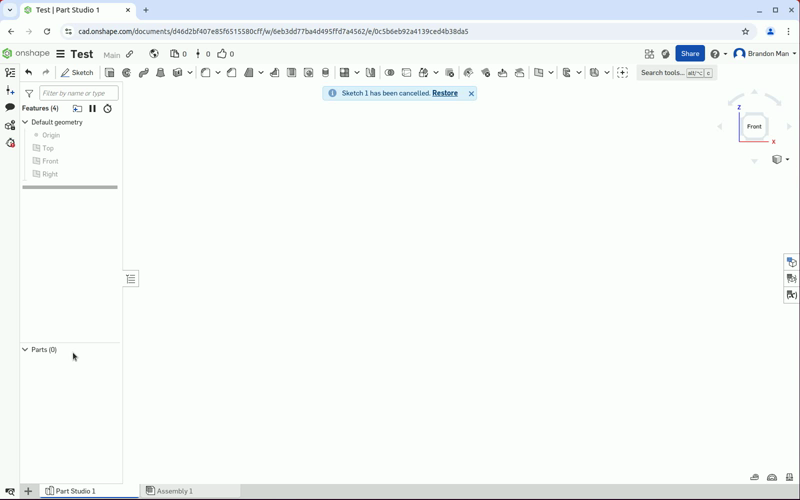
key(shift+y)
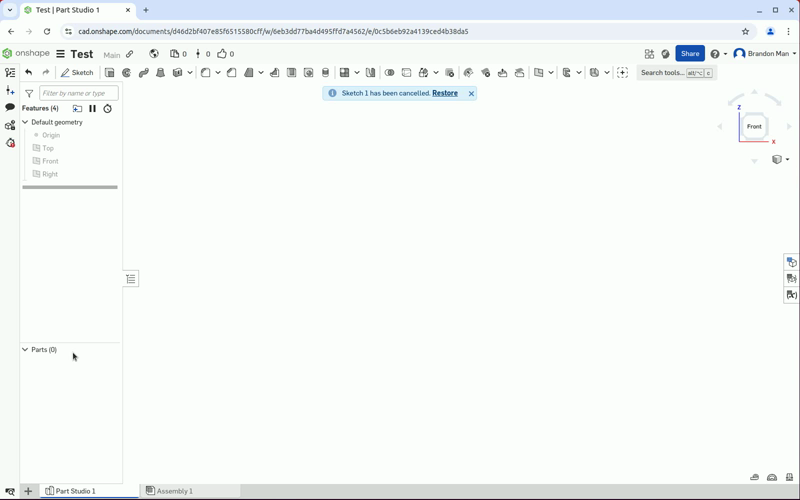
key(shift+s)
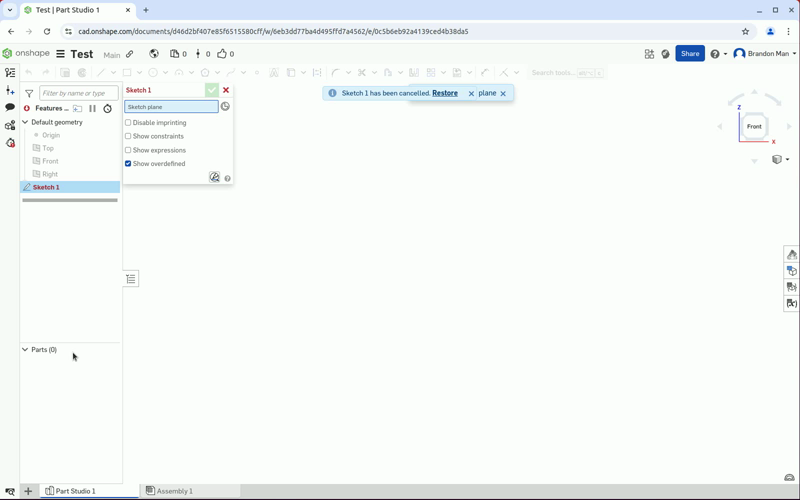
mouse_move(73, 163)
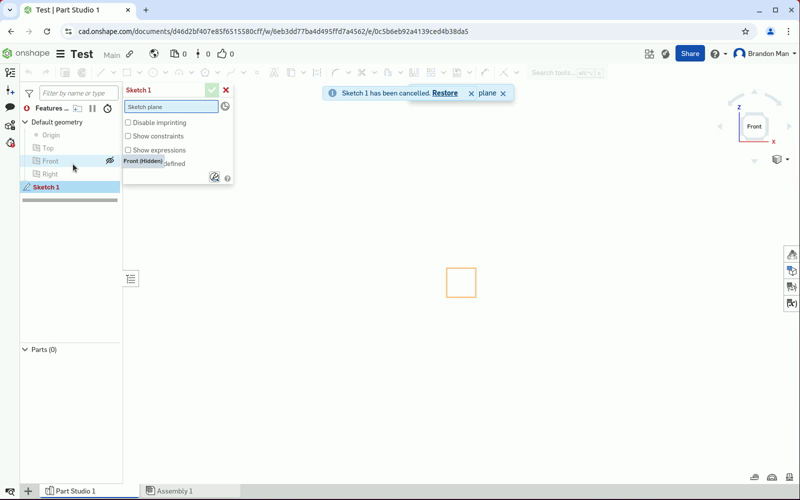
click(73, 163)
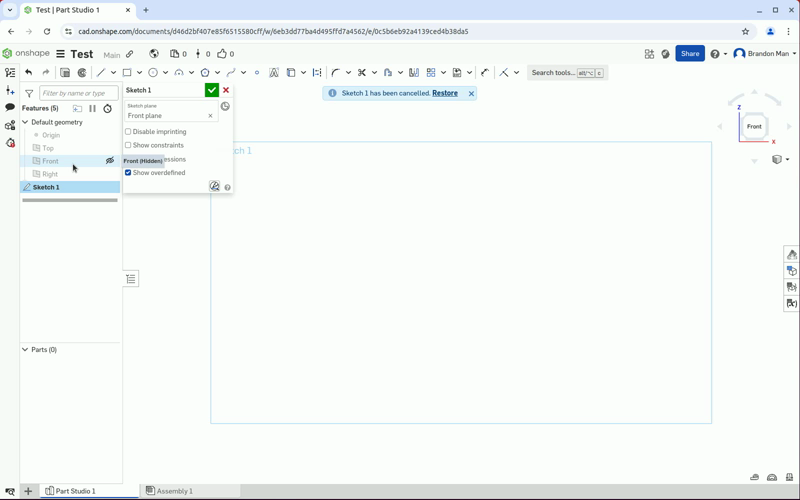
mouse_move(73, 352)
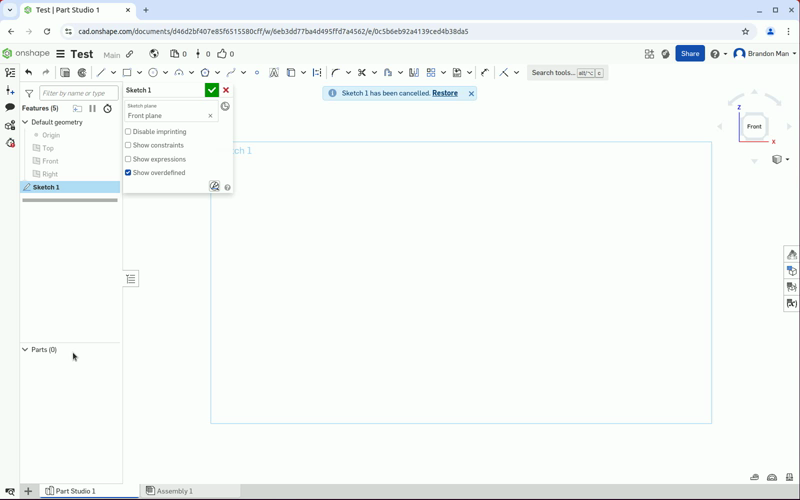
key(y)
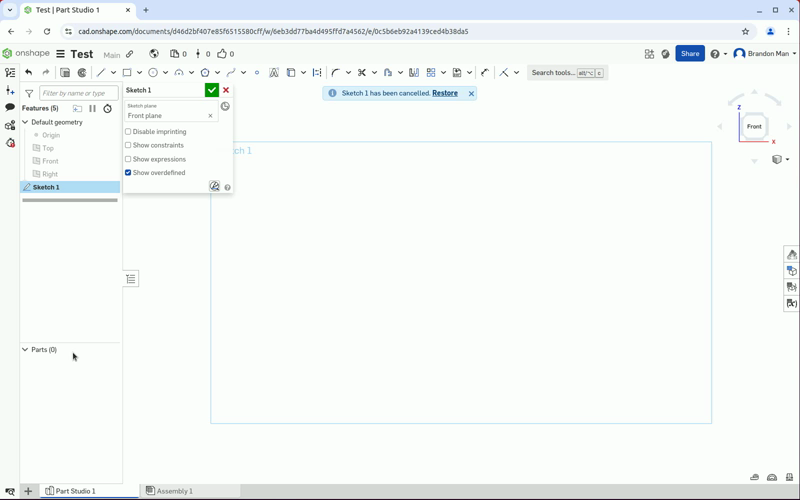
key(l)
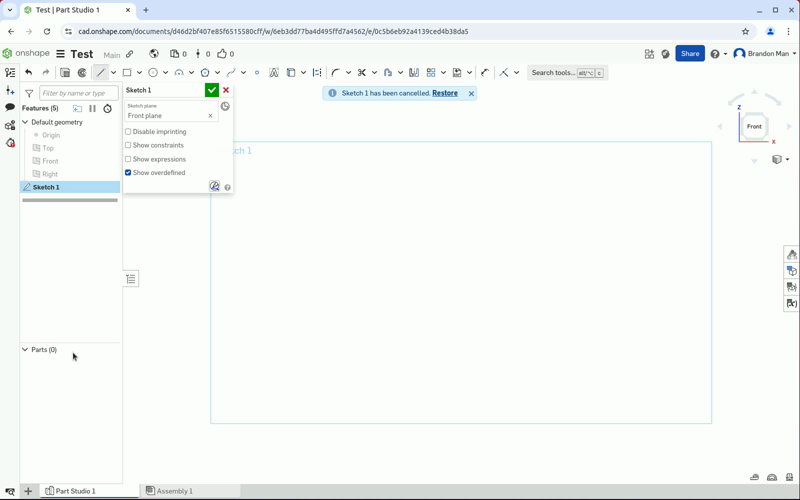
key_down(shift)
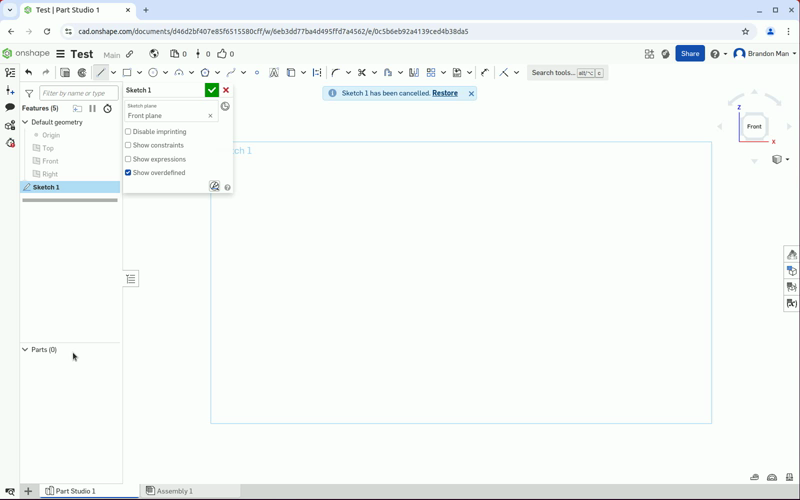
mouse_move(433, 305)
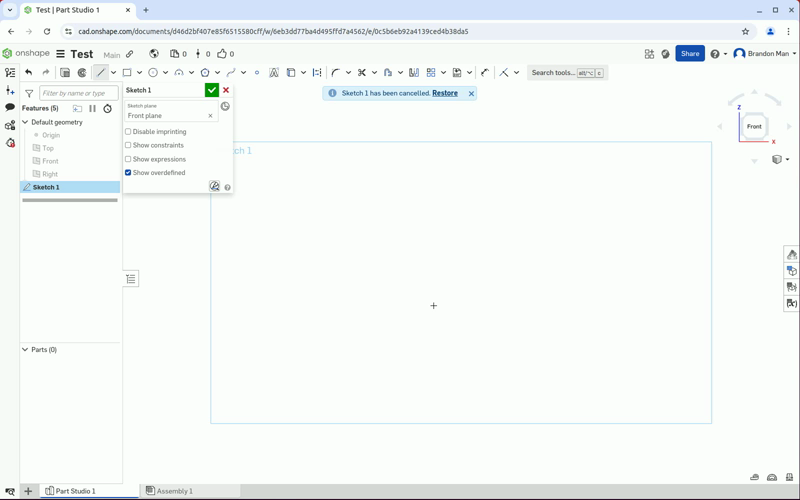
click(433, 305)
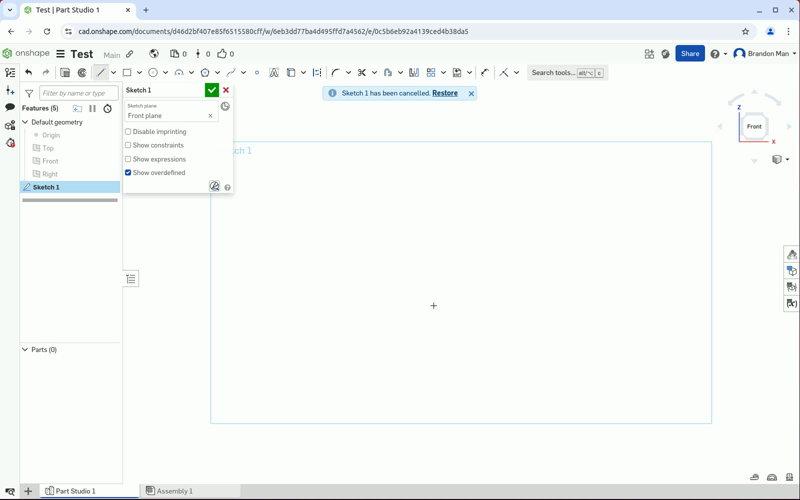
key_up(shift)
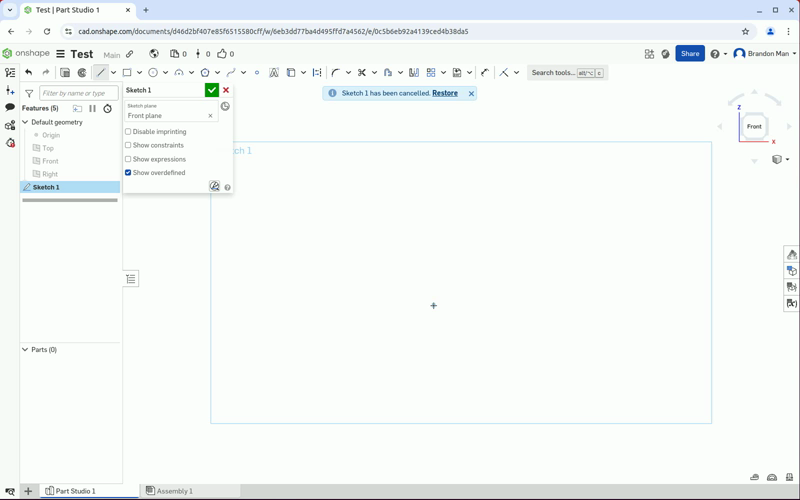
key_down(shift)
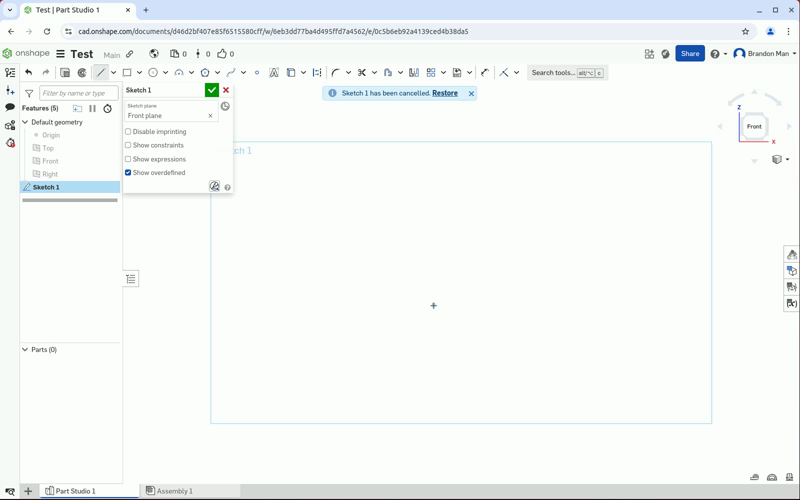
mouse_move(546, 305)
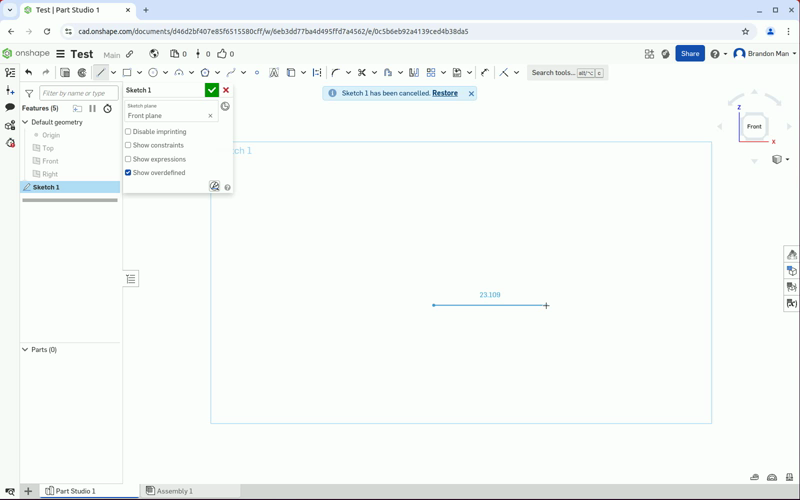
click(546, 305)
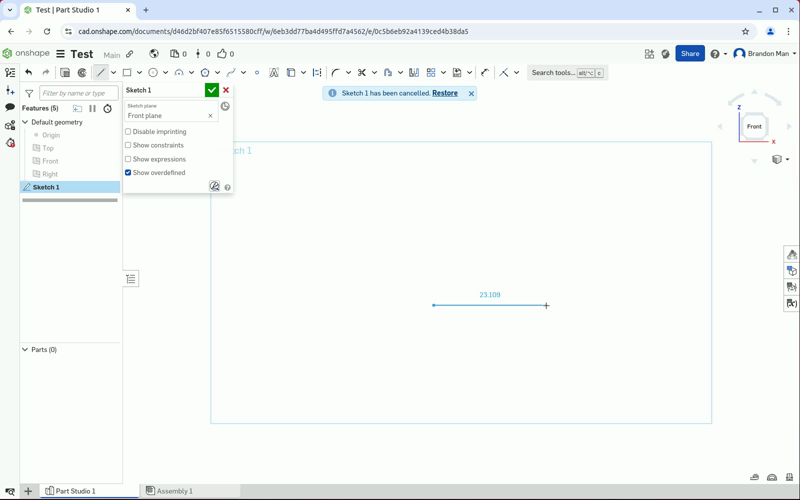
key_up(shift)
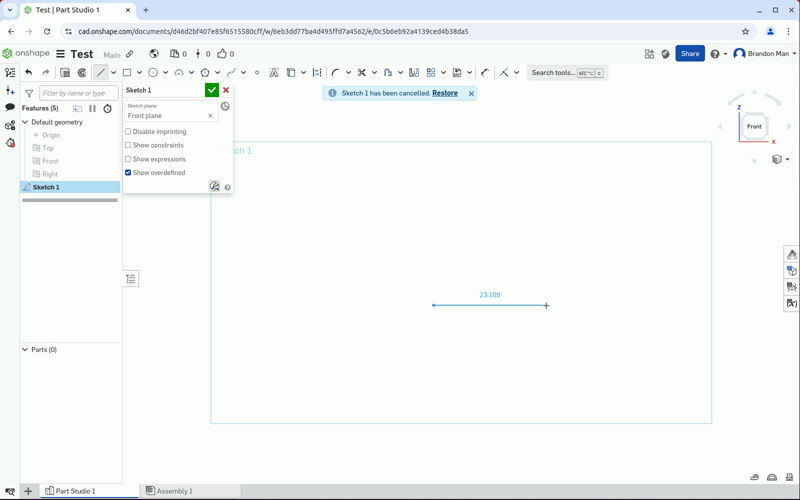
key_down(shift)
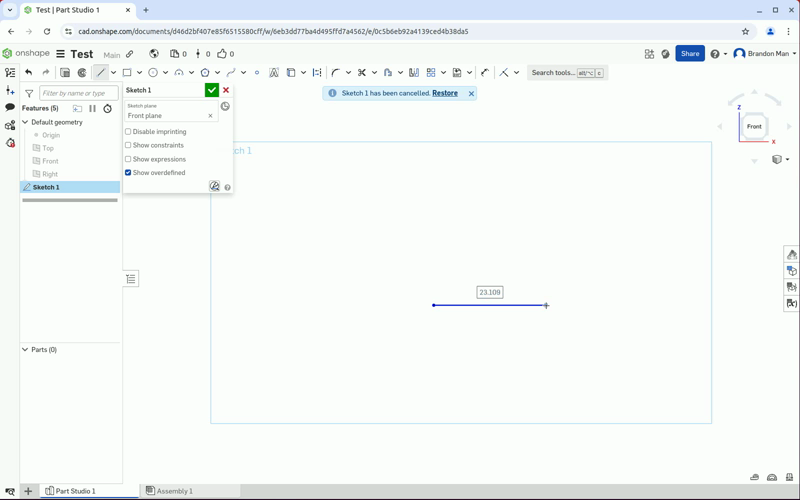
mouse_move(576, 305)
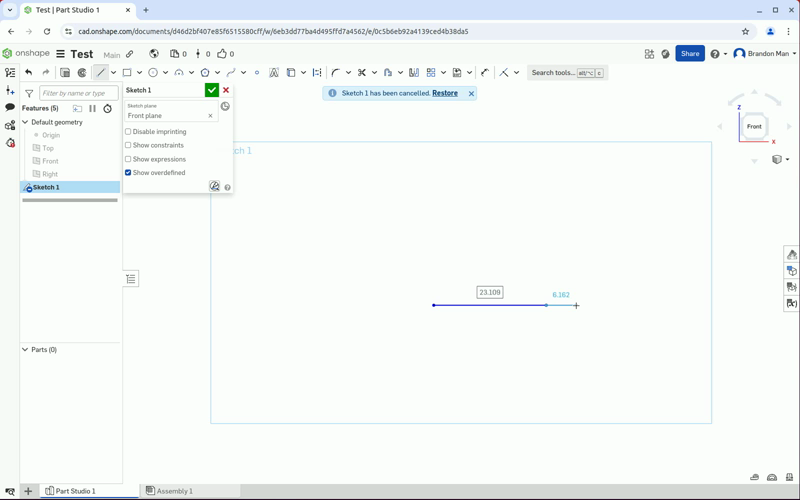
mouse_move(546, 282)
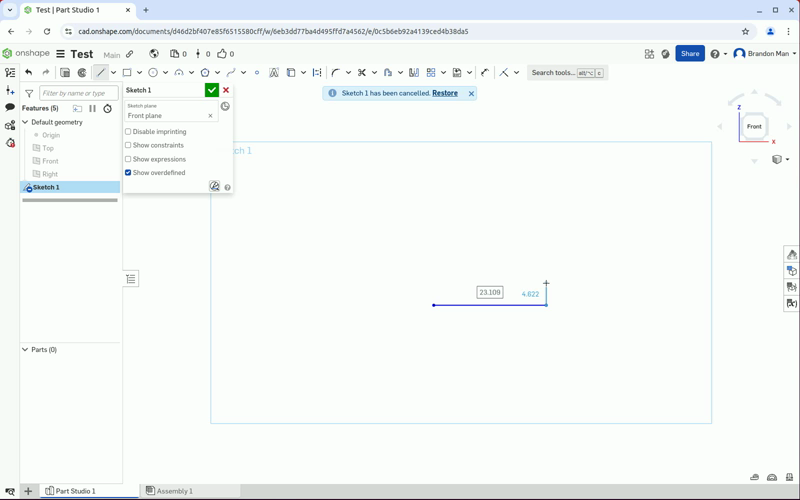
click(546, 282)
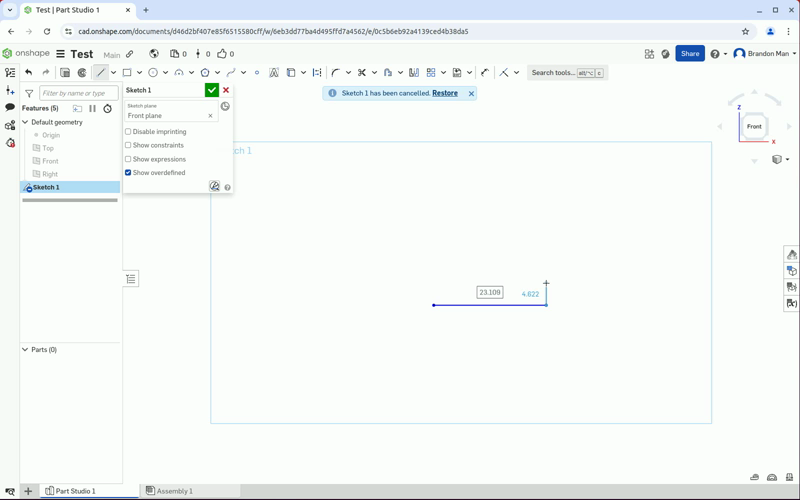
key_up(shift)
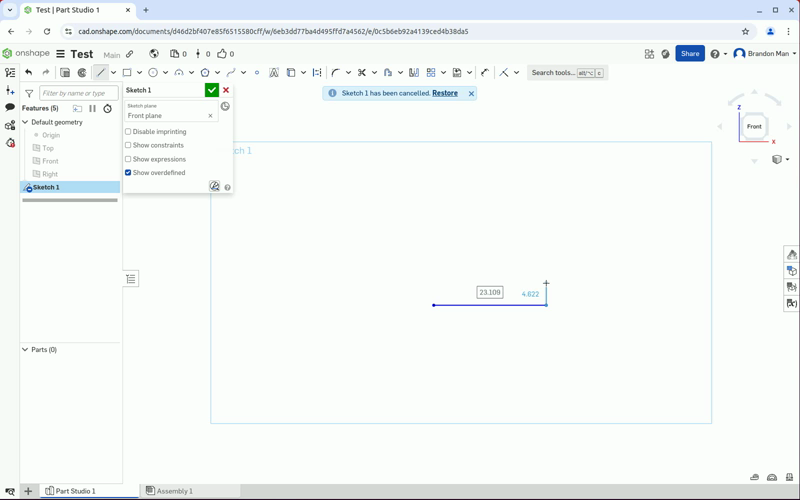
key_down(shift)
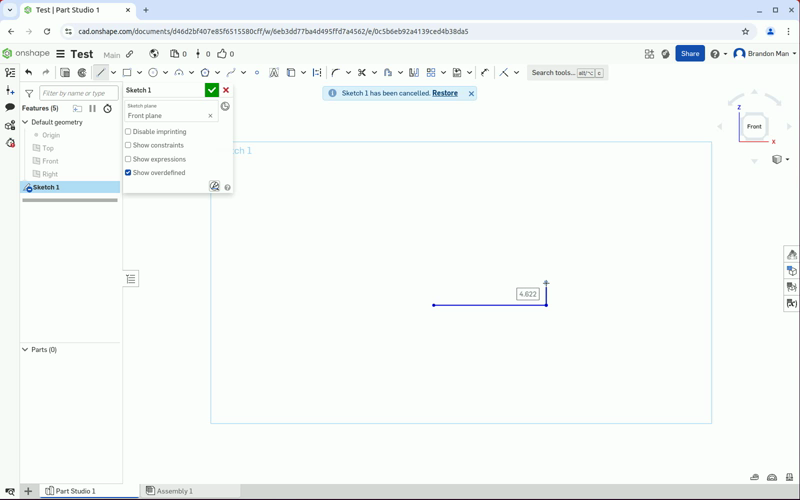
mouse_move(576, 282)
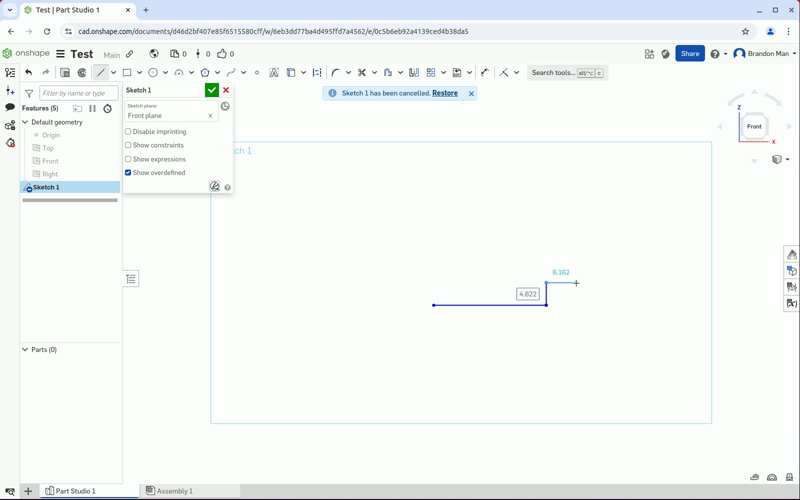
mouse_move(503, 282)
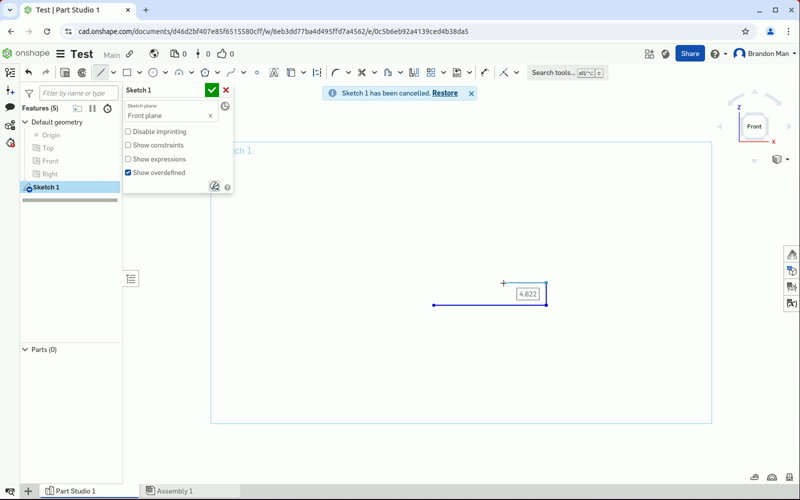
click(503, 282)
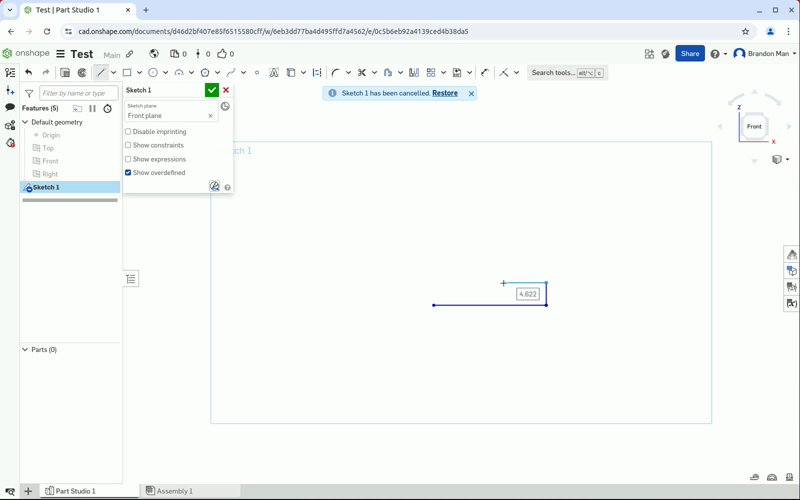
key_up(shift)
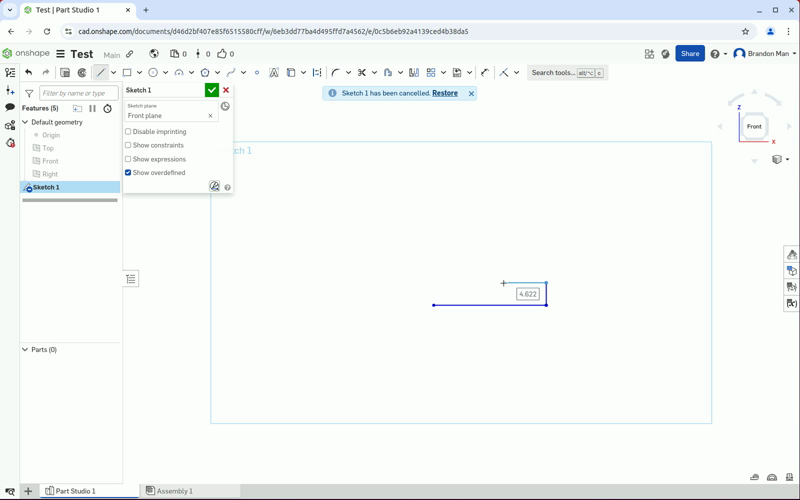
key_down(shift)
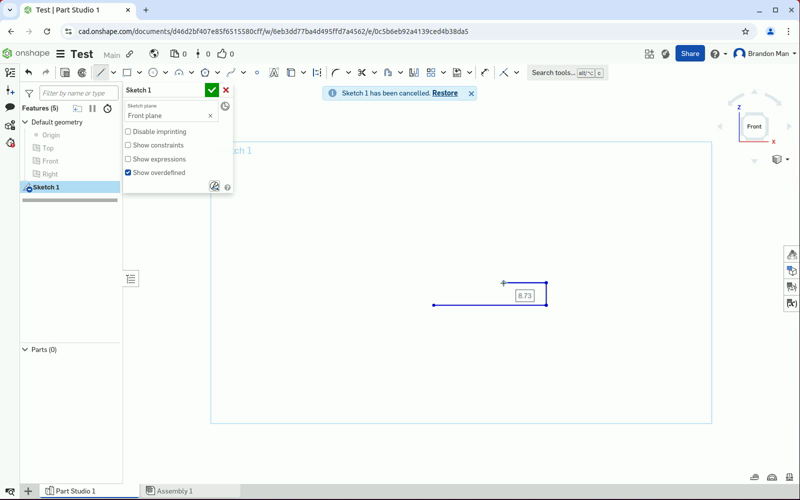
mouse_move(533, 282)
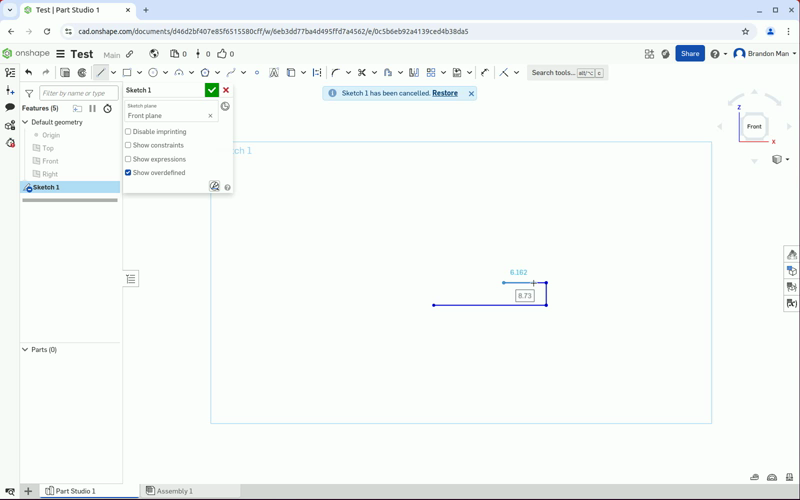
mouse_move(476, 292)
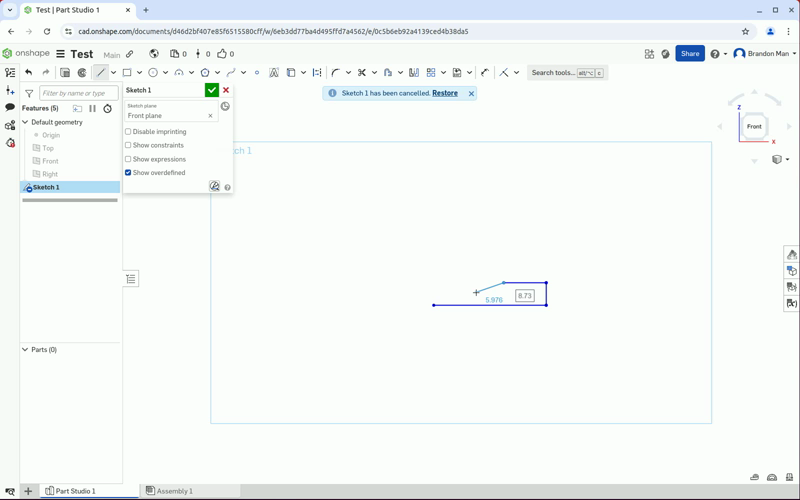
click(476, 292)
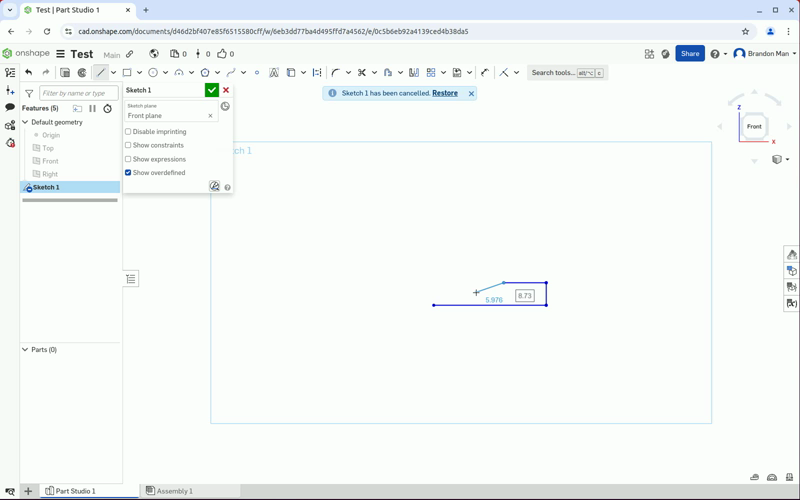
key_up(shift)
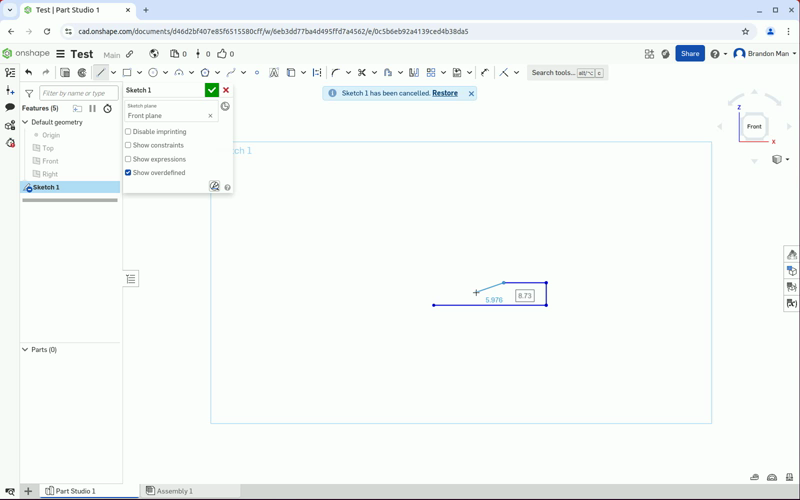
key_down(shift)
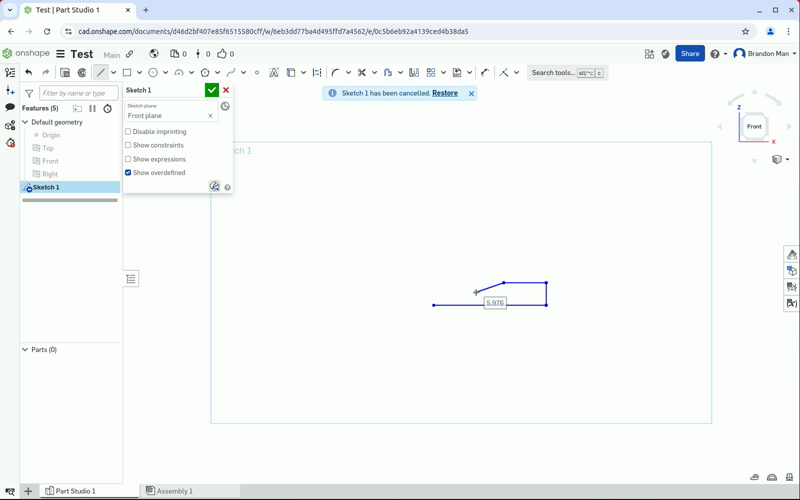
mouse_move(506, 292)
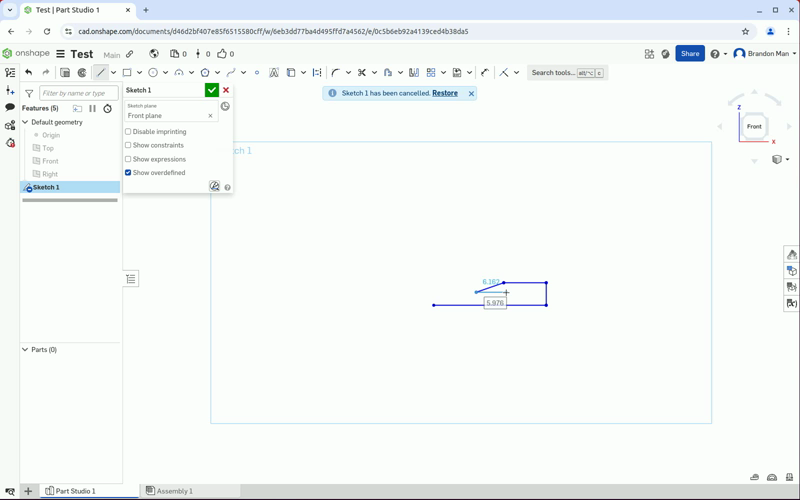
mouse_move(433, 292)
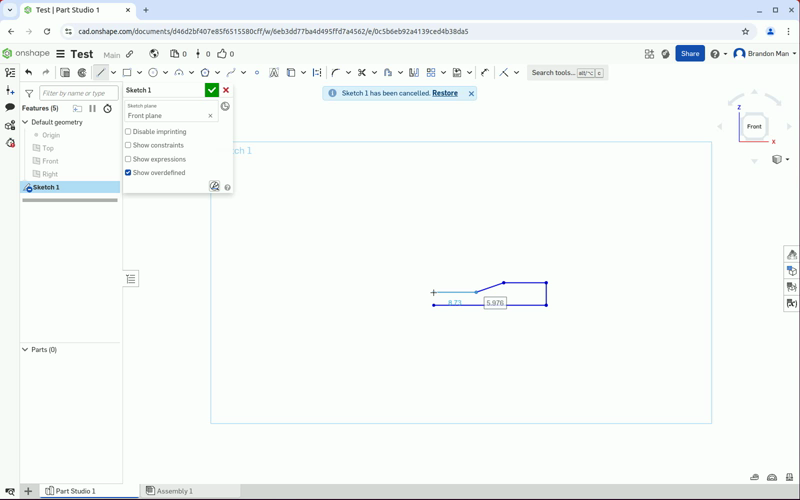
click(433, 292)
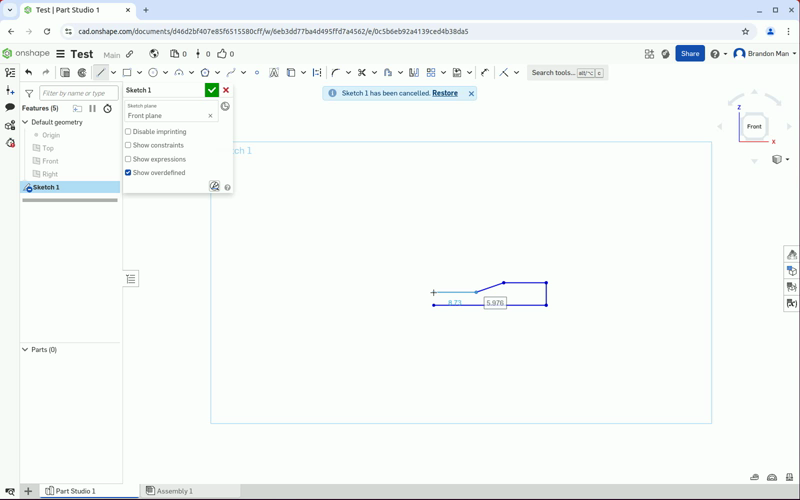
key_up(shift)
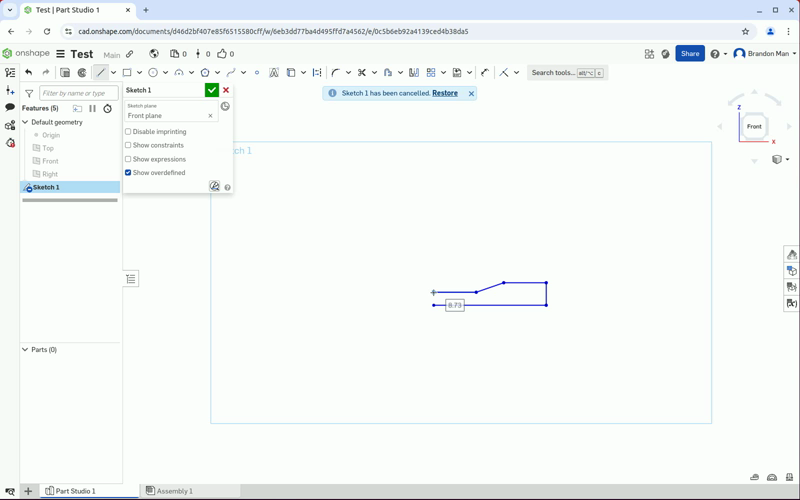
mouse_move(463, 292)
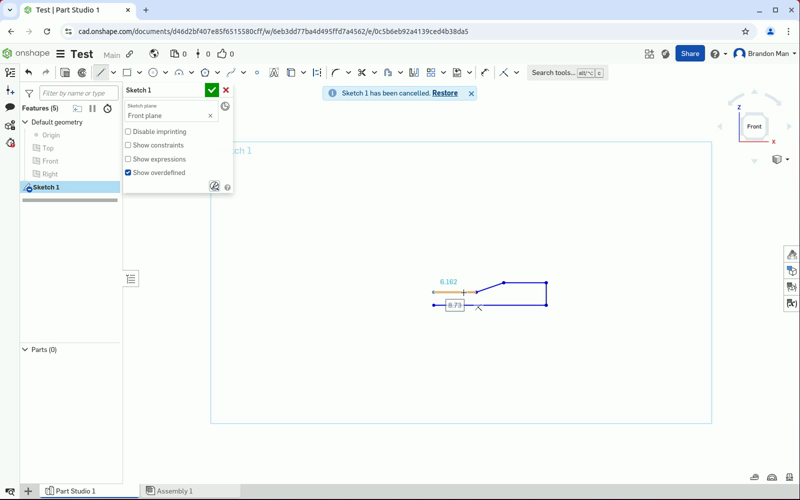
key_down(shift)
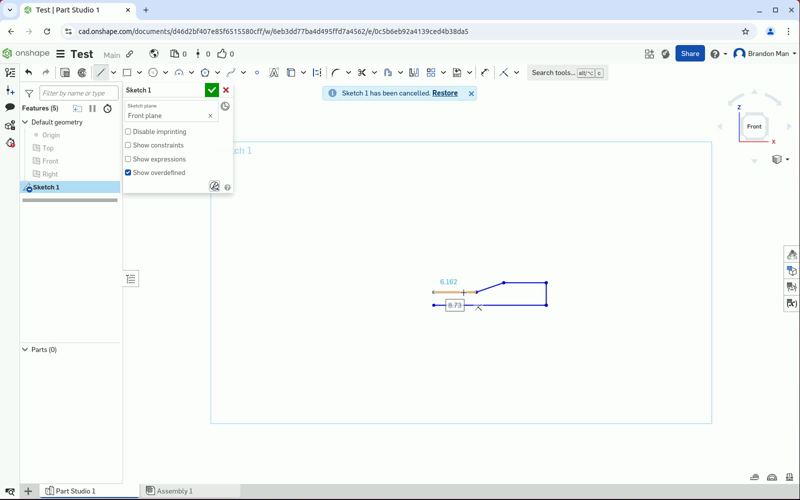
mouse_move(433, 305)
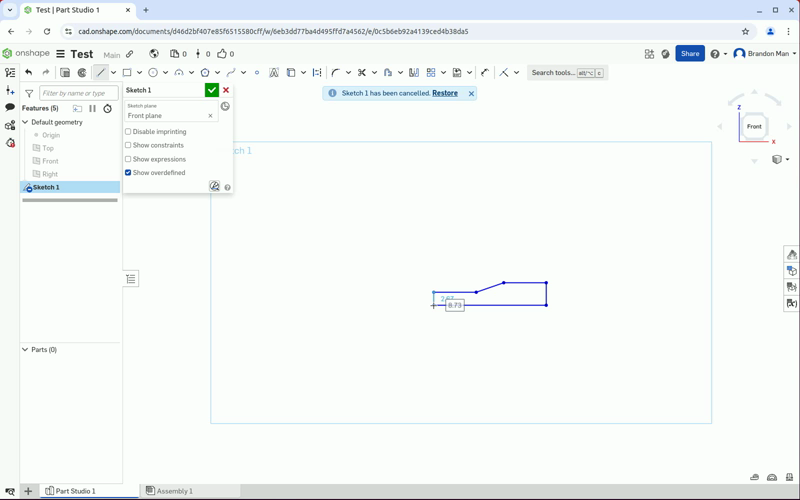
key_up(shift)
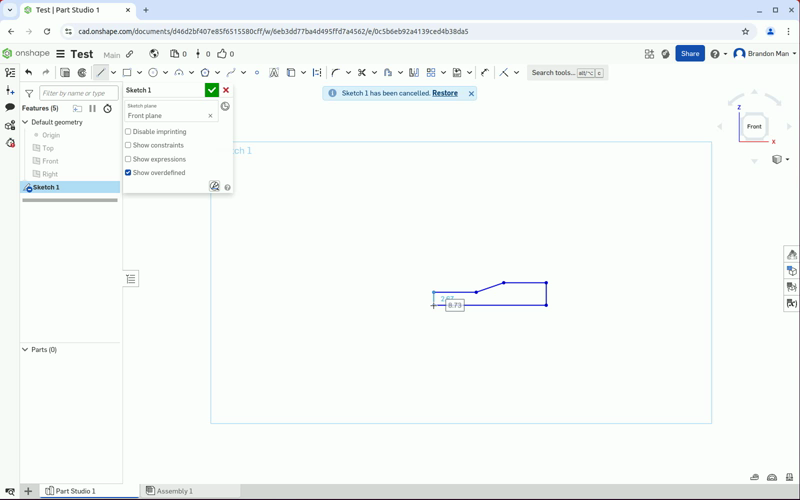
click(433, 305)
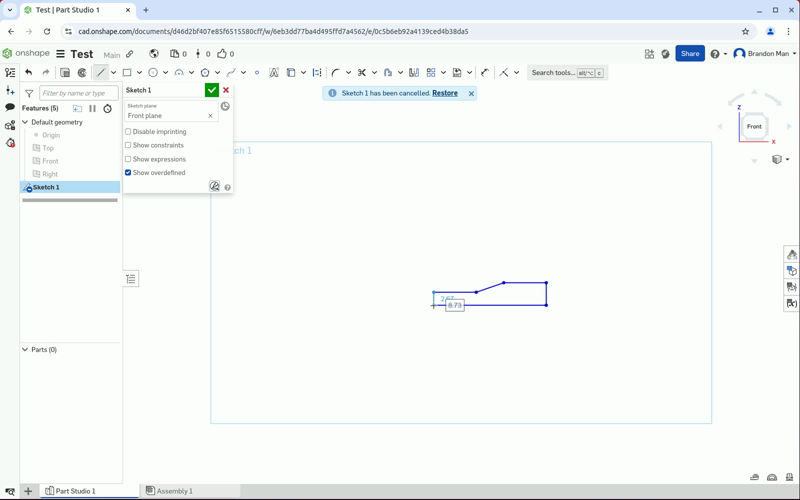
key(esc)
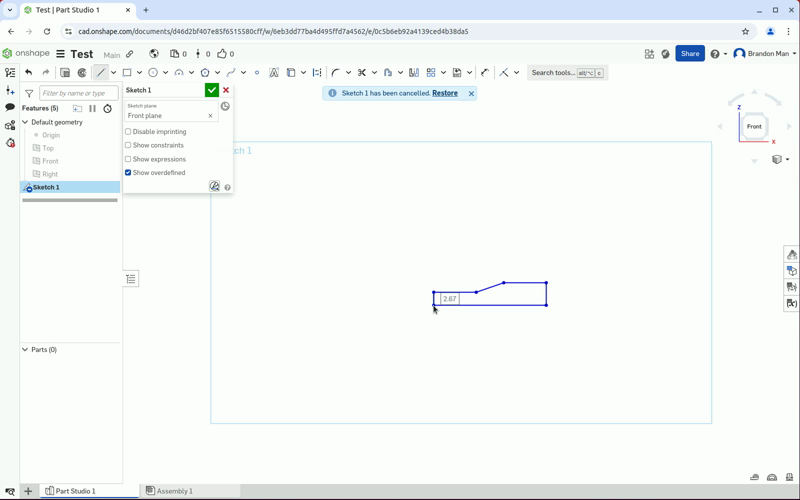
mouse_move(466, 296)
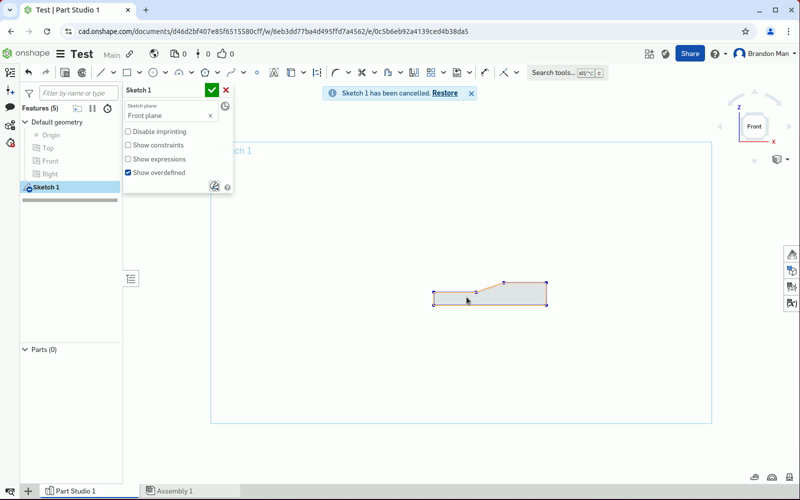
click(466, 296)
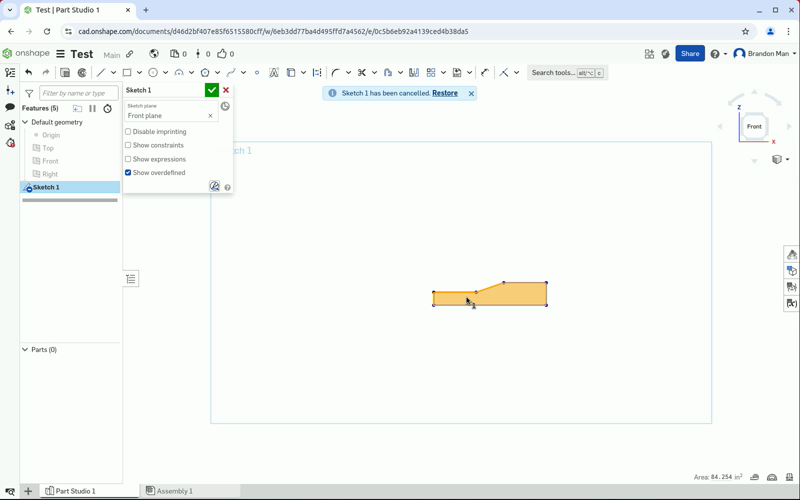
mouse_move(73, 352)
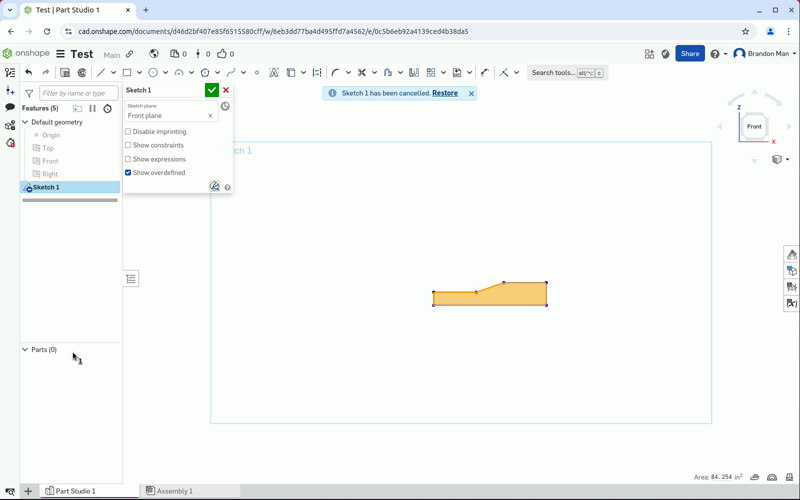
key(shift+y)
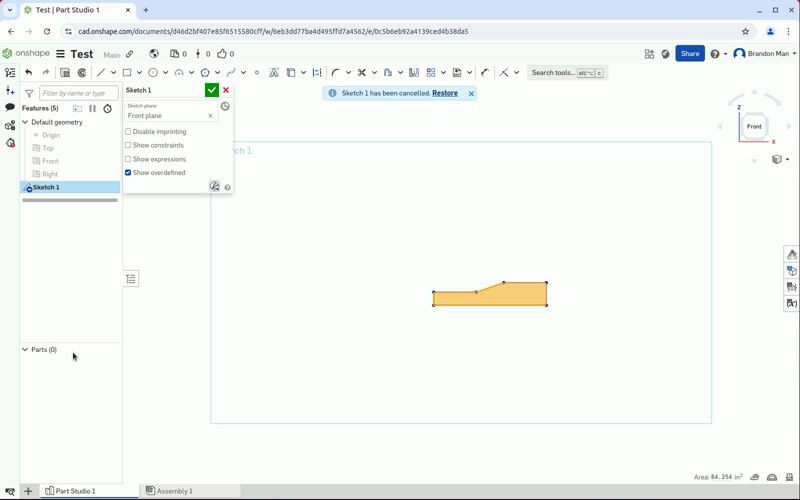
key(shift+e)
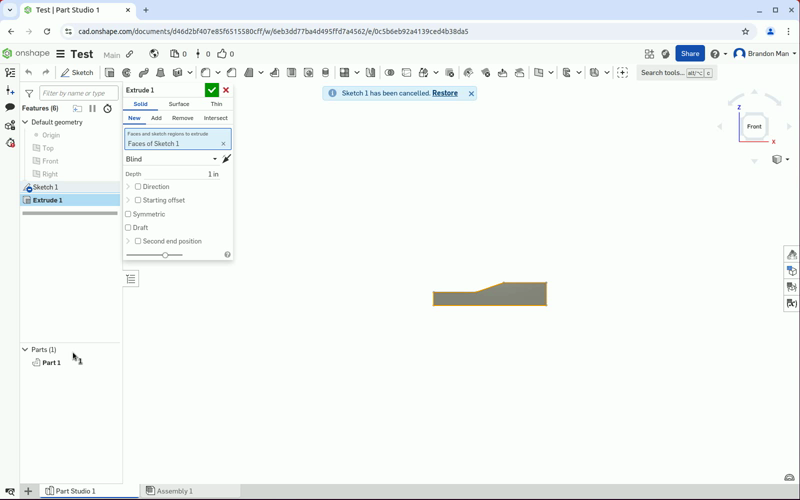
mouse_move(143, 106)
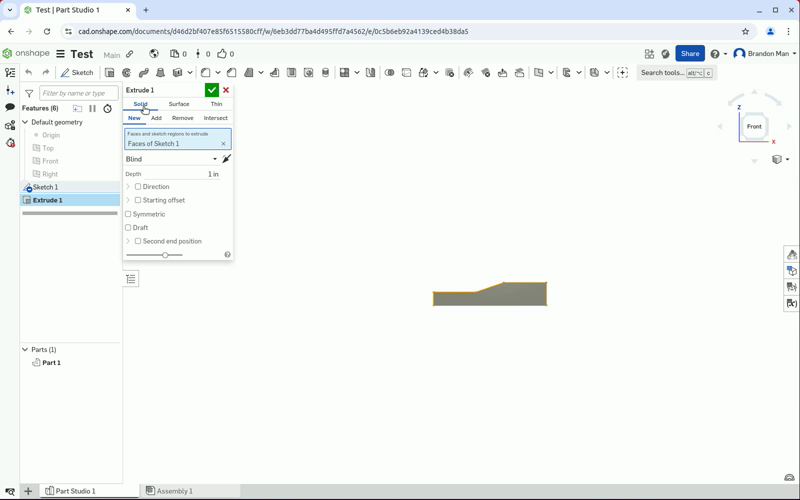
click(143, 106)
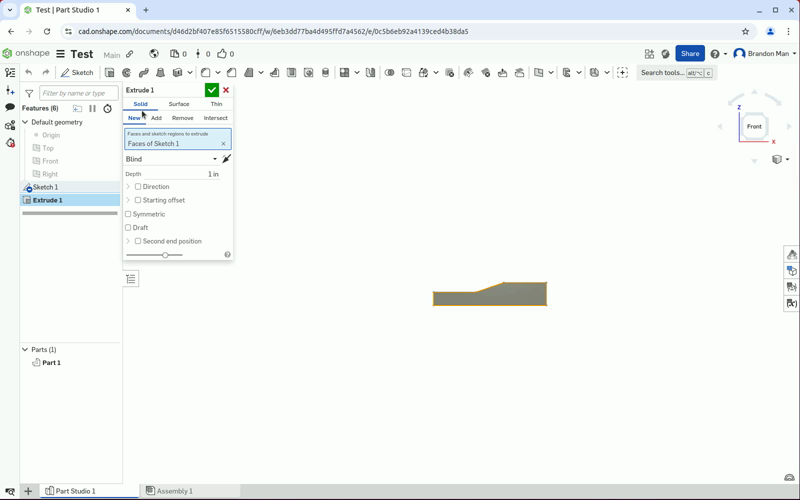
mouse_move(137, 120)
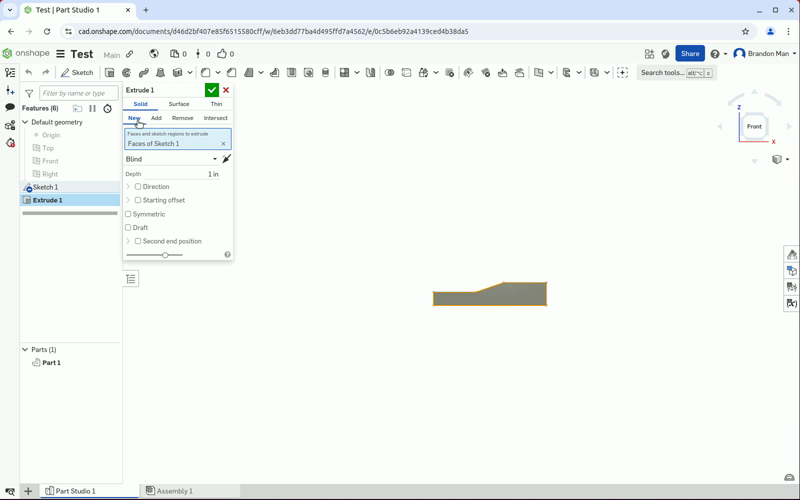
click(137, 120)
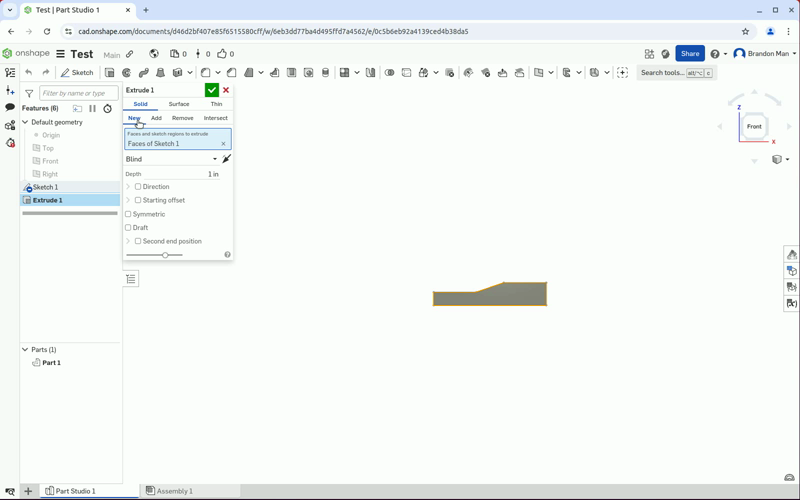
key(tab, 4)
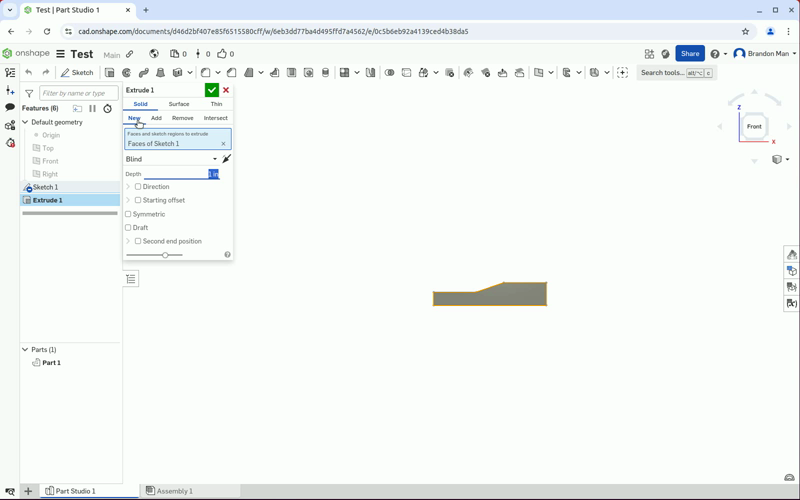
text(-23.108)
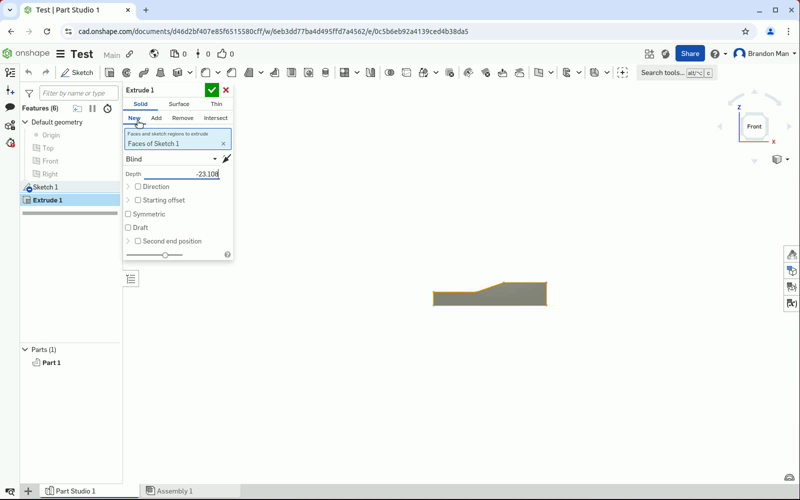
key(enter)
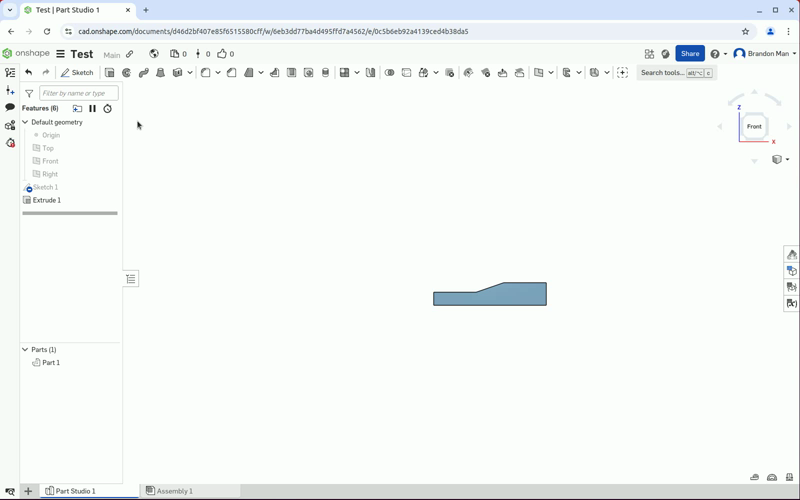
key(shift+h)
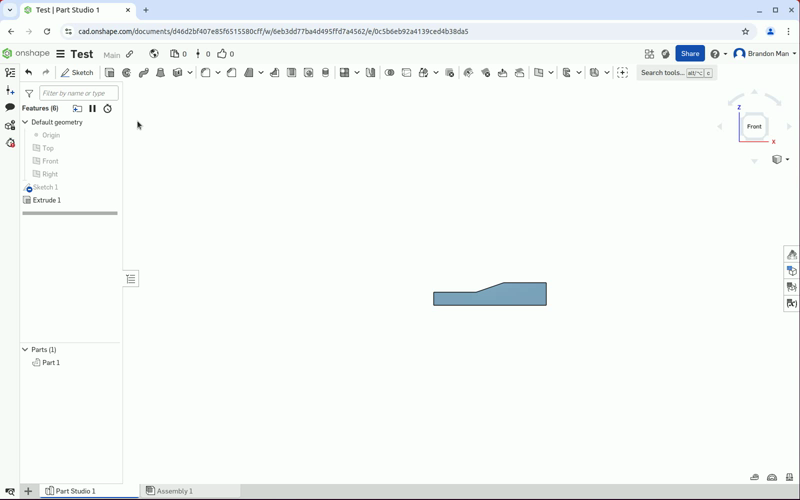
key(shift+h)
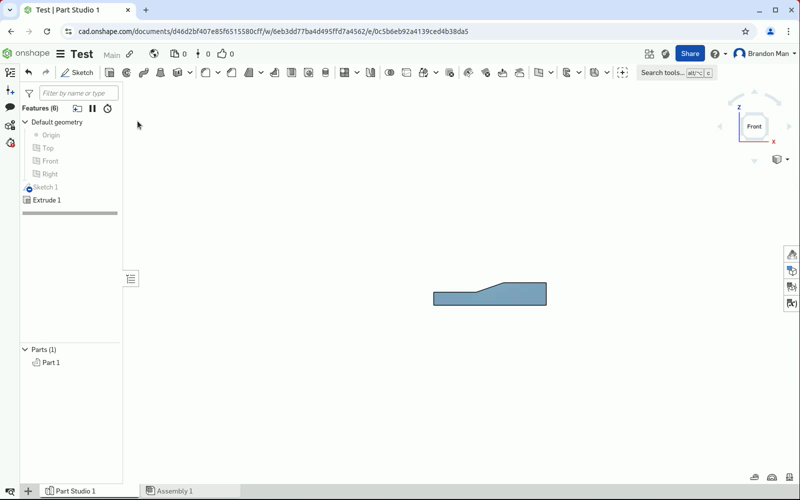
mouse_move(73, 189)
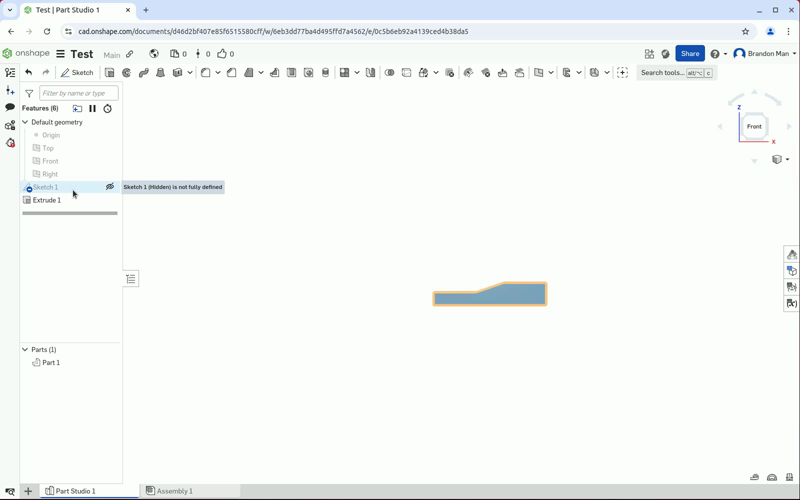
click(73, 189)
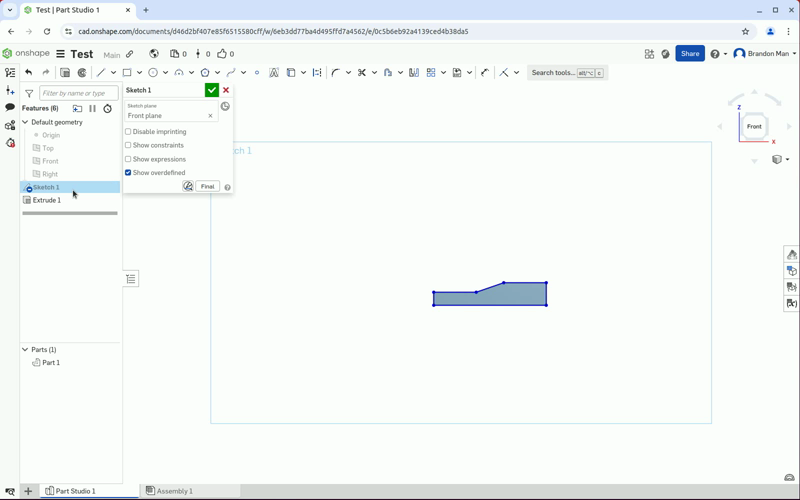
mouse_move(229, 92)
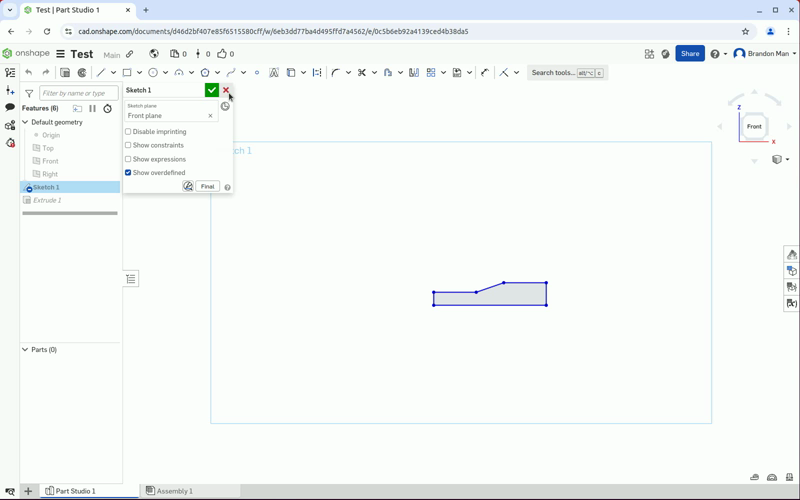
click(229, 92)
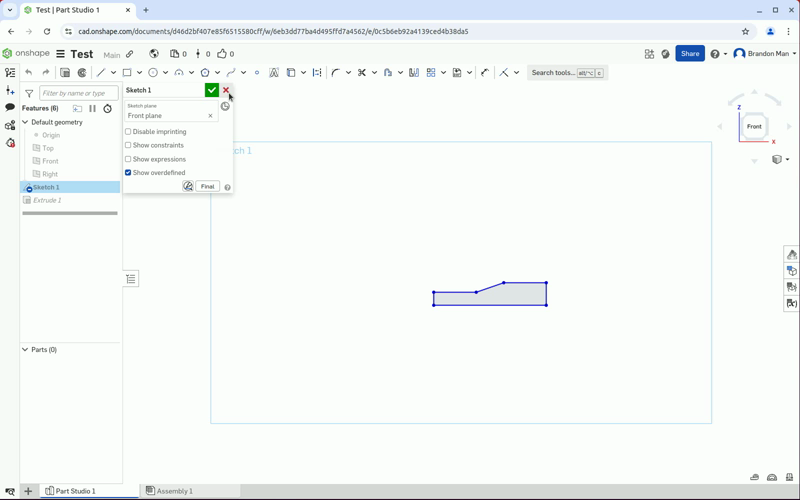
key(shift+s)
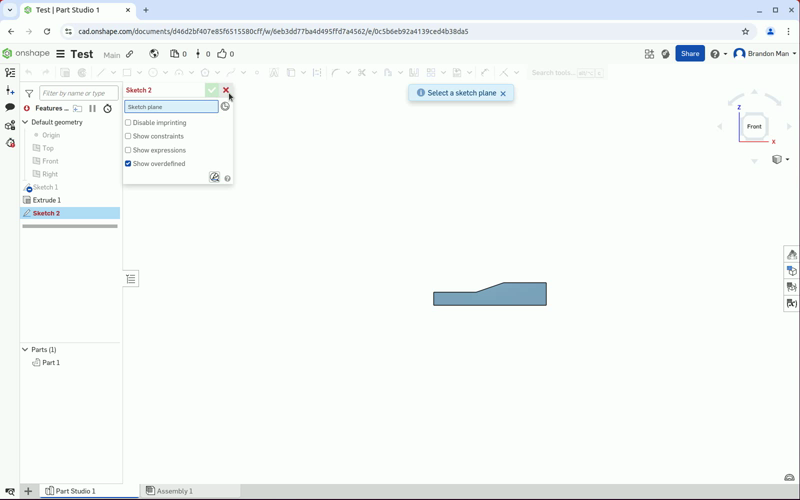
mouse_move(73, 163)
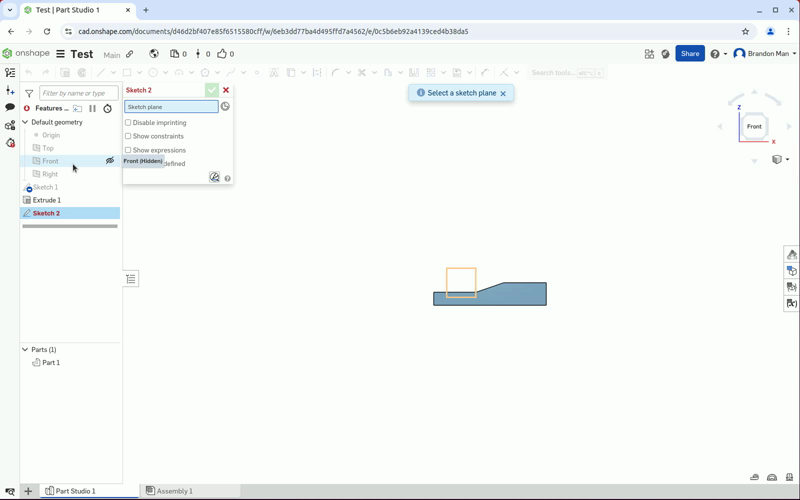
click(73, 163)
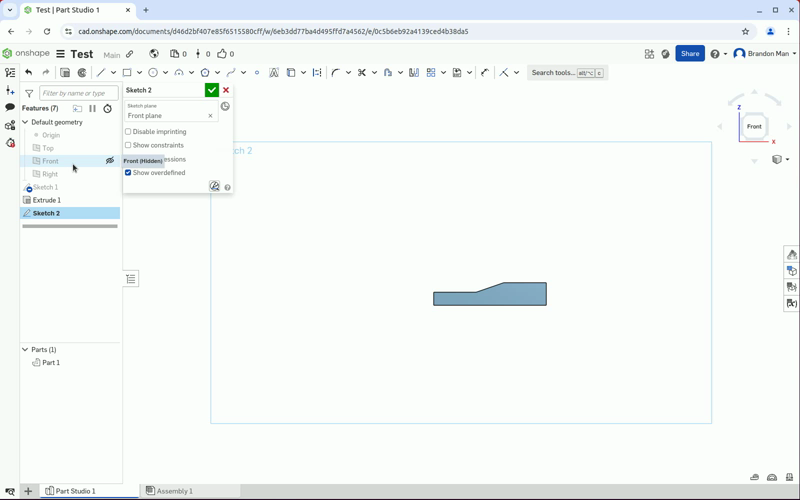
mouse_move(73, 352)
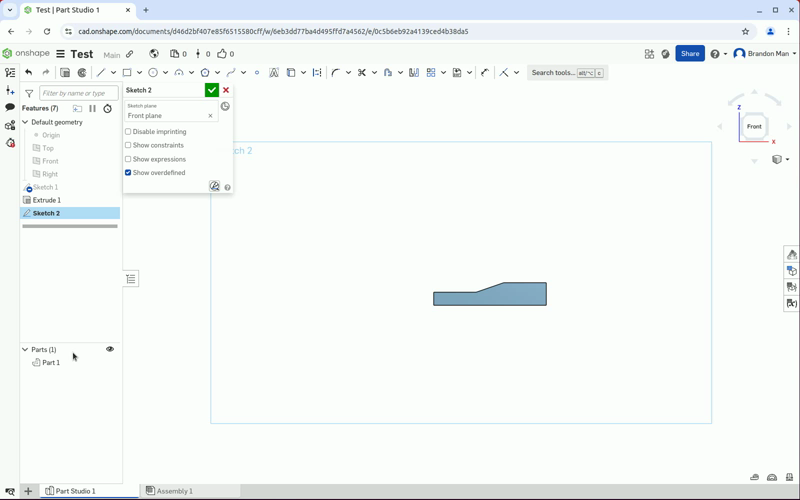
key(y)
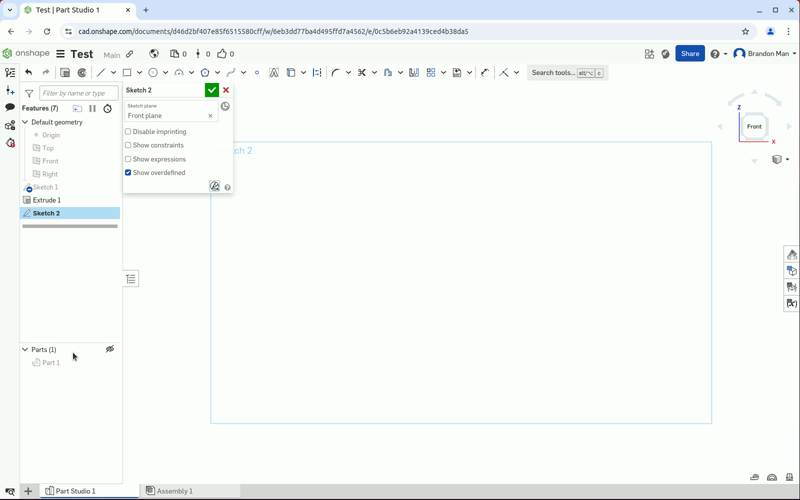
key(l)
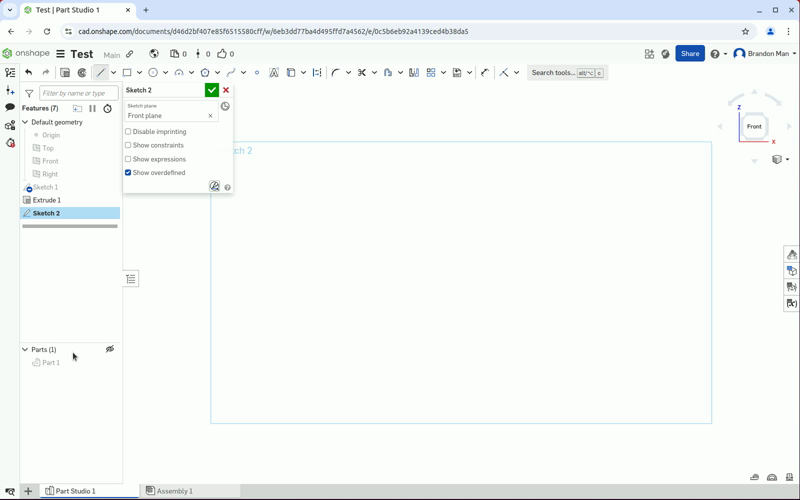
key_down(shift)
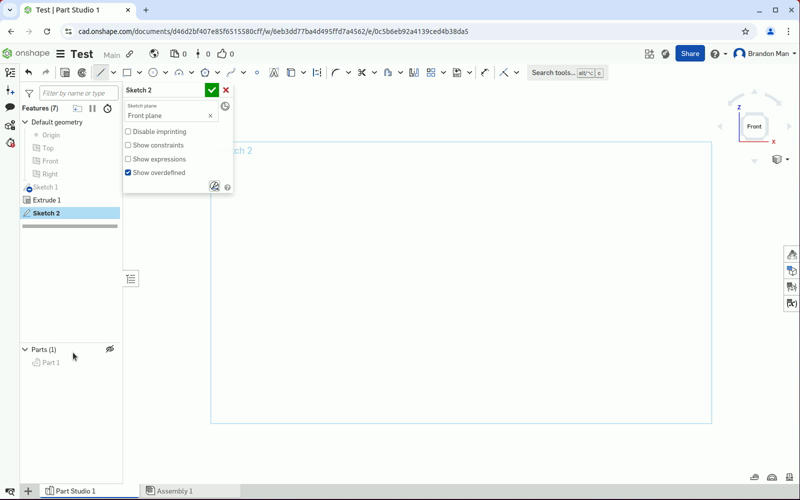
mouse_move(433, 292)
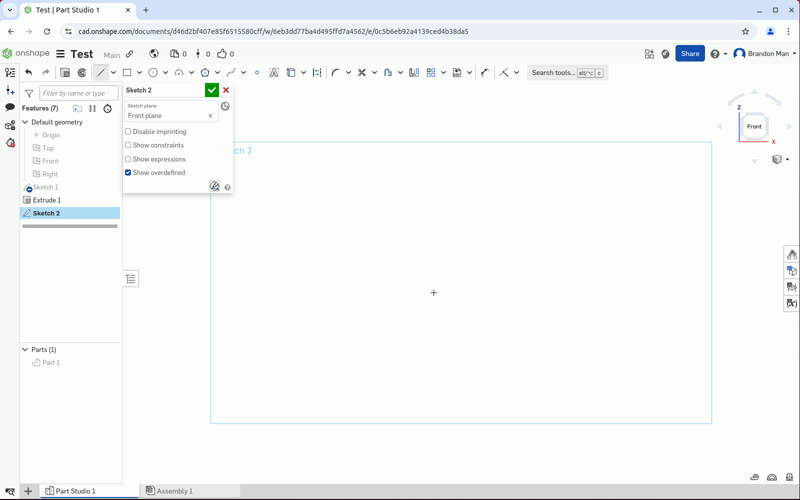
click(433, 292)
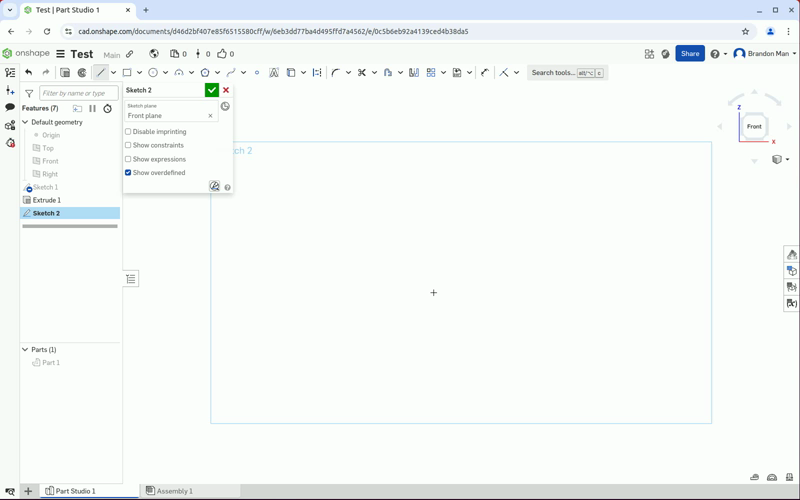
key_up(shift)
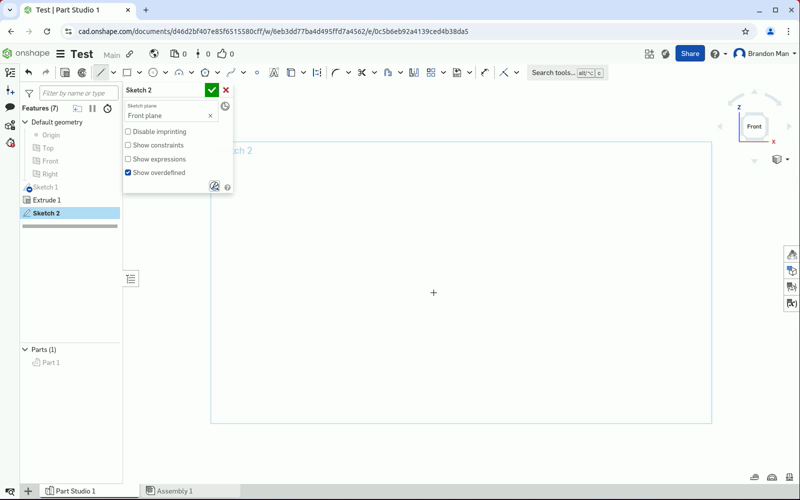
key_down(shift)
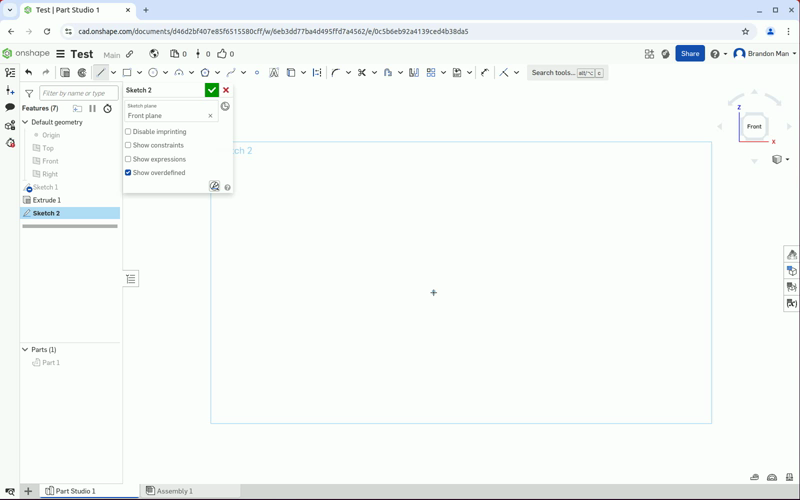
mouse_move(463, 292)
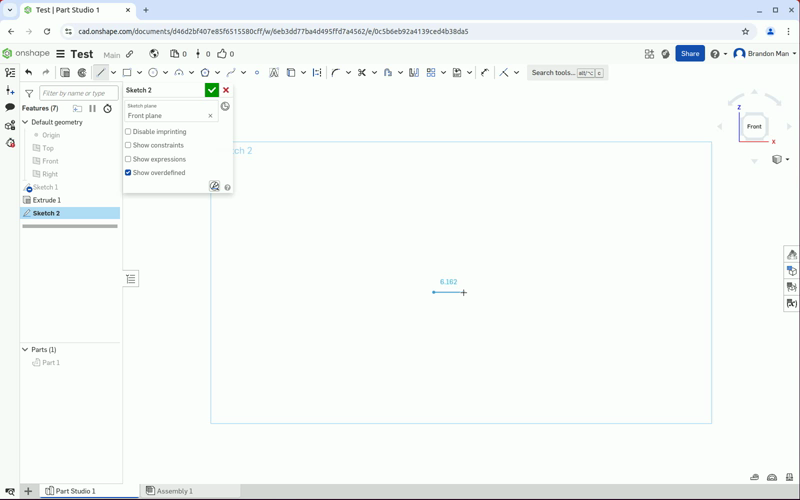
mouse_move(476, 292)
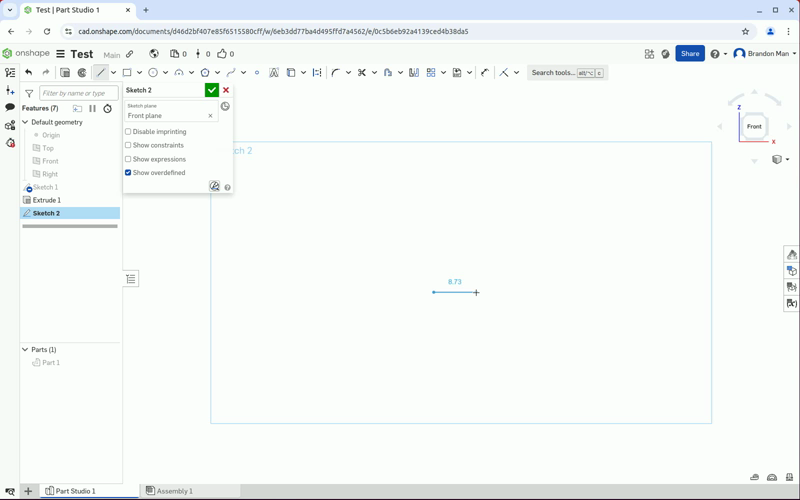
click(476, 292)
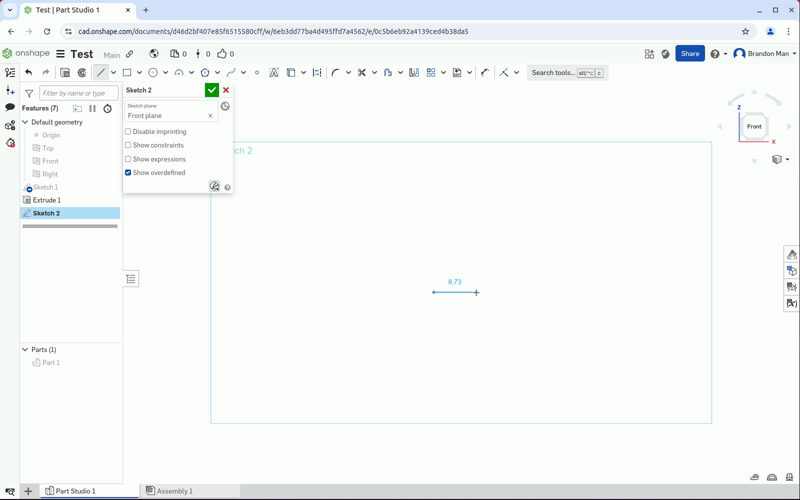
key_up(shift)
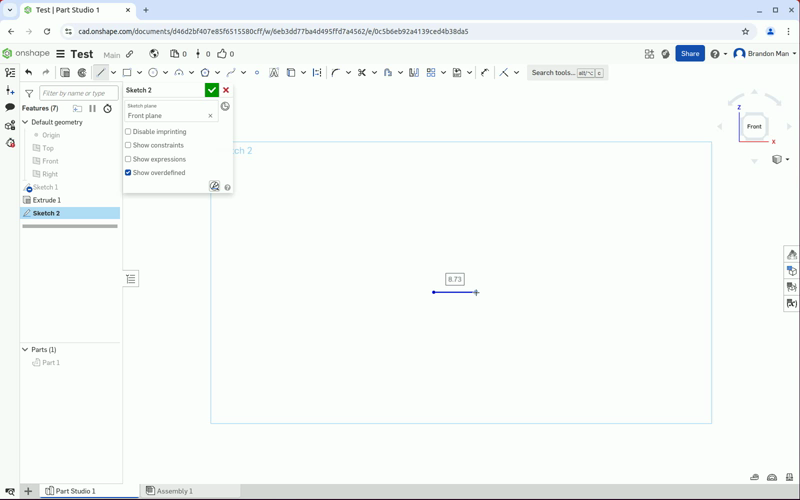
key_down(shift)
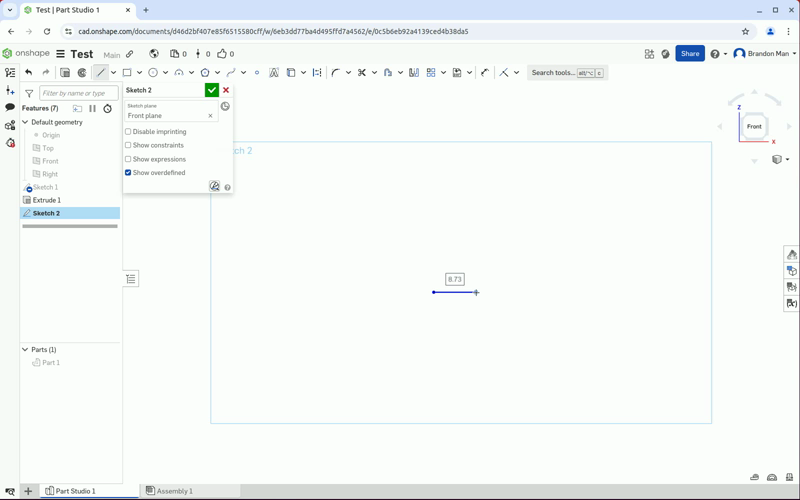
mouse_move(506, 292)
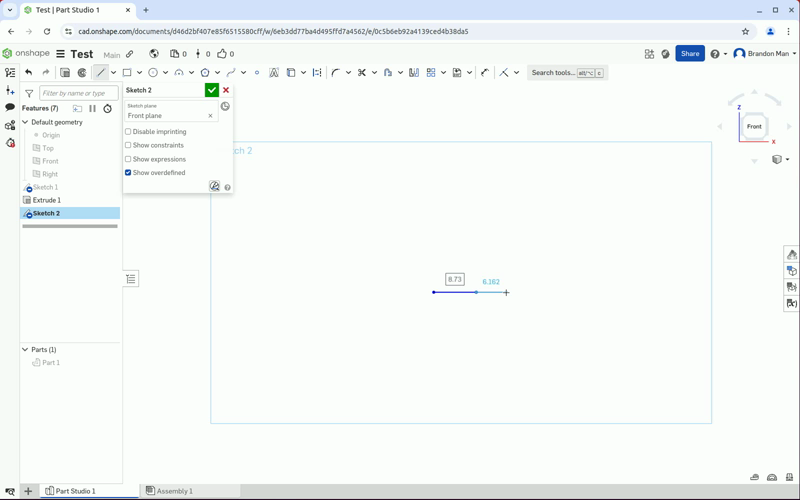
mouse_move(503, 282)
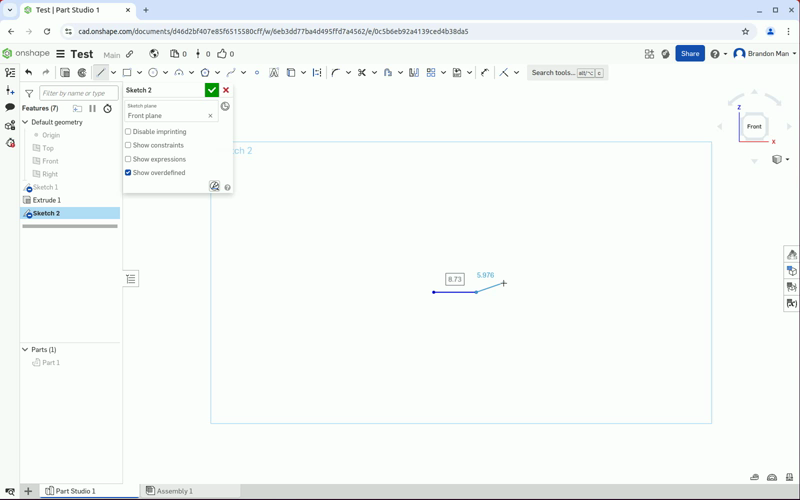
click(503, 282)
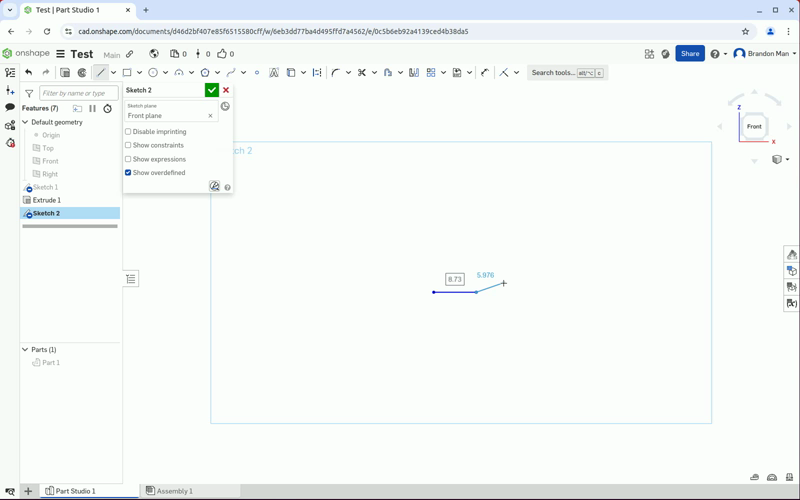
key_up(shift)
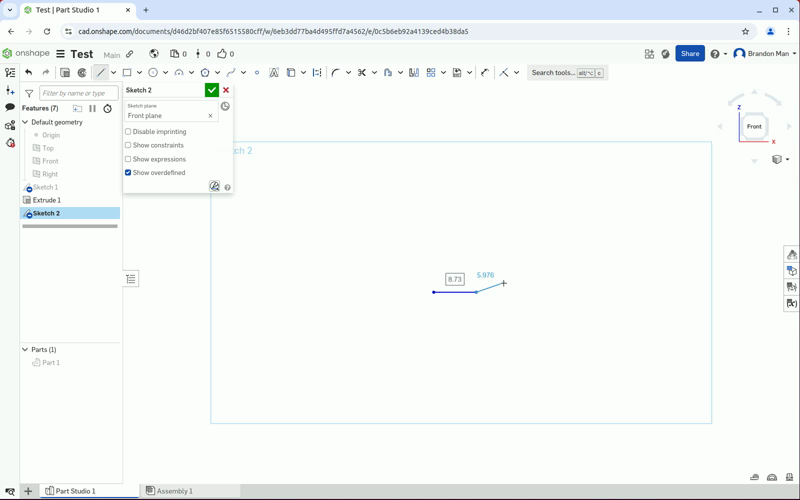
key_down(shift)
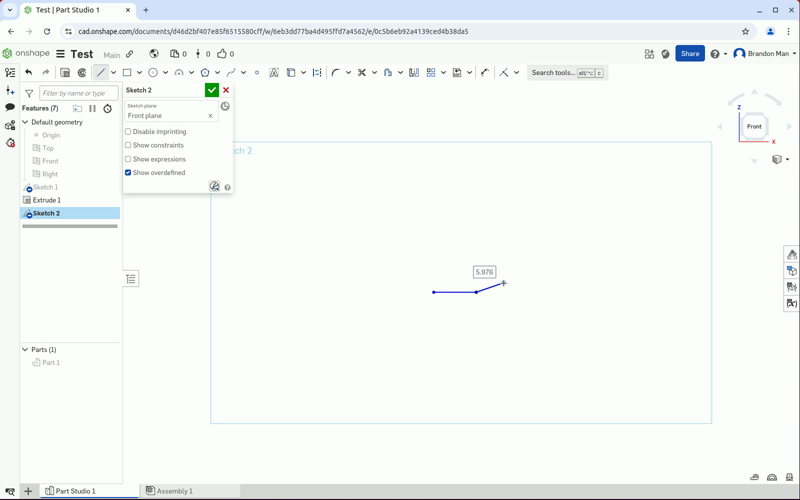
mouse_move(533, 282)
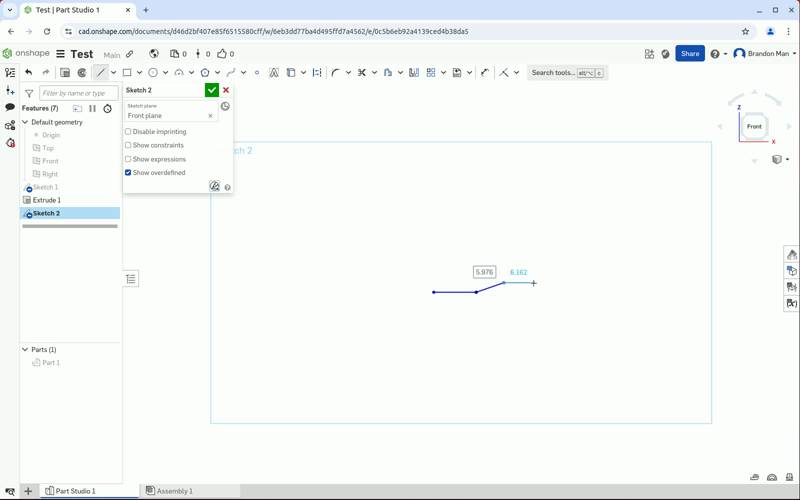
mouse_move(546, 282)
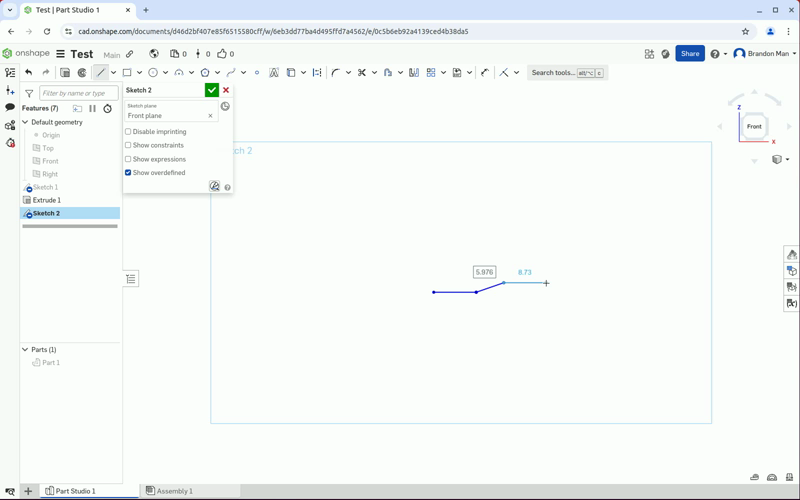
click(546, 282)
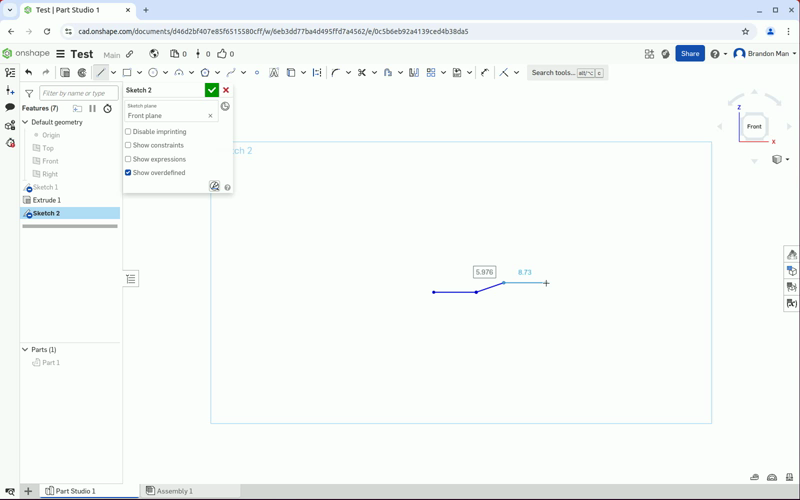
key_up(shift)
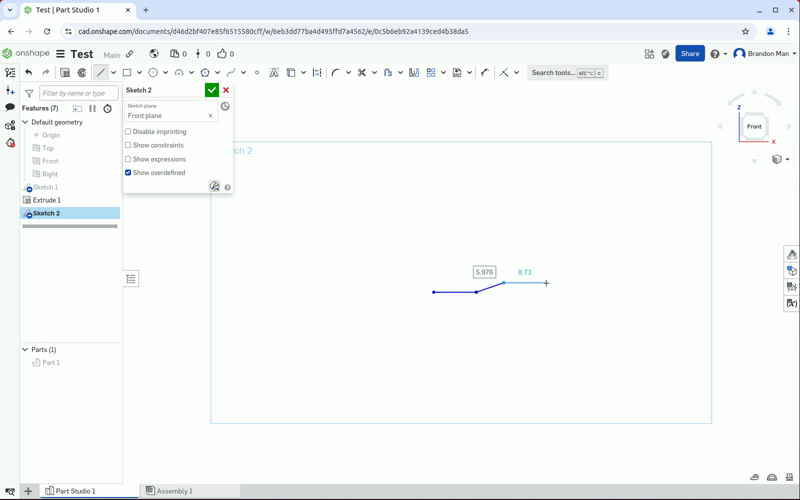
key_down(shift)
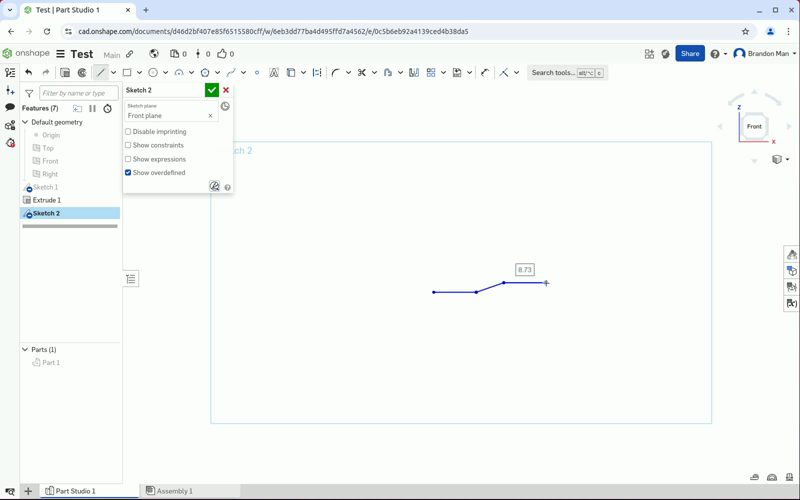
mouse_move(576, 282)
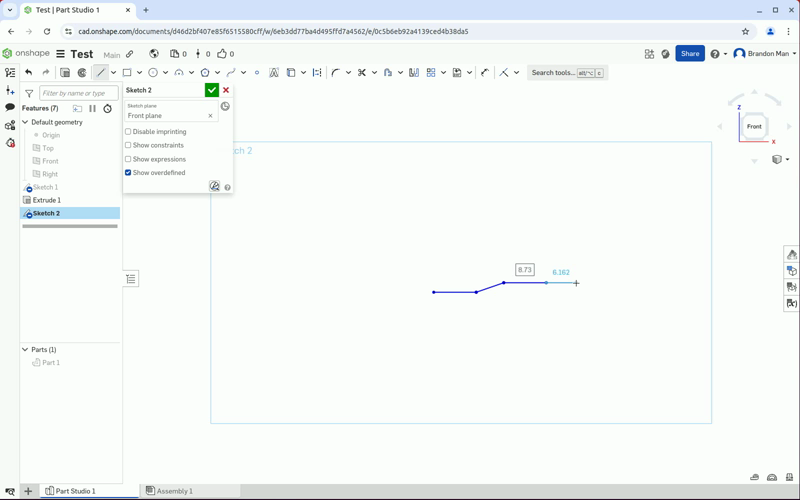
mouse_move(546, 273)
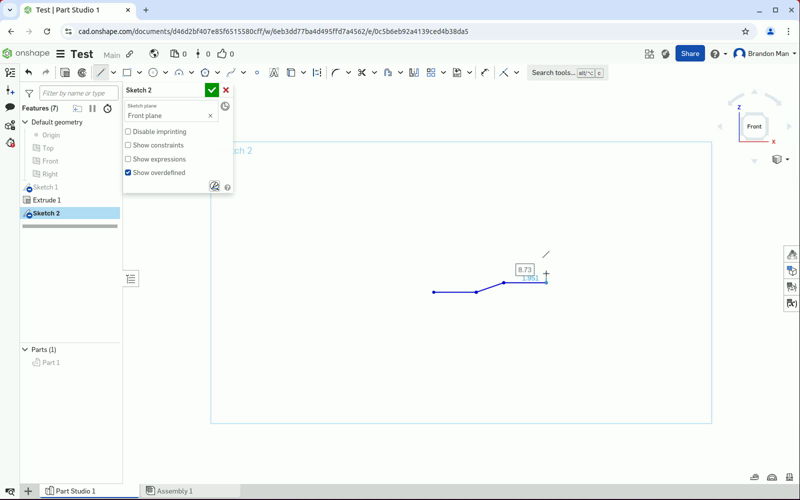
click(546, 273)
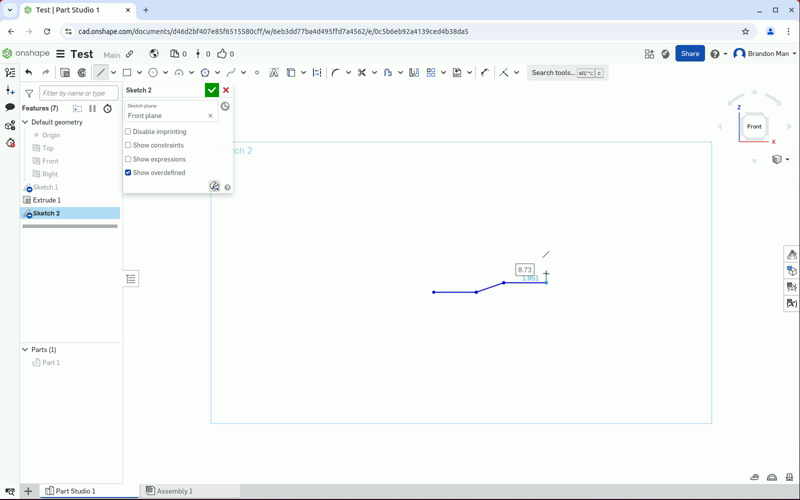
key_up(shift)
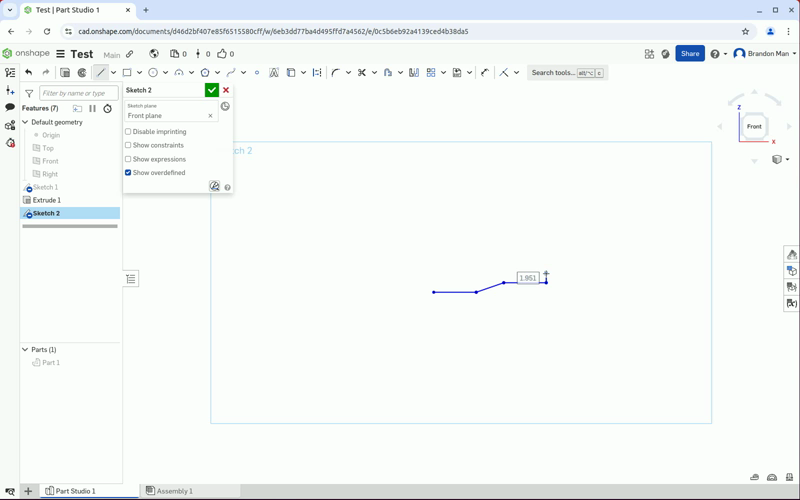
key_down(shift)
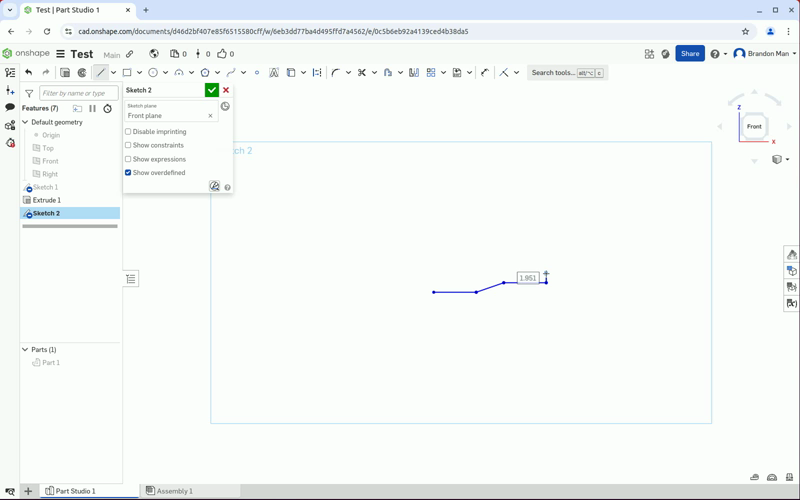
mouse_move(576, 273)
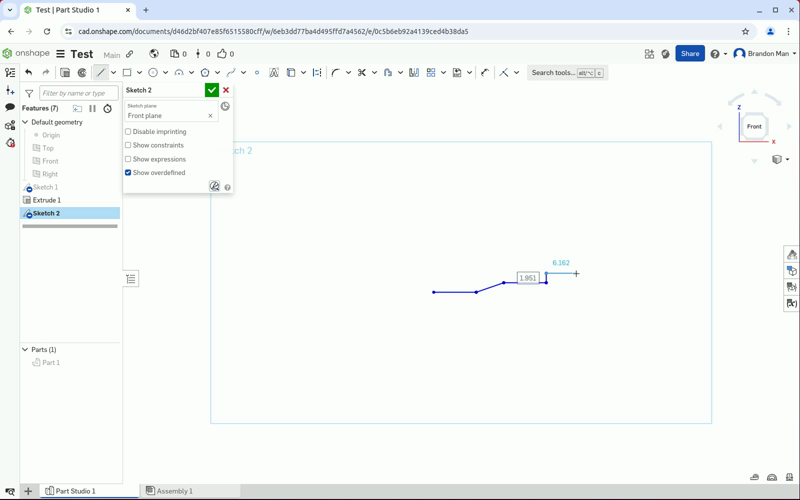
mouse_move(503, 273)
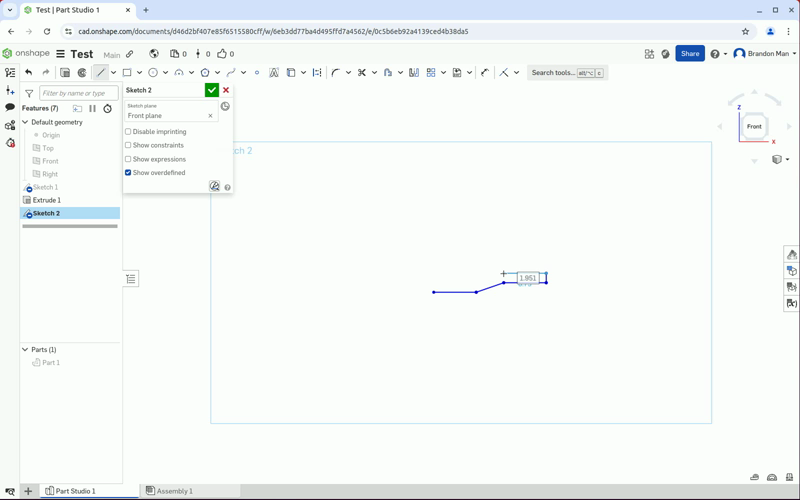
click(503, 273)
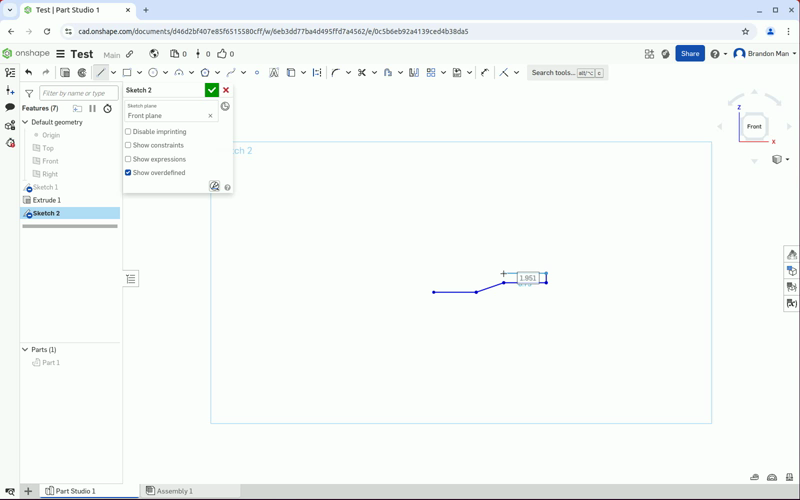
key_up(shift)
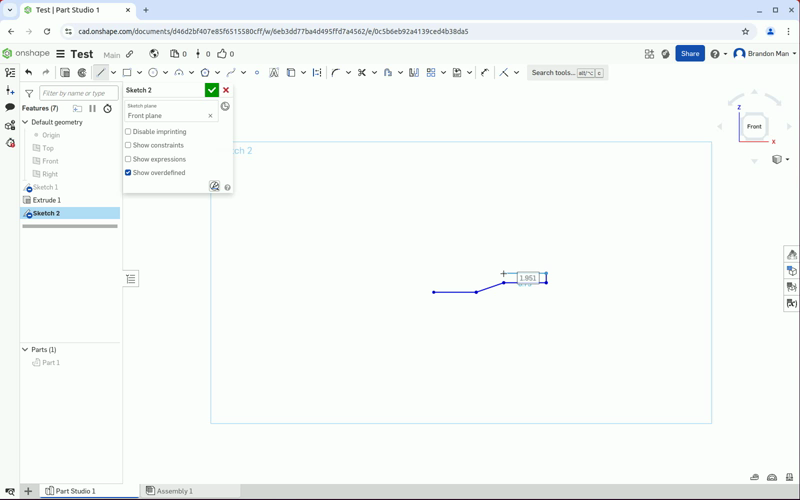
key_down(shift)
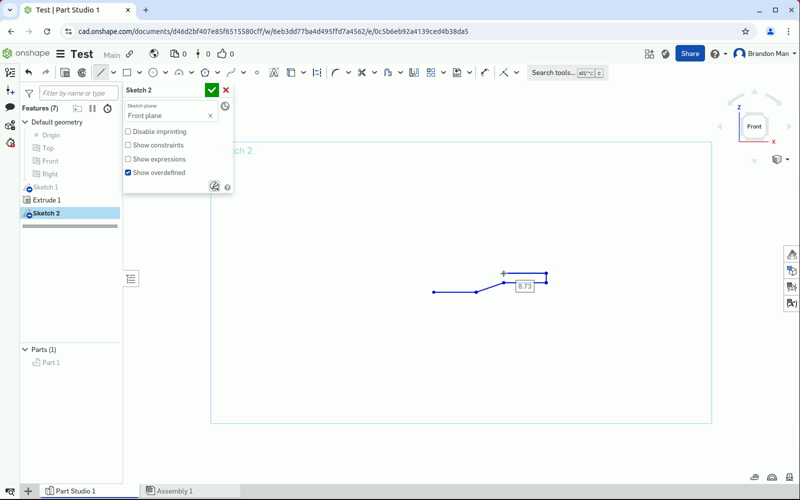
mouse_move(533, 273)
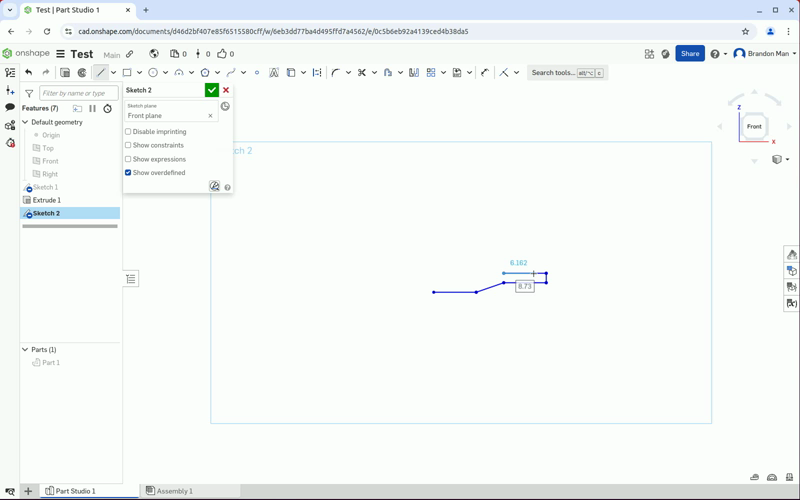
mouse_move(476, 282)
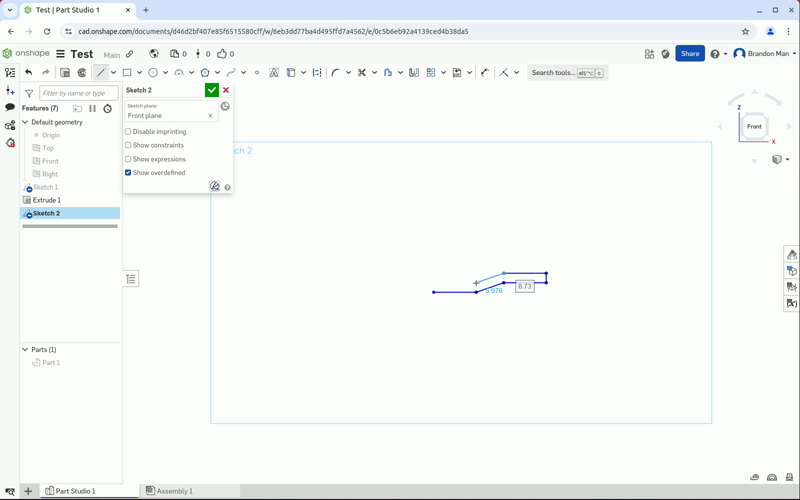
click(476, 282)
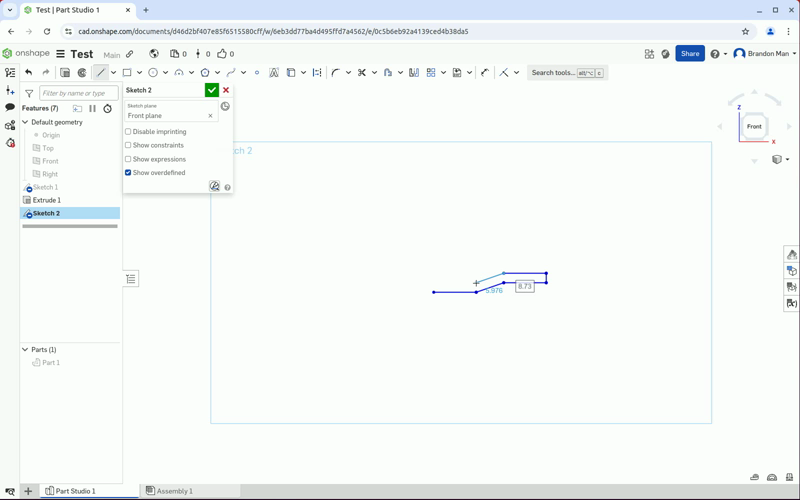
key_up(shift)
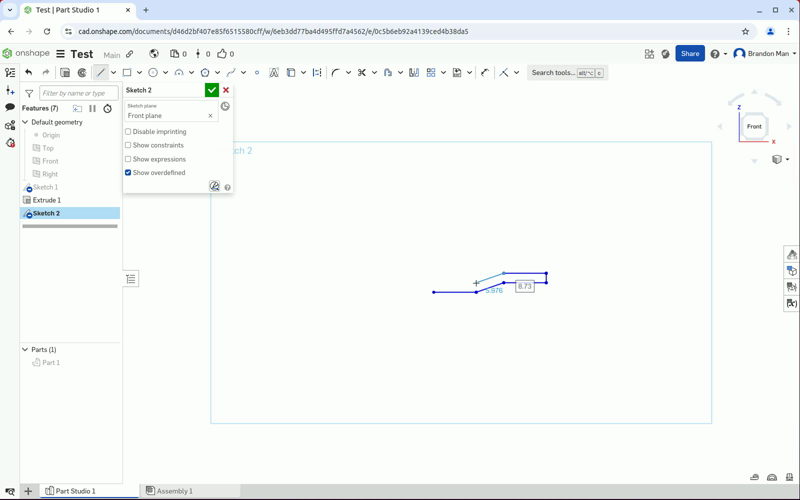
key_down(shift)
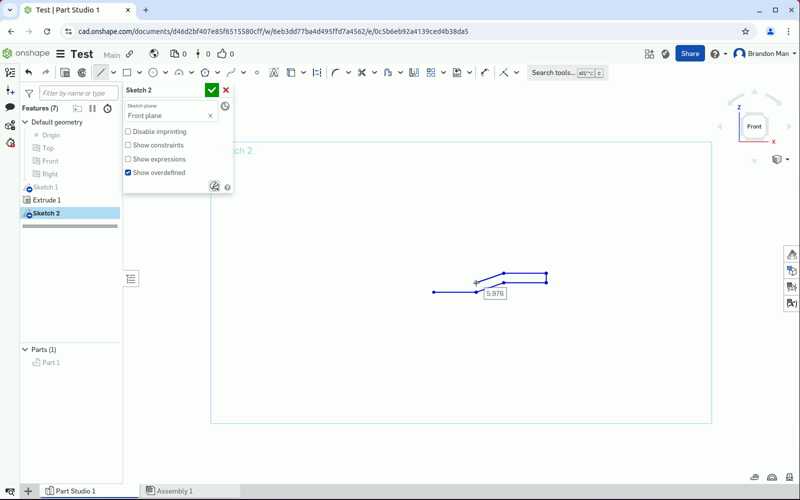
mouse_move(506, 282)
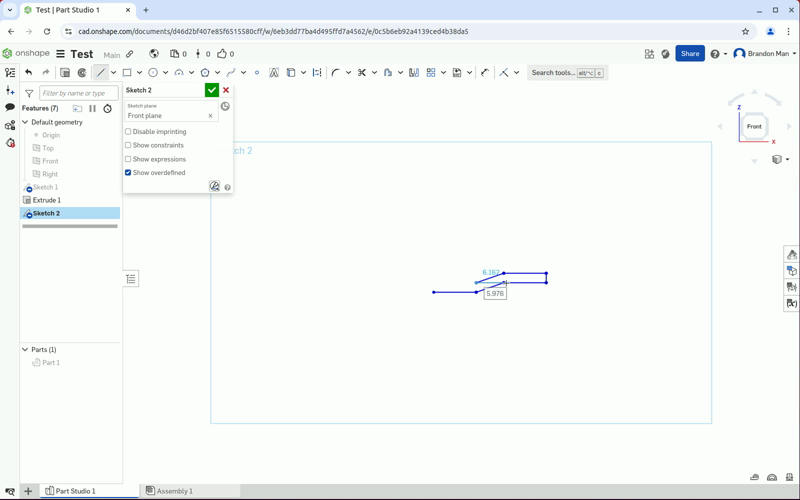
mouse_move(433, 282)
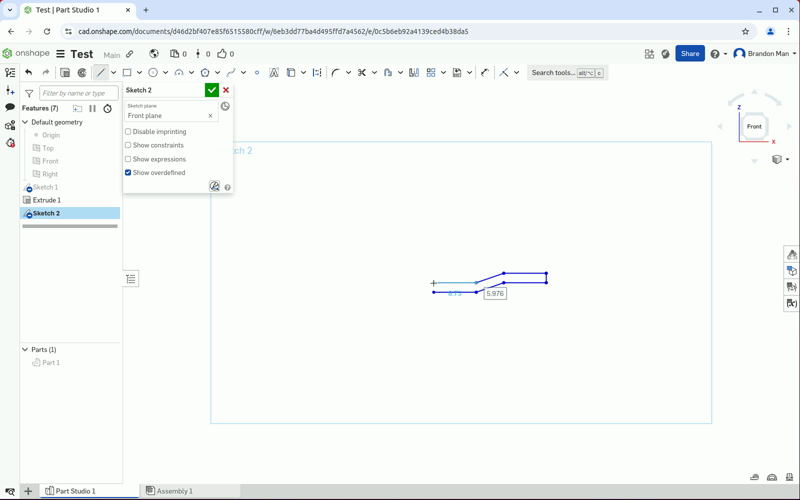
click(433, 282)
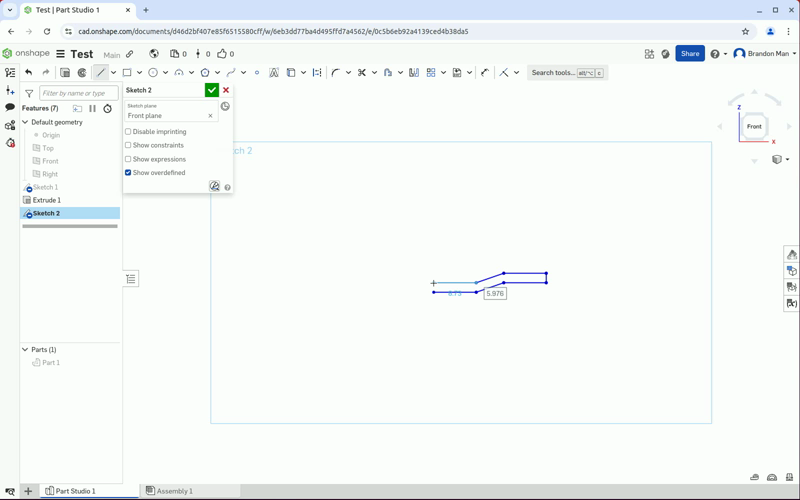
key_up(shift)
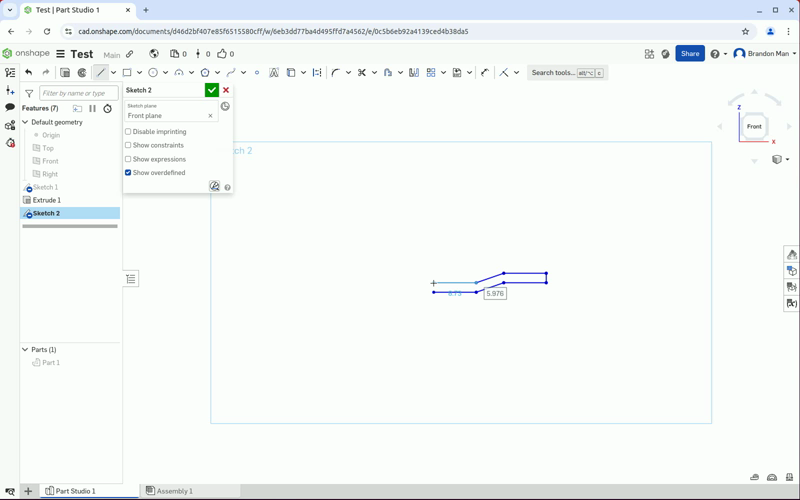
mouse_move(463, 282)
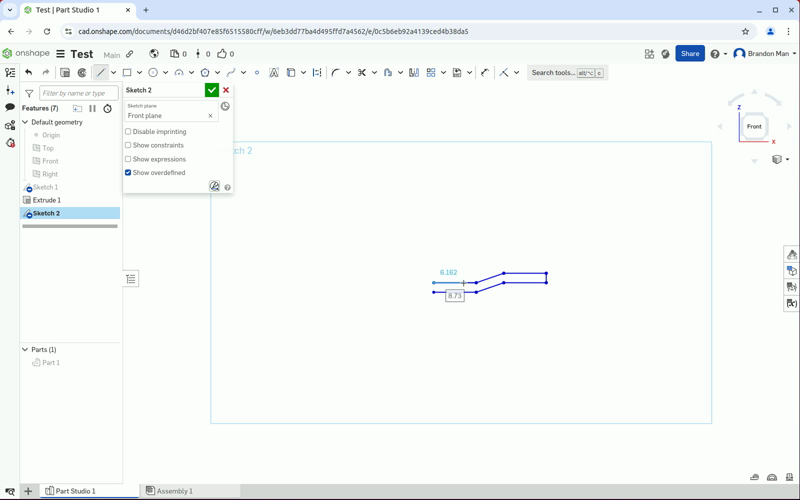
key_down(shift)
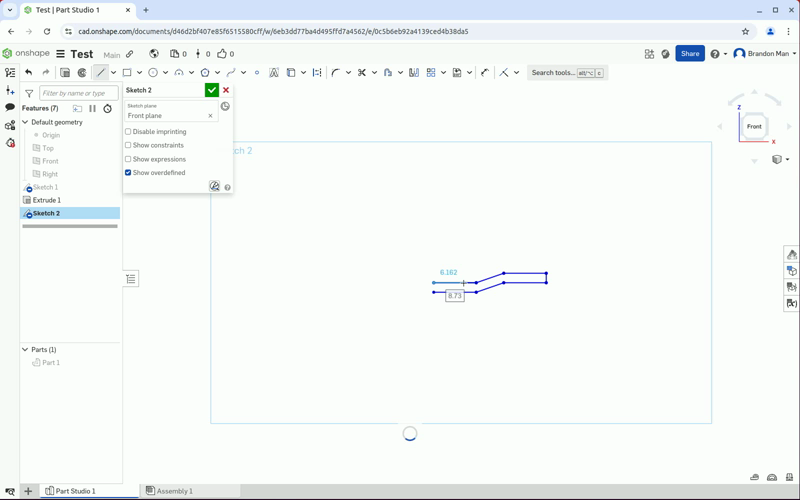
mouse_move(433, 292)
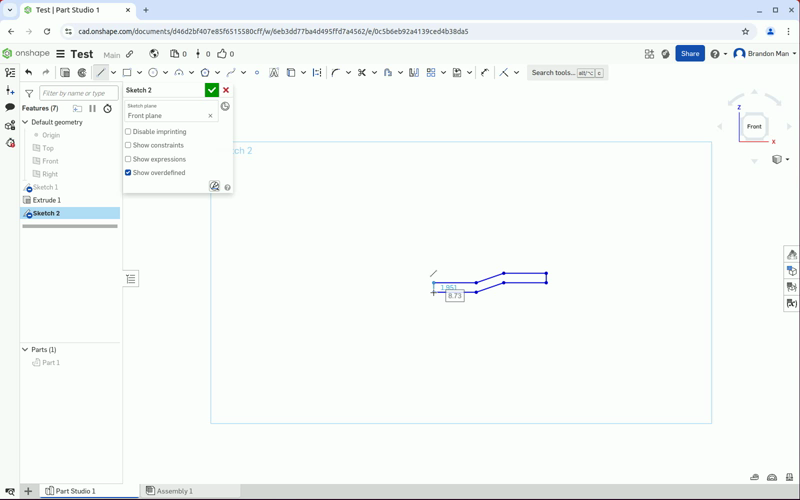
key_up(shift)
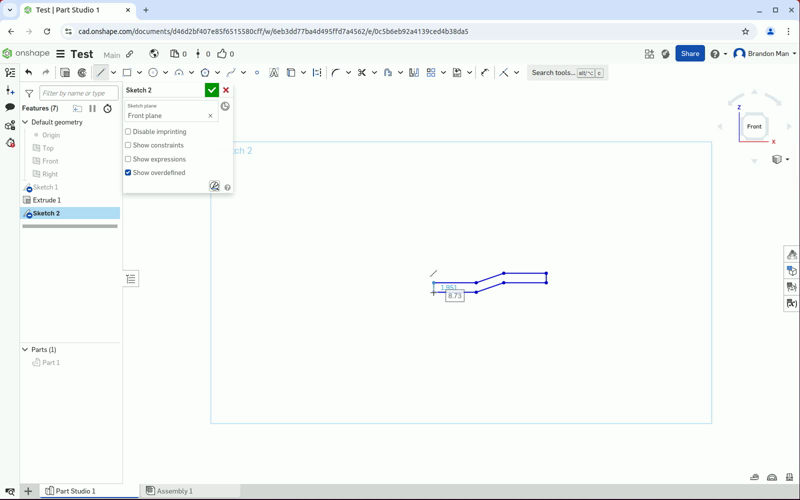
click(433, 292)
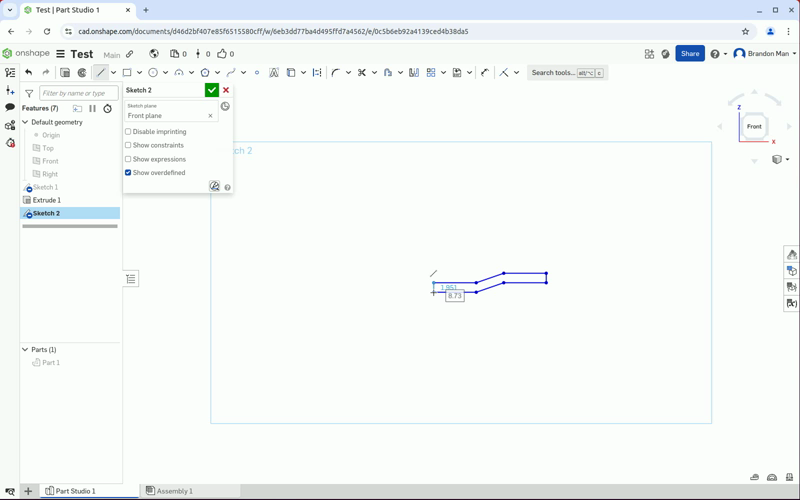
key(esc)
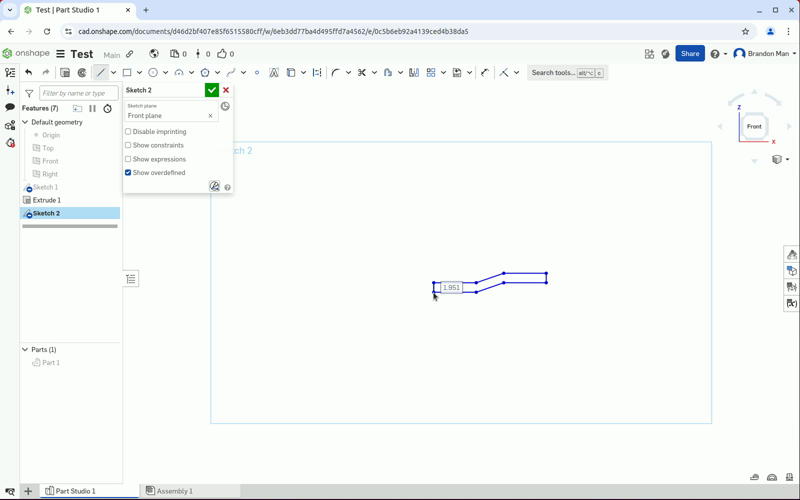
mouse_move(490, 280)
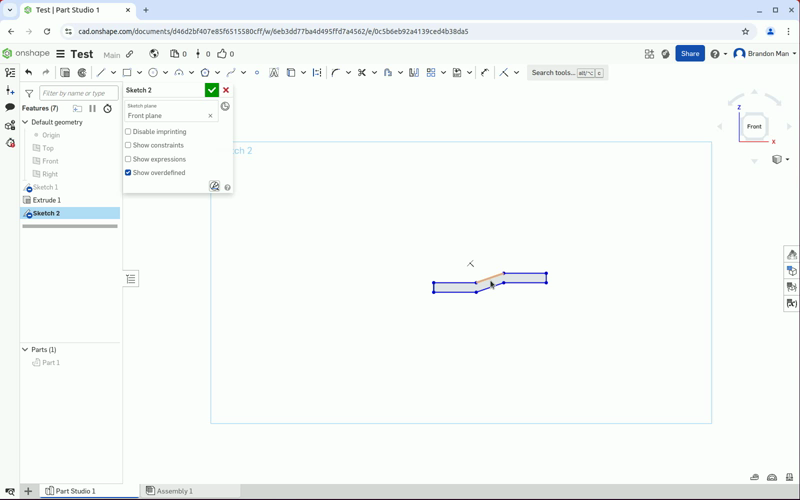
scroll(6)
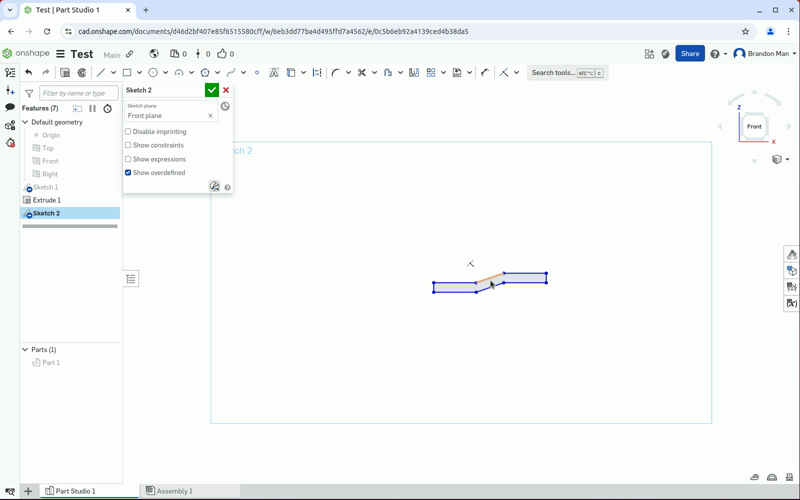
scroll(6)
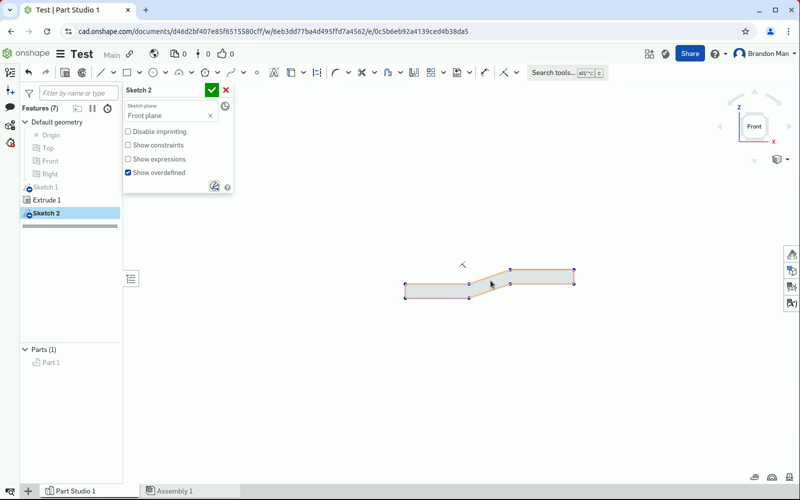
scroll(6)
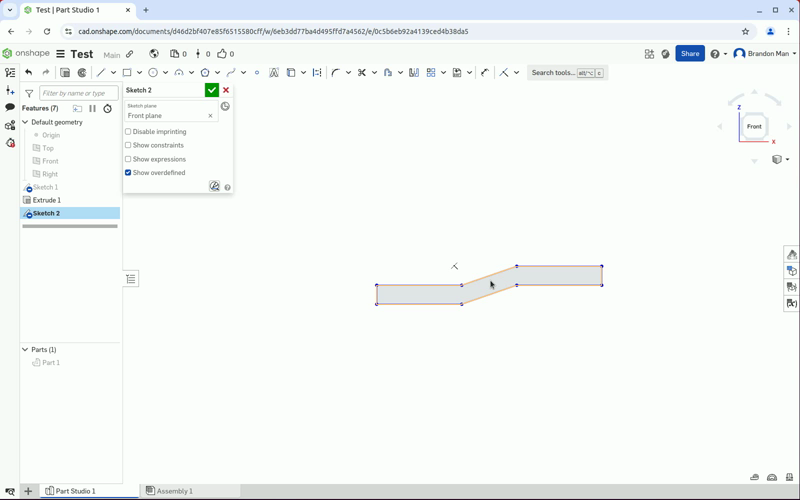
scroll(6)
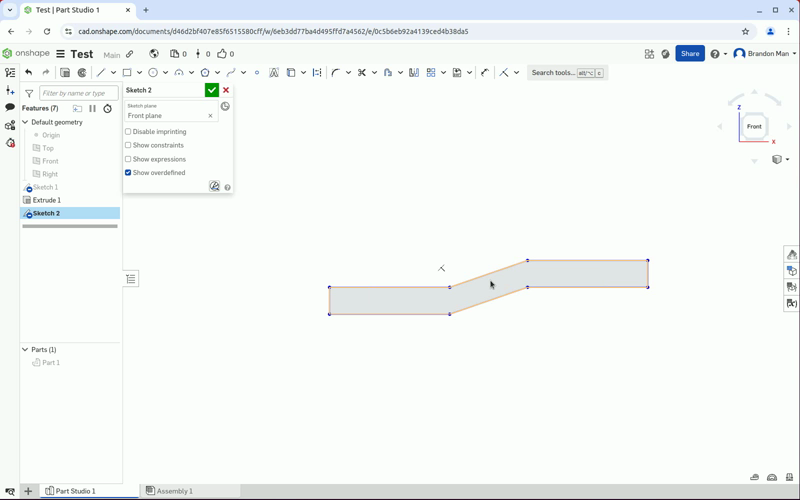
scroll(6)
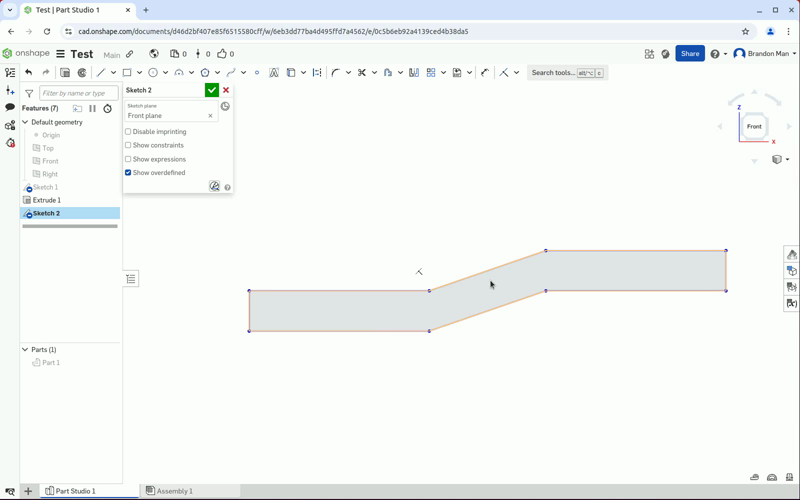
scroll(6)
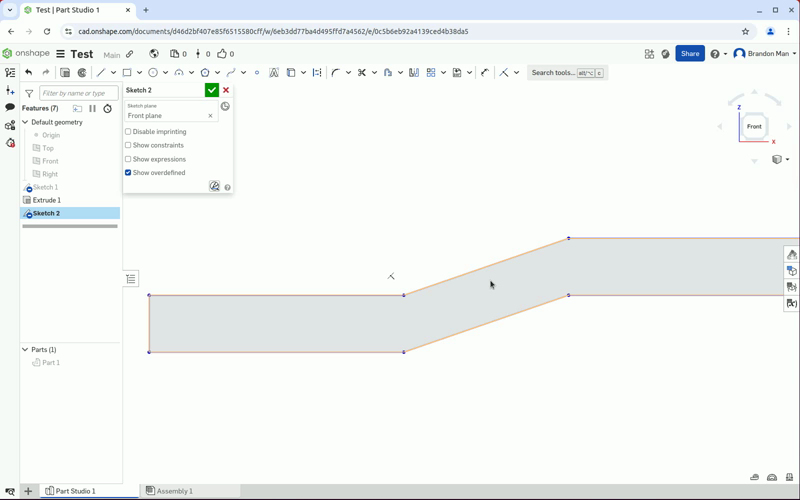
scroll(6)
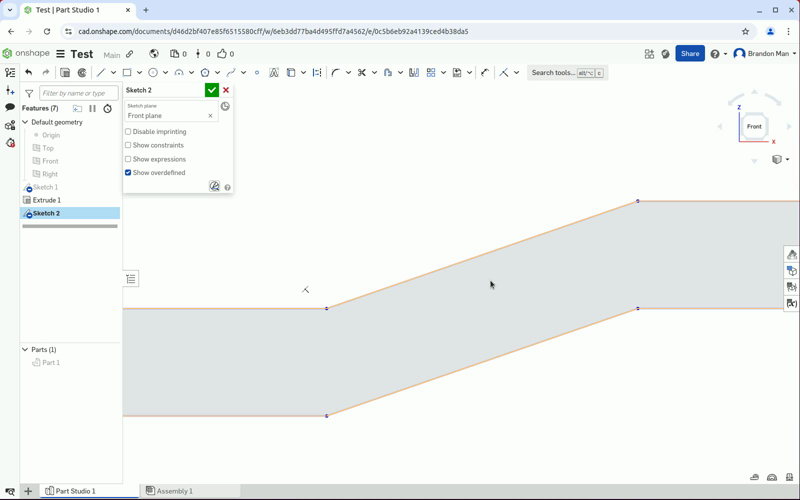
click(490, 280)
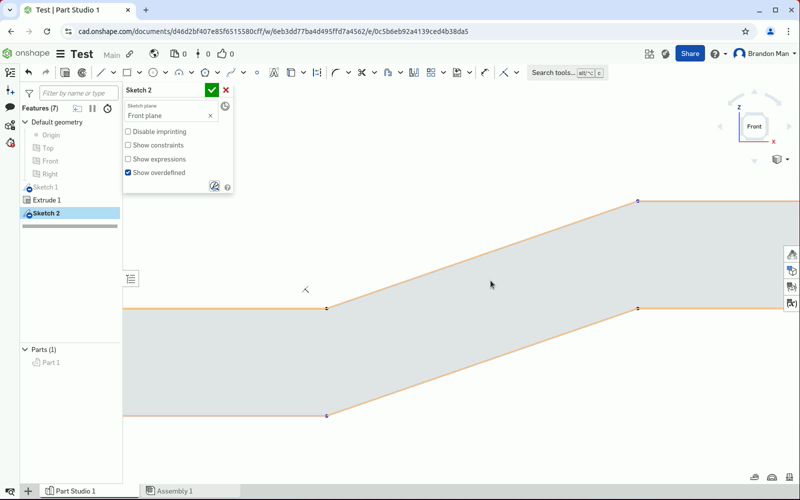
scroll(-6)
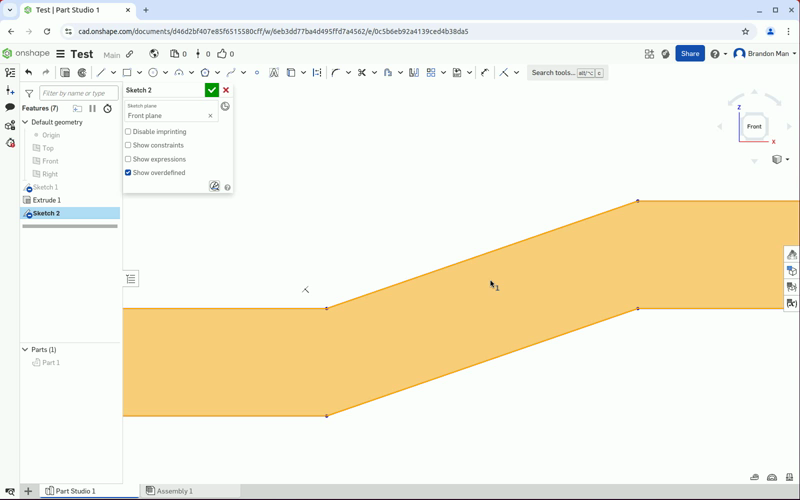
scroll(-6)
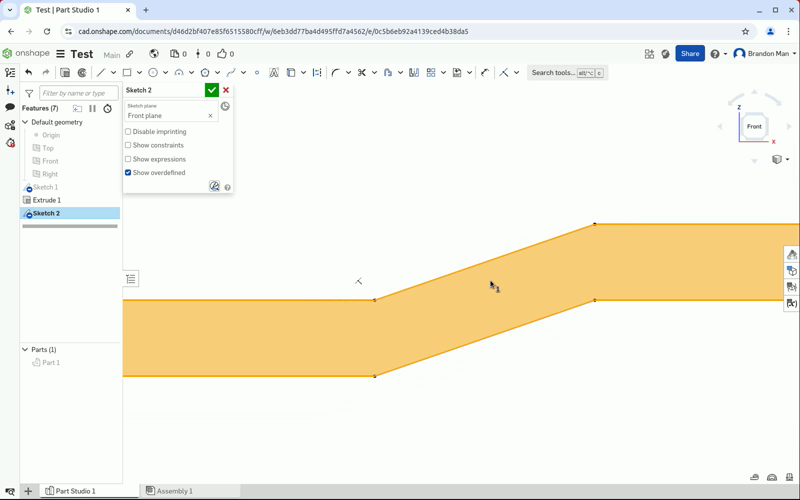
scroll(-6)
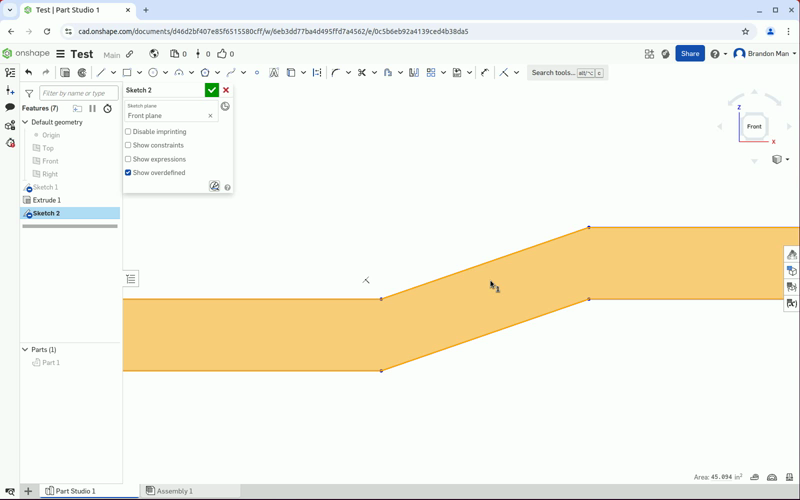
scroll(-6)
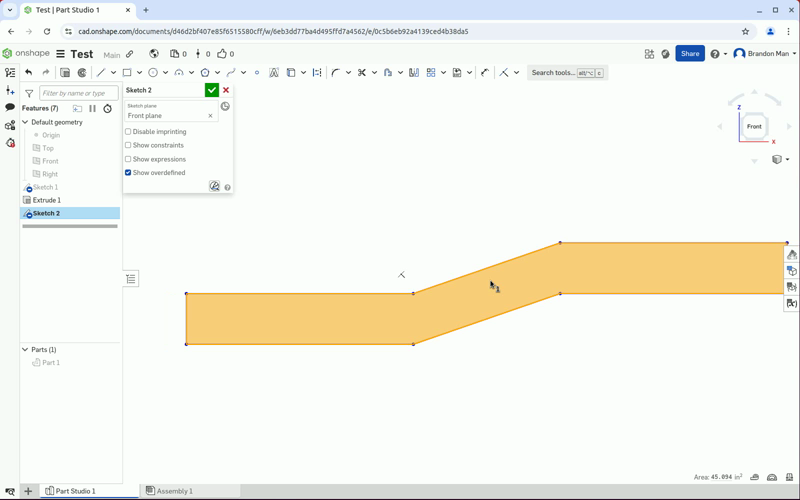
scroll(-6)
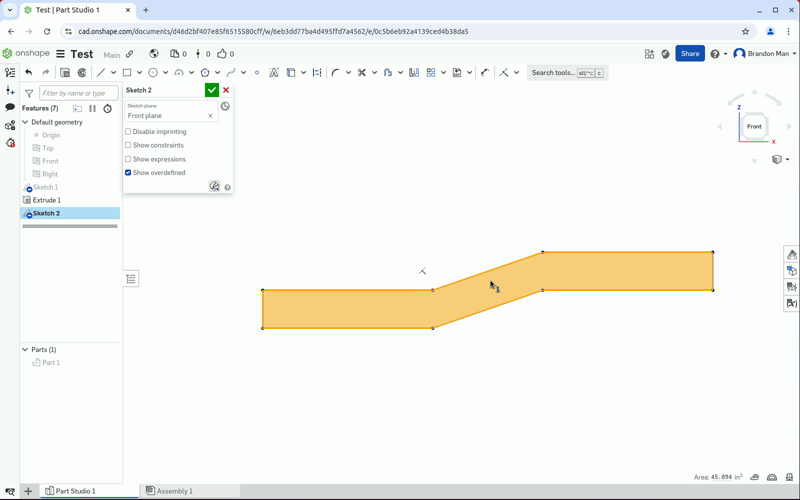
scroll(-6)
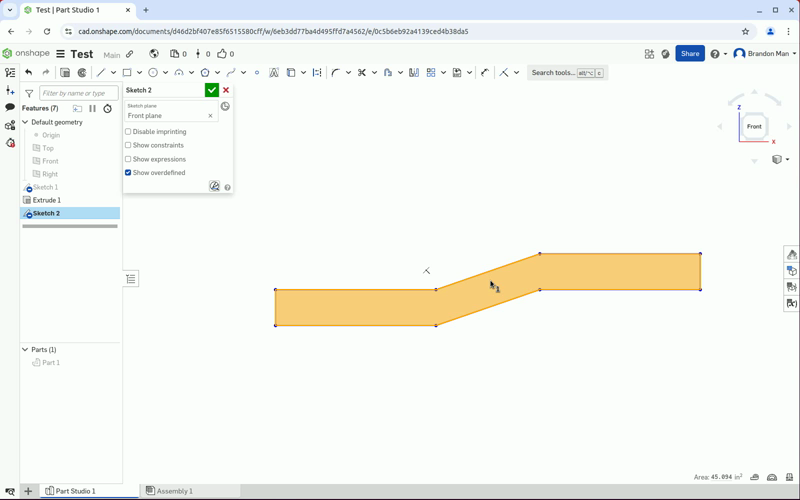
scroll(-6)
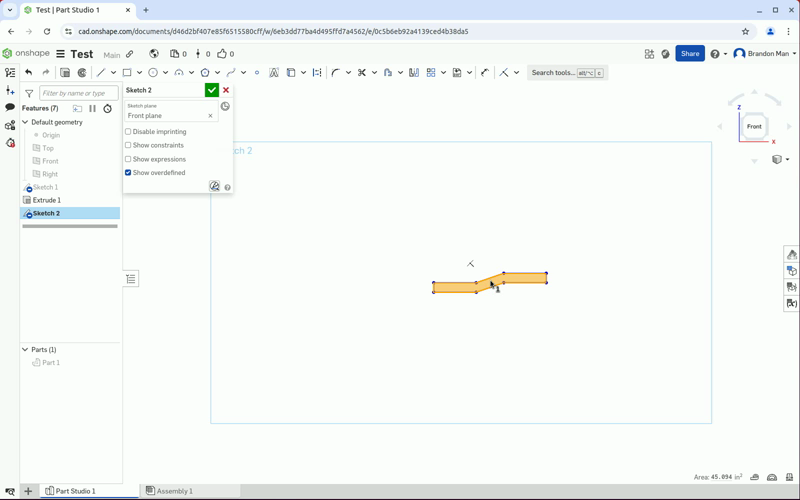
mouse_move(73, 352)
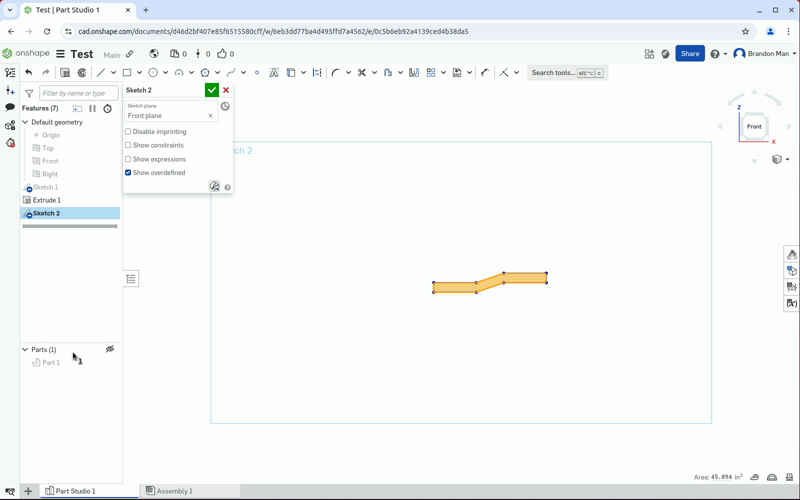
key(shift+y)
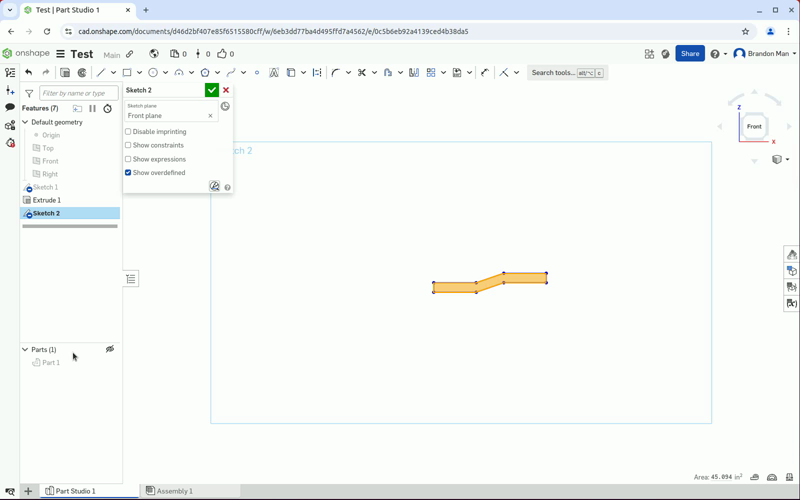
key(shift+e)
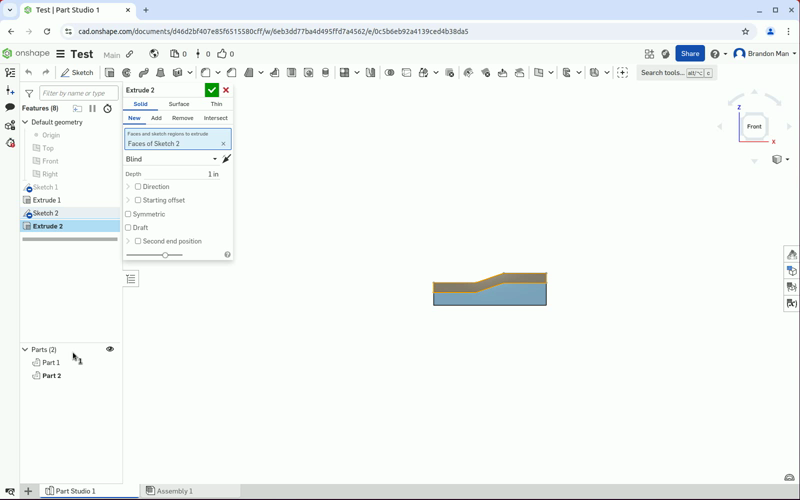
mouse_move(143, 106)
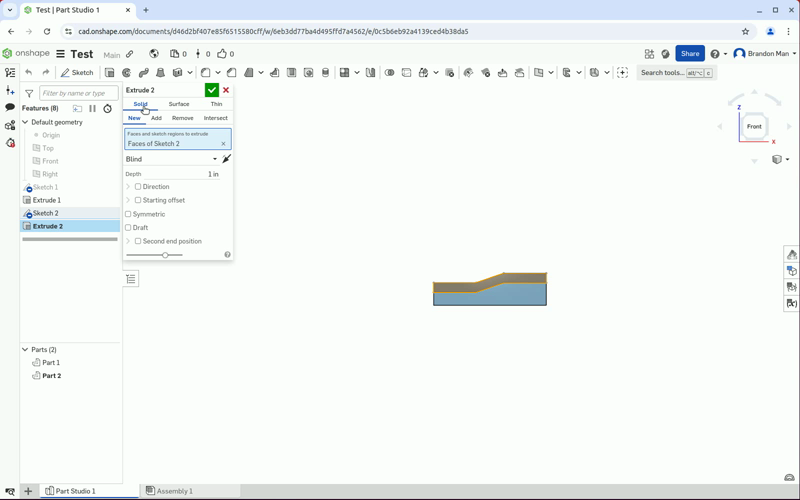
click(143, 106)
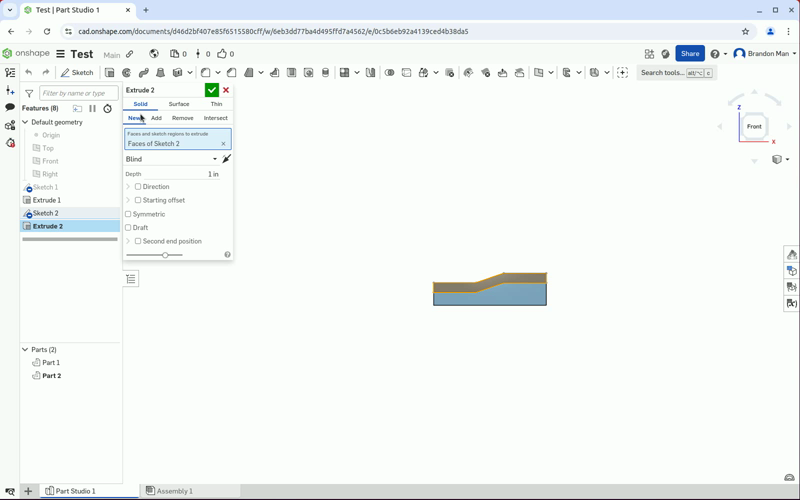
mouse_move(137, 120)
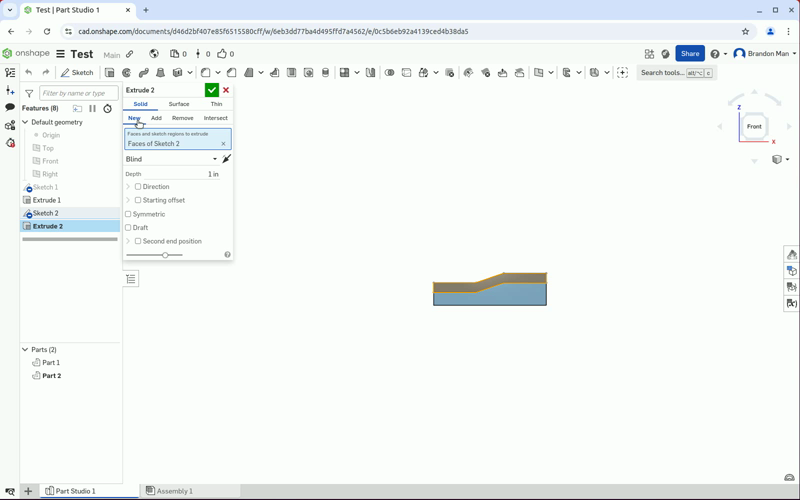
click(137, 120)
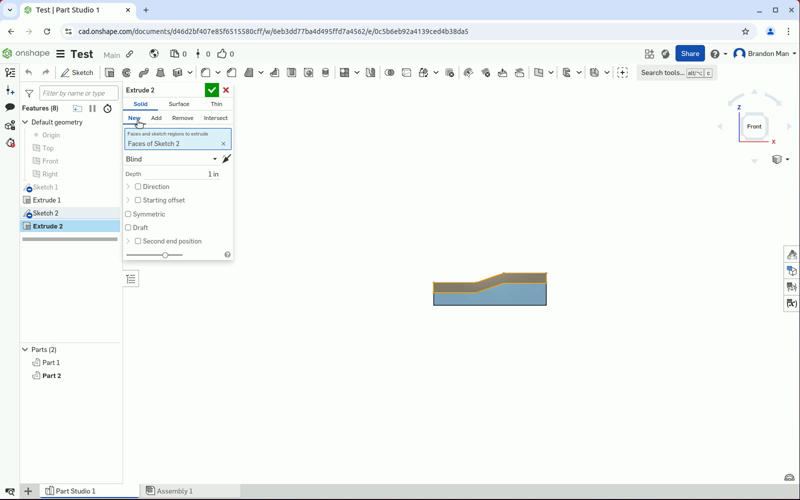
key(tab, 4)
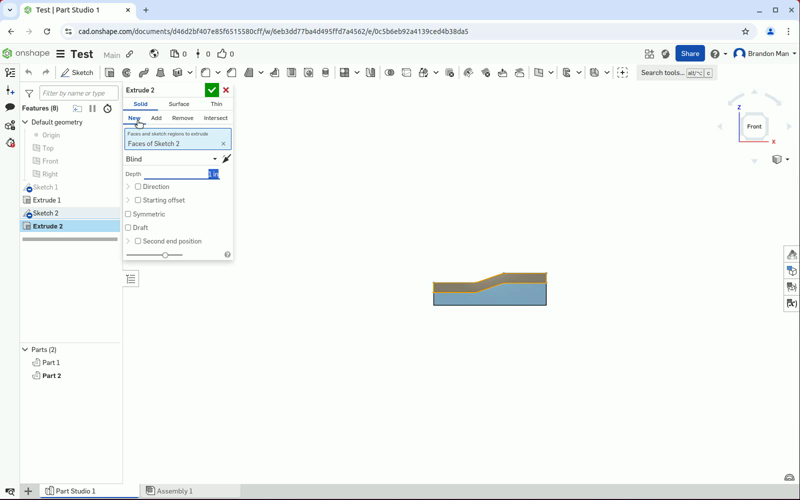
text(-15.405)
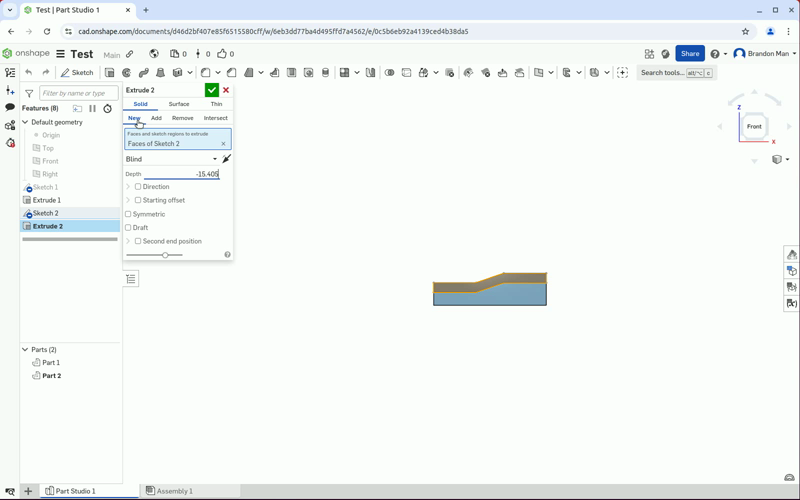
key(enter)
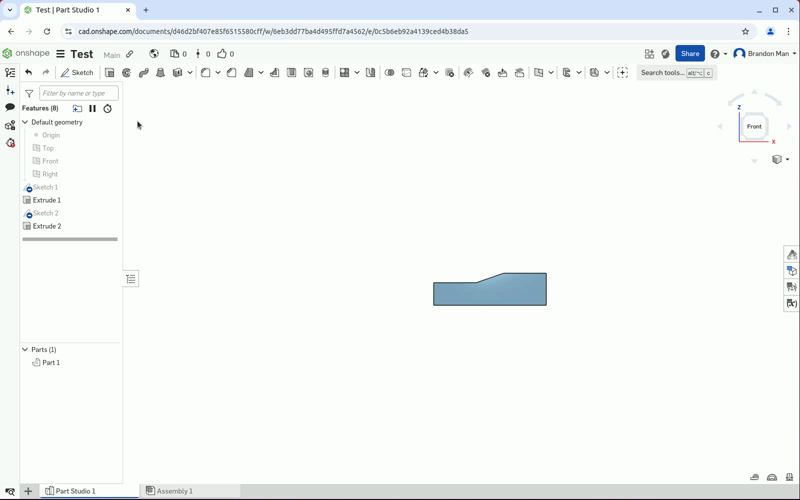
key(shift+h)
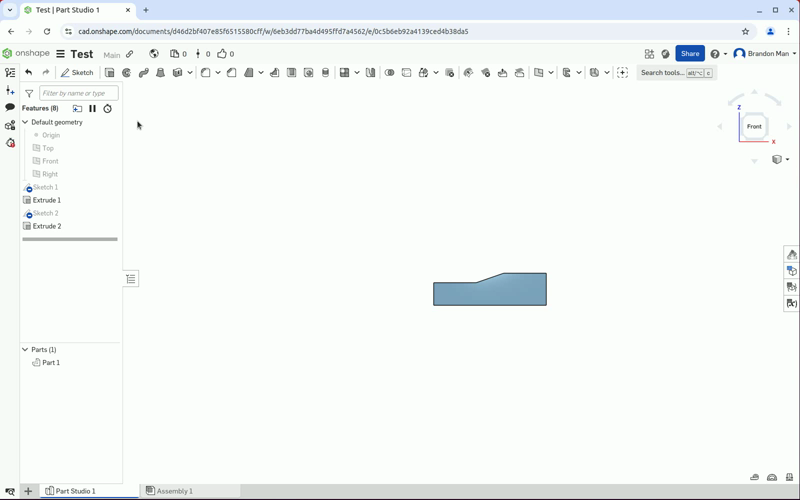
key(shift+h)
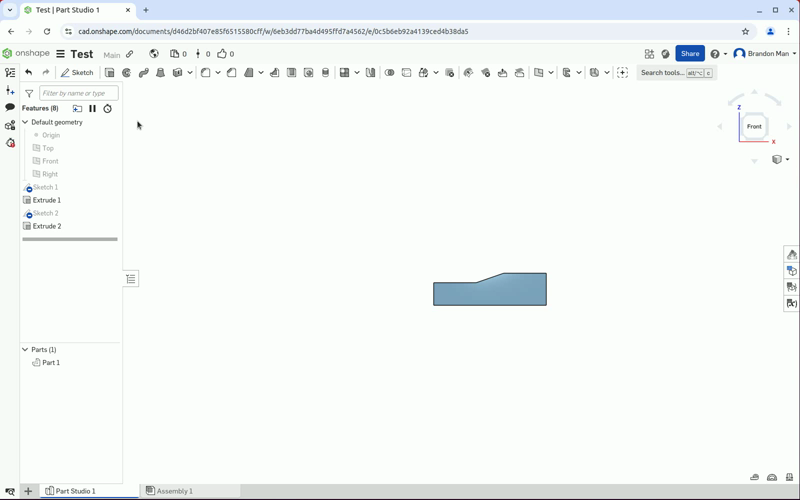
mouse_move(73, 189)
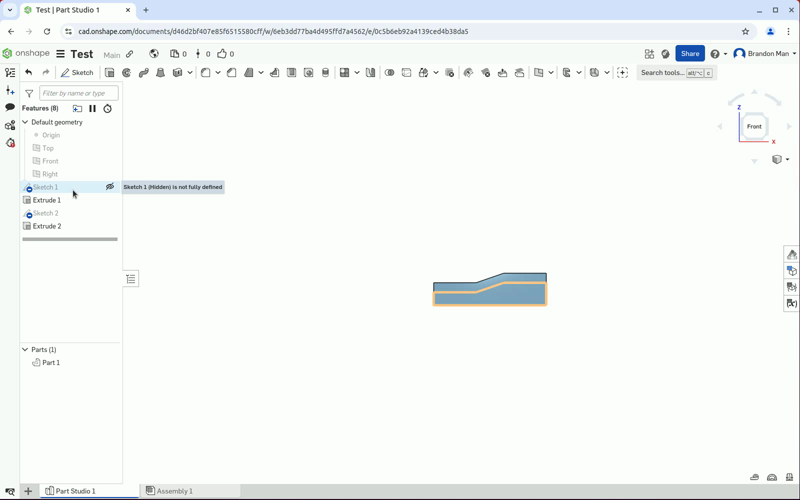
click(73, 189)
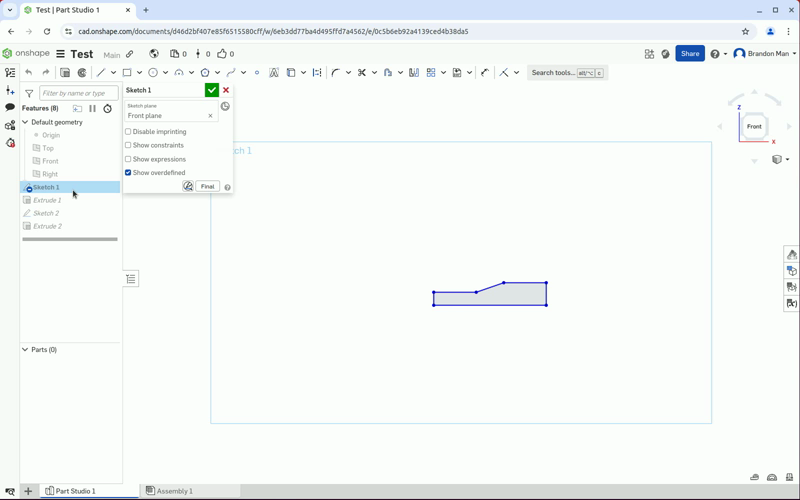
mouse_move(229, 92)
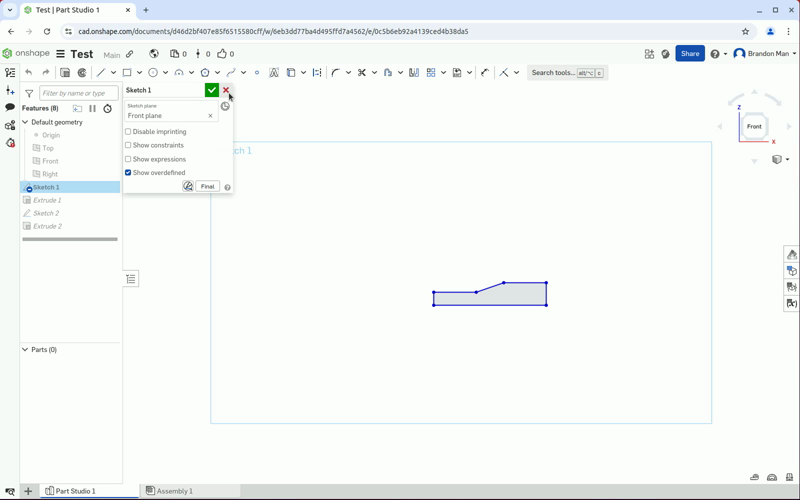
click(229, 92)
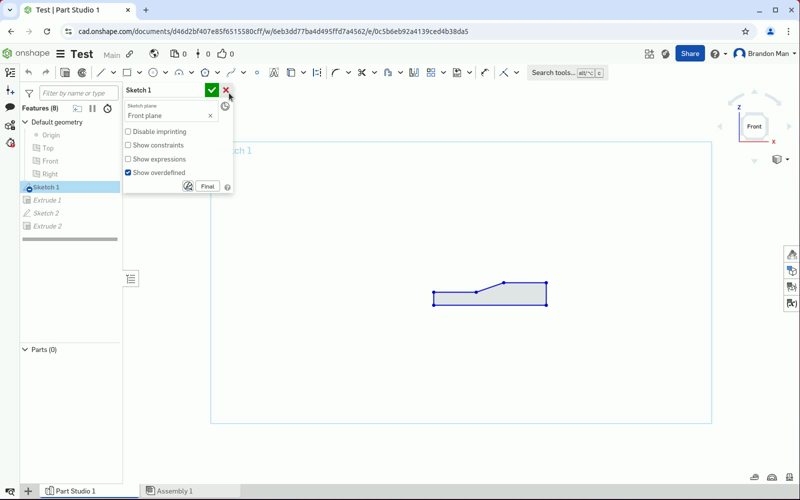
key(shift+s)
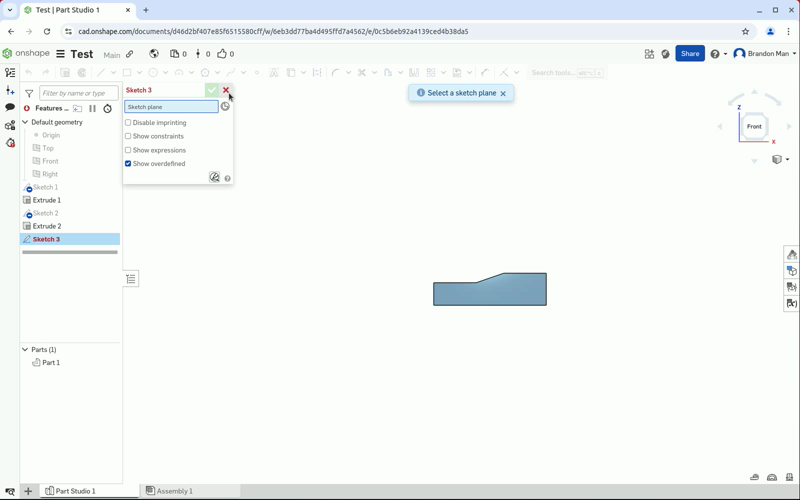
mouse_move(73, 163)
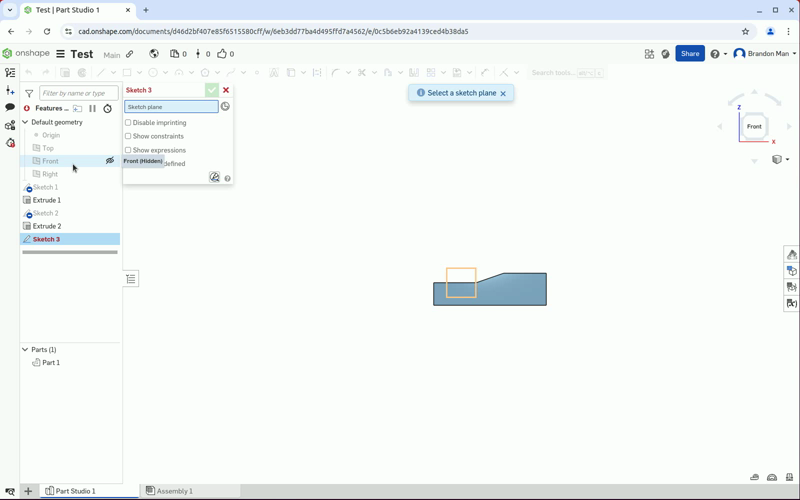
click(73, 163)
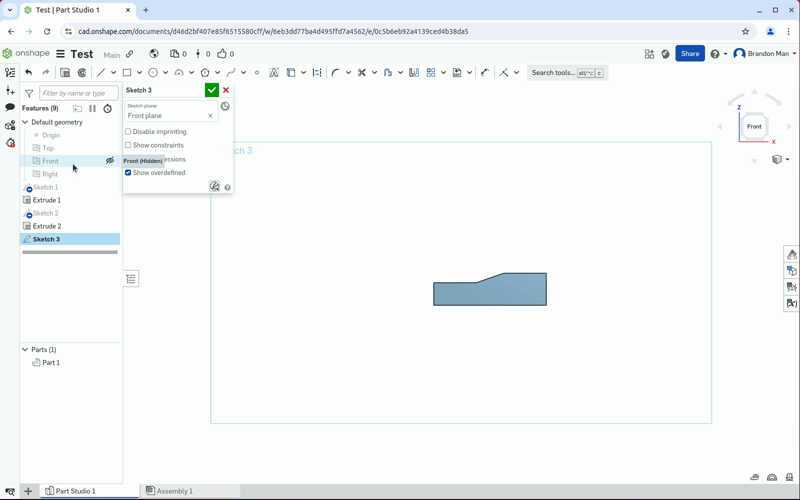
mouse_move(73, 352)
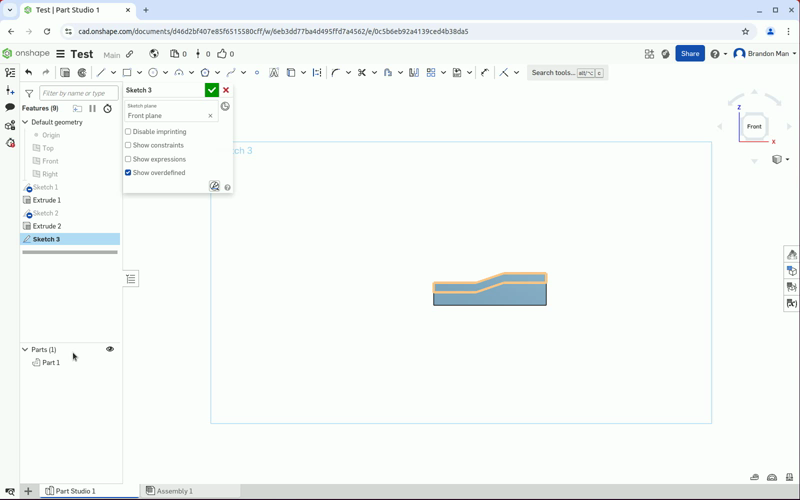
key(y)
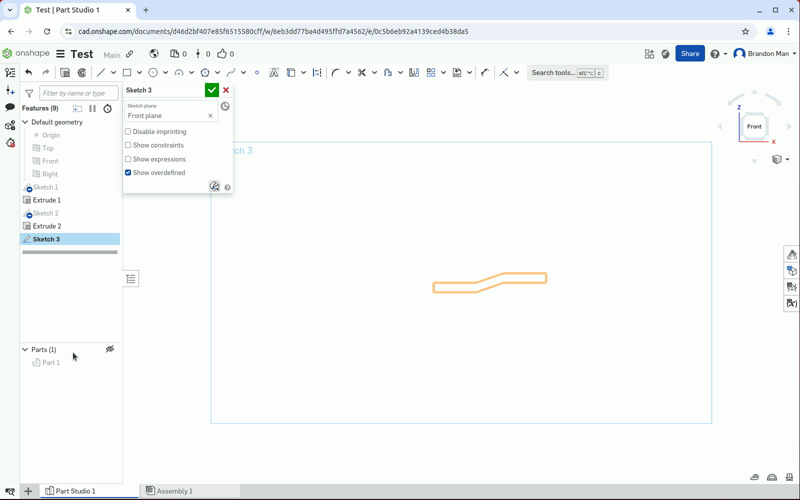
key(l)
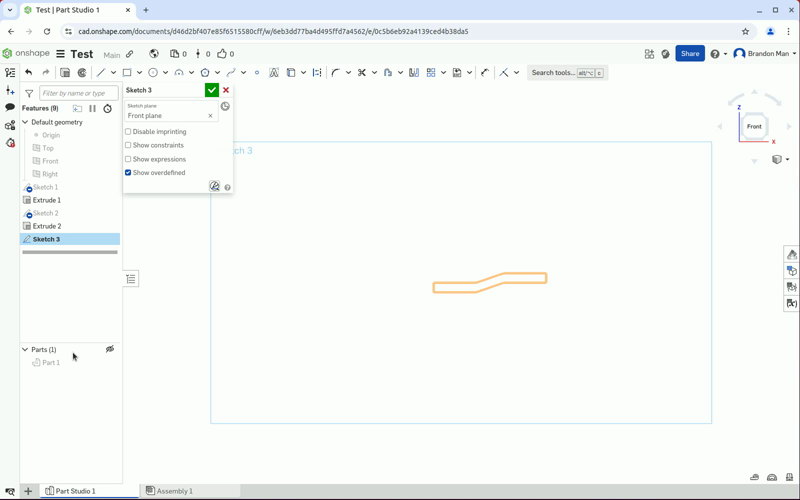
key_down(shift)
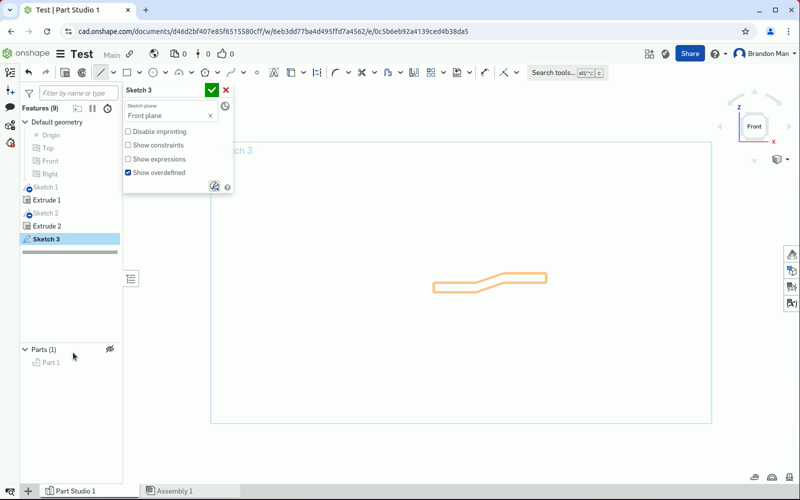
mouse_move(433, 282)
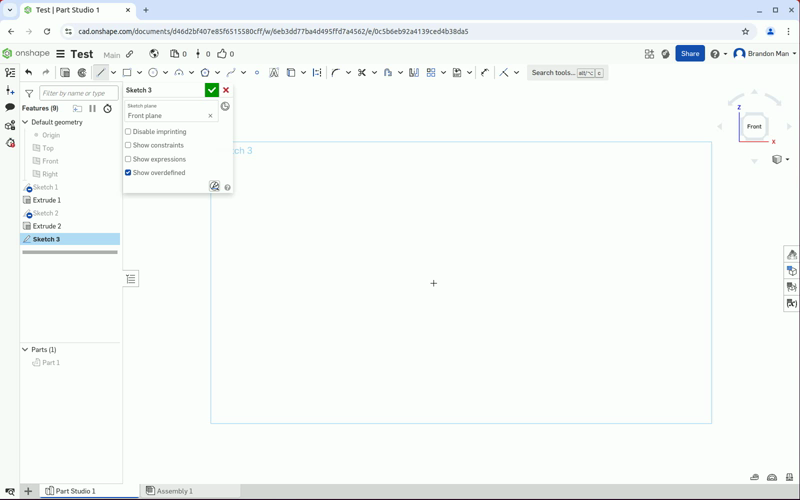
click(433, 282)
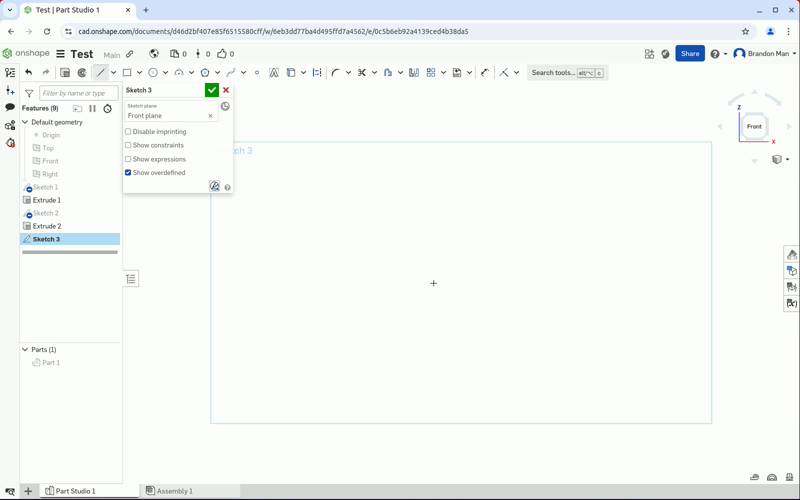
key_up(shift)
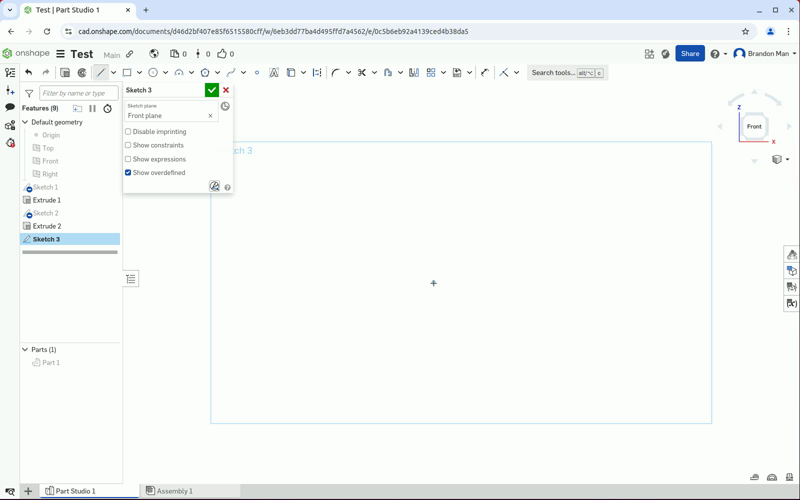
key_down(shift)
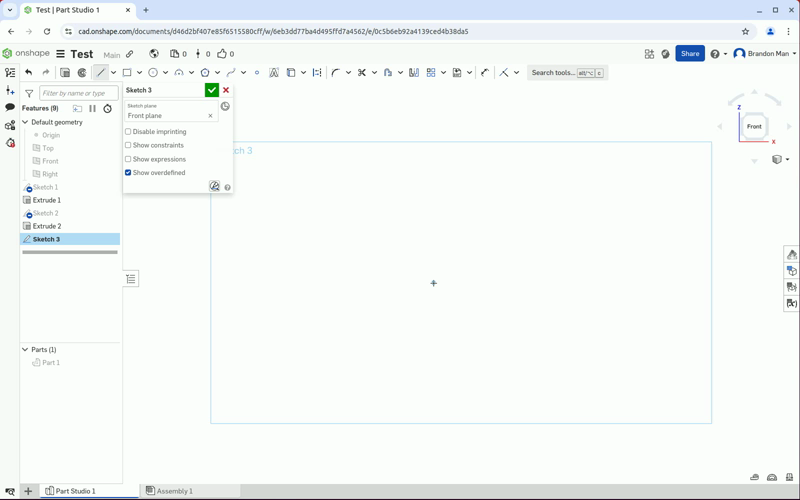
mouse_move(463, 282)
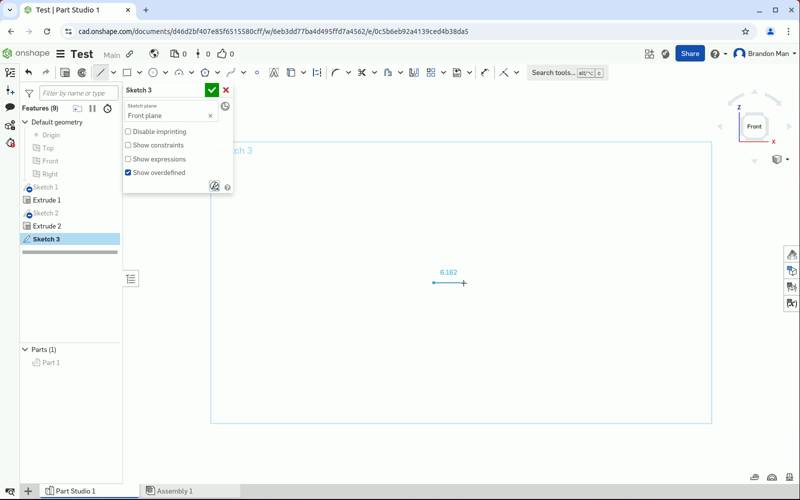
mouse_move(476, 282)
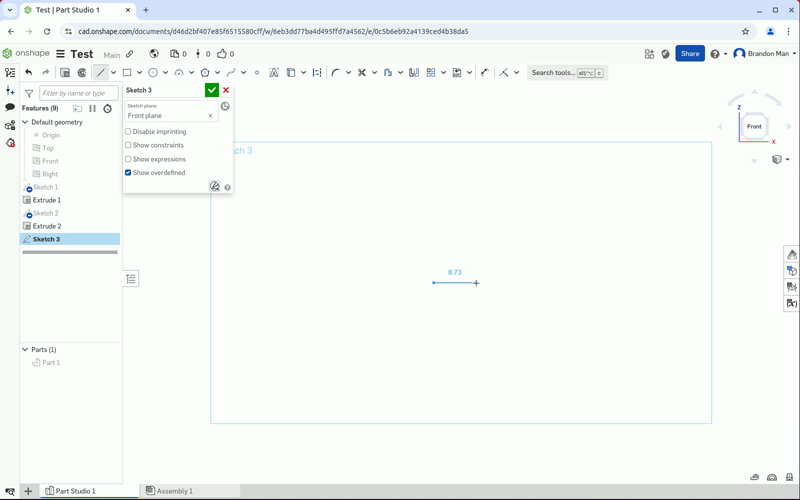
click(476, 282)
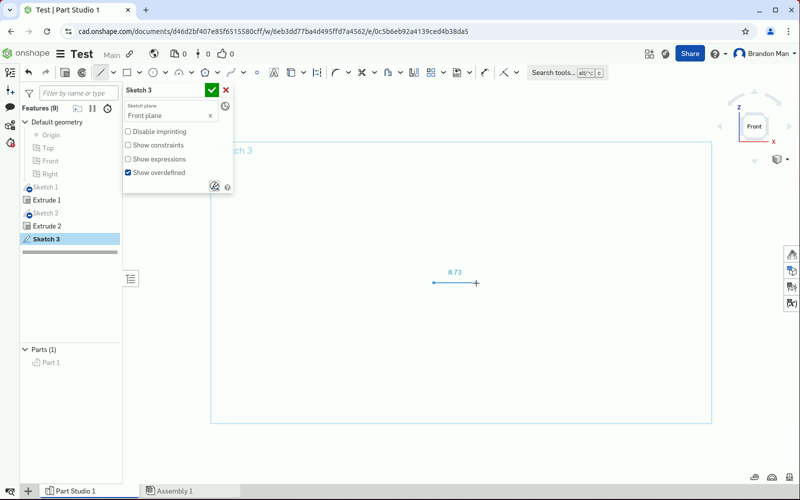
key_up(shift)
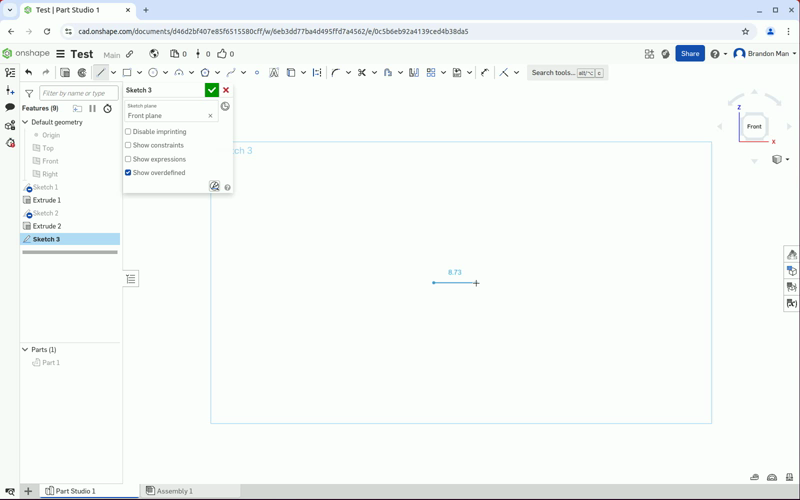
key_down(shift)
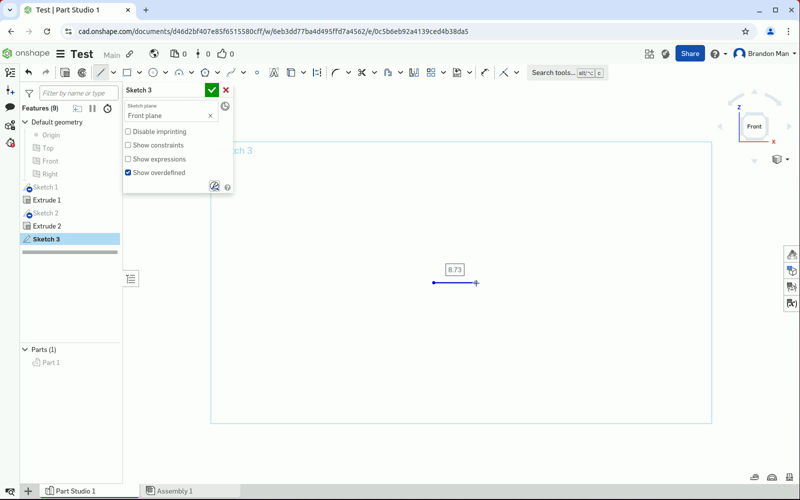
mouse_move(506, 282)
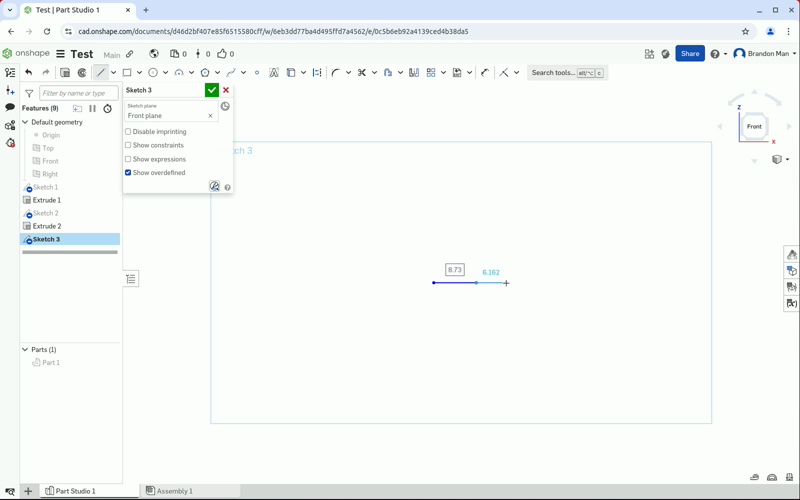
mouse_move(503, 273)
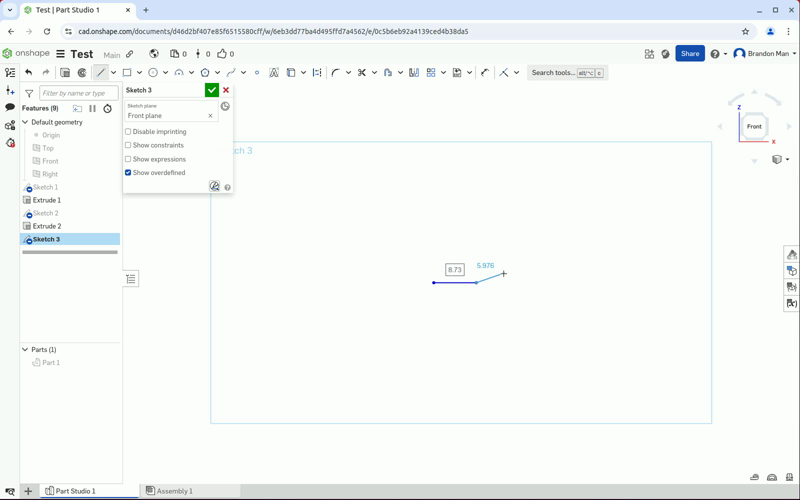
click(503, 273)
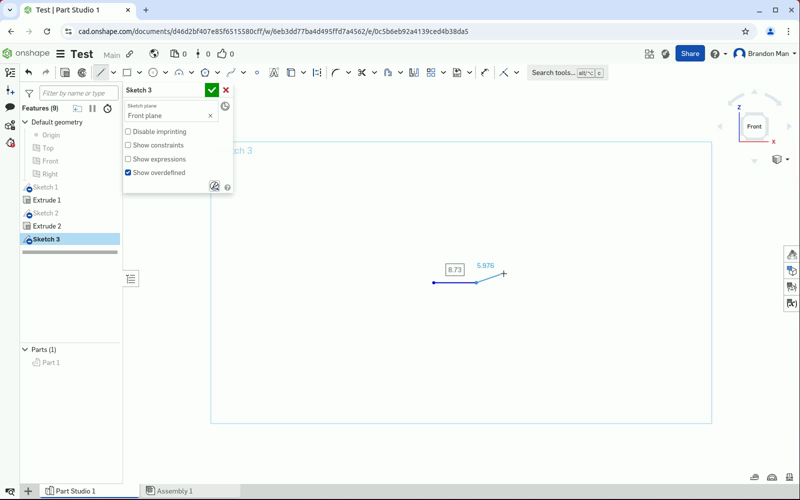
key_up(shift)
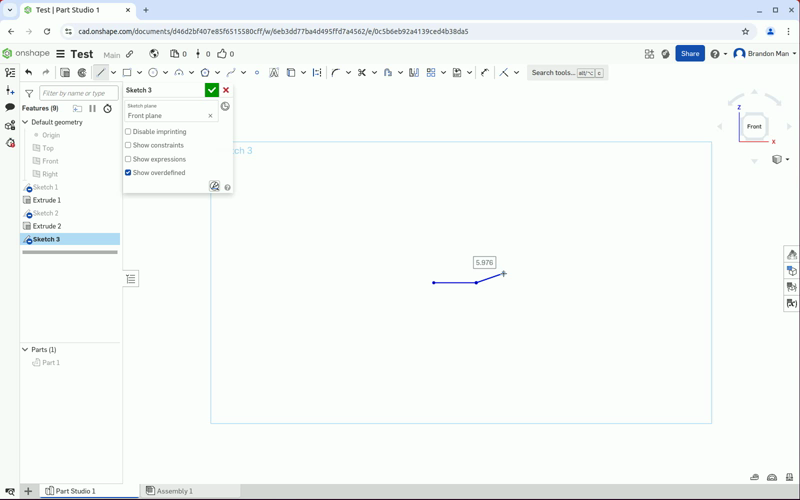
key_down(shift)
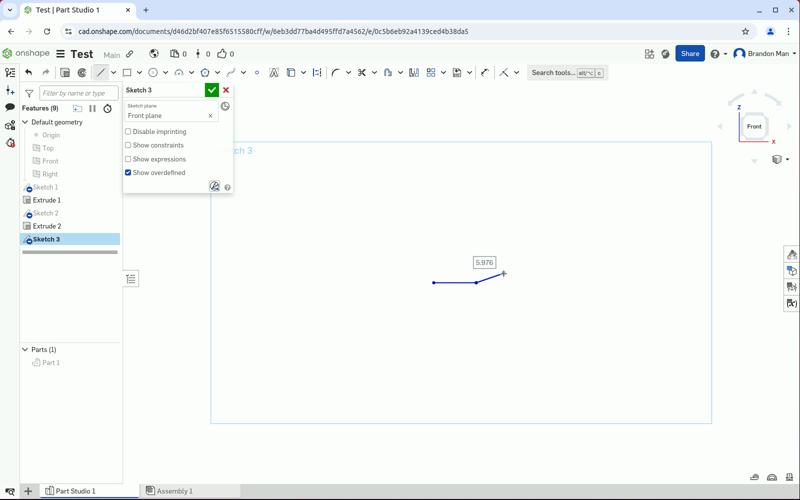
mouse_move(533, 273)
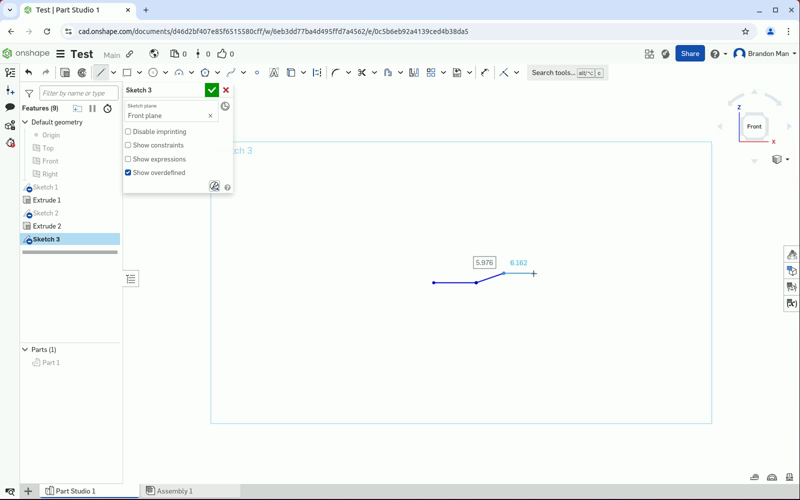
mouse_move(546, 273)
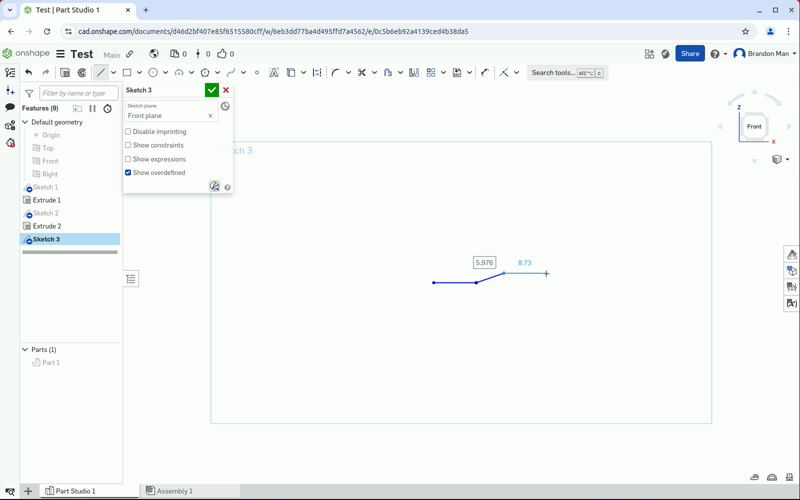
click(546, 273)
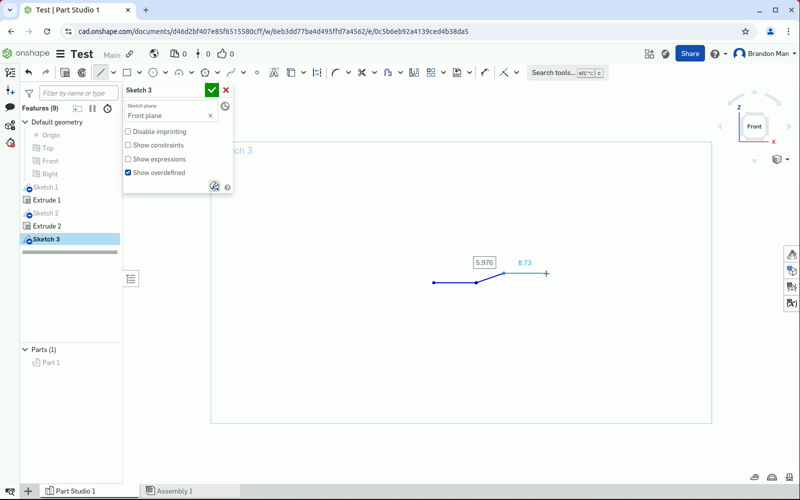
key_up(shift)
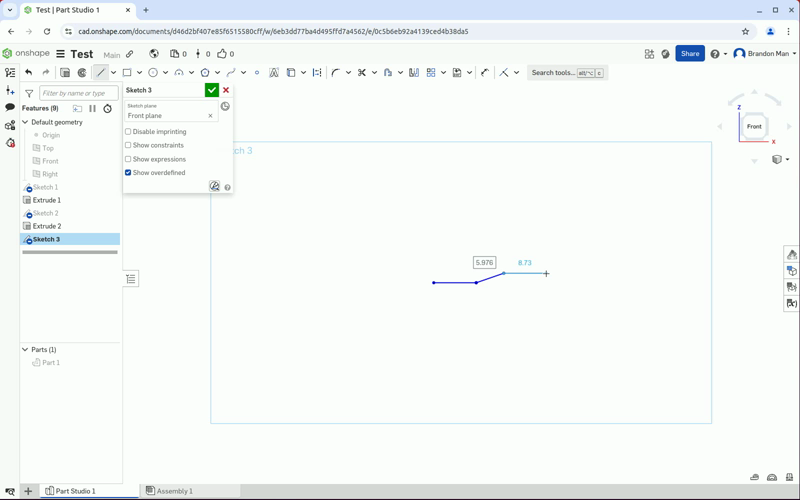
key_down(shift)
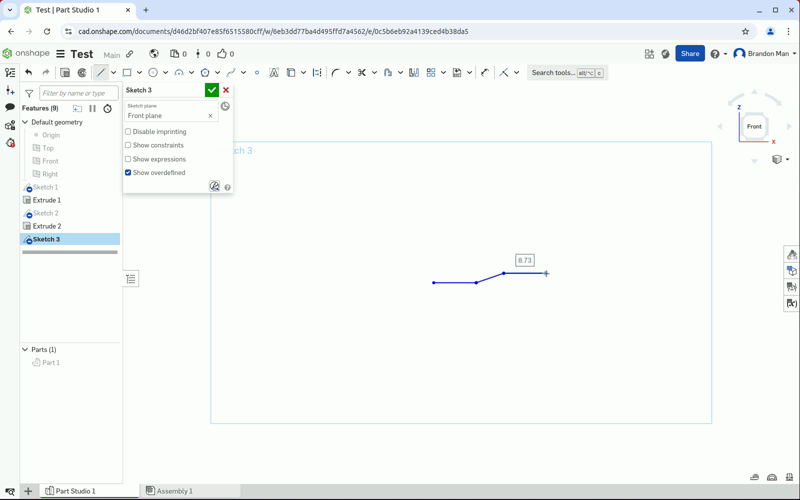
mouse_move(576, 273)
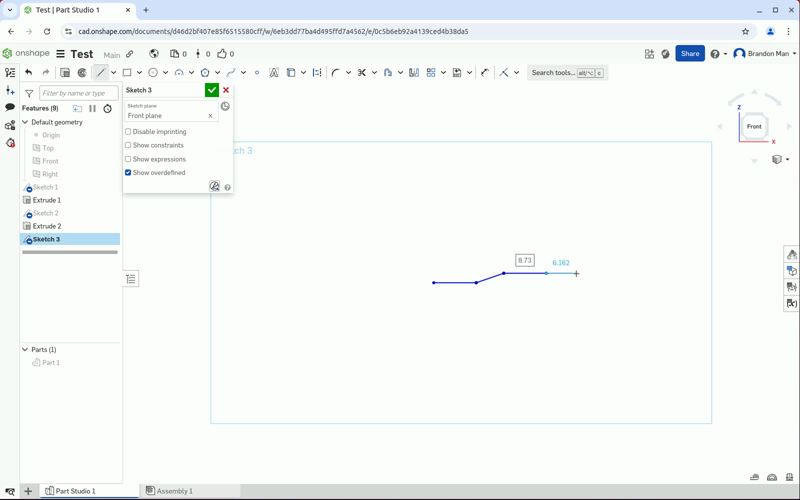
mouse_move(546, 264)
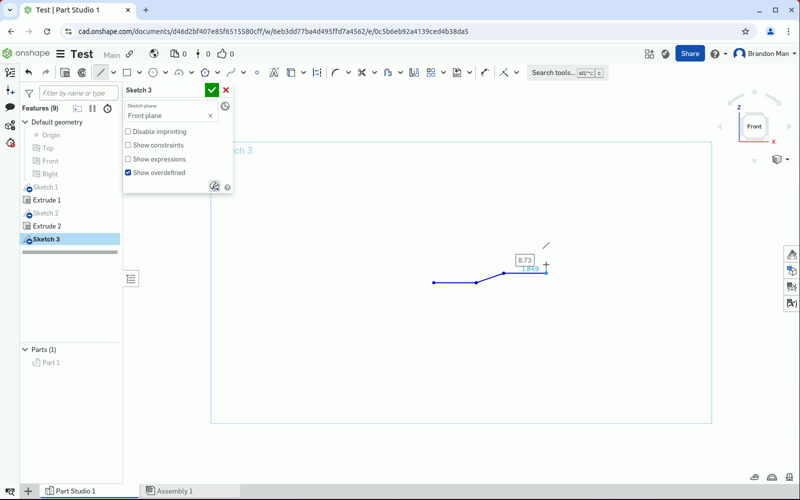
click(546, 264)
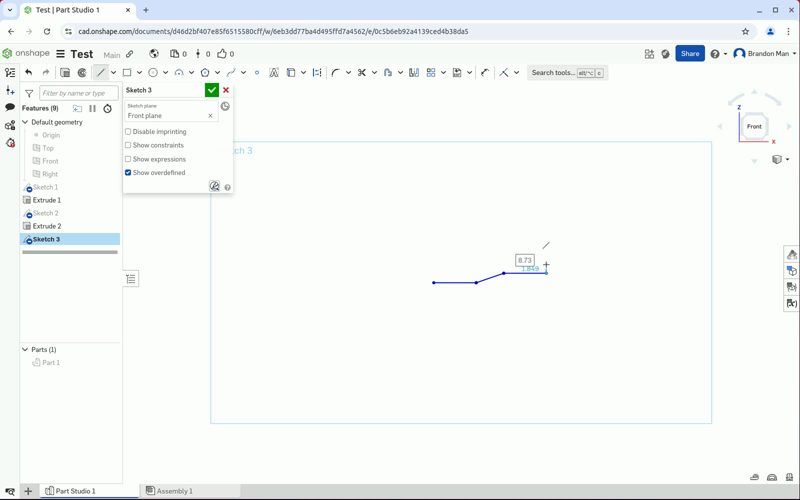
key_up(shift)
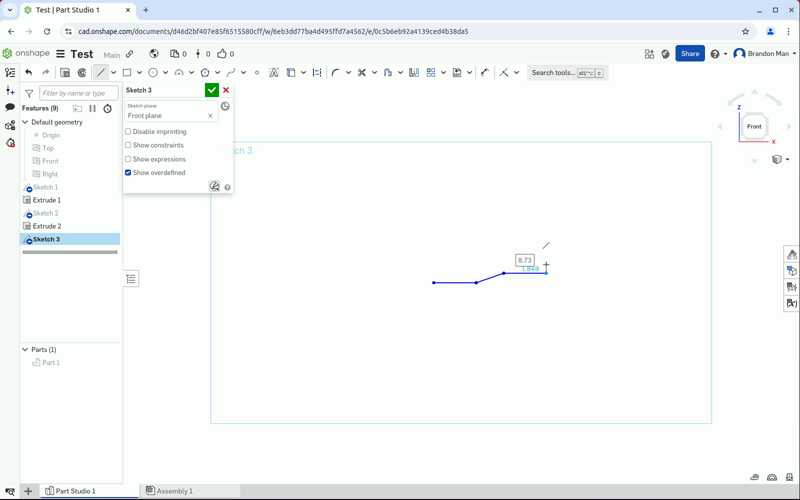
key_down(shift)
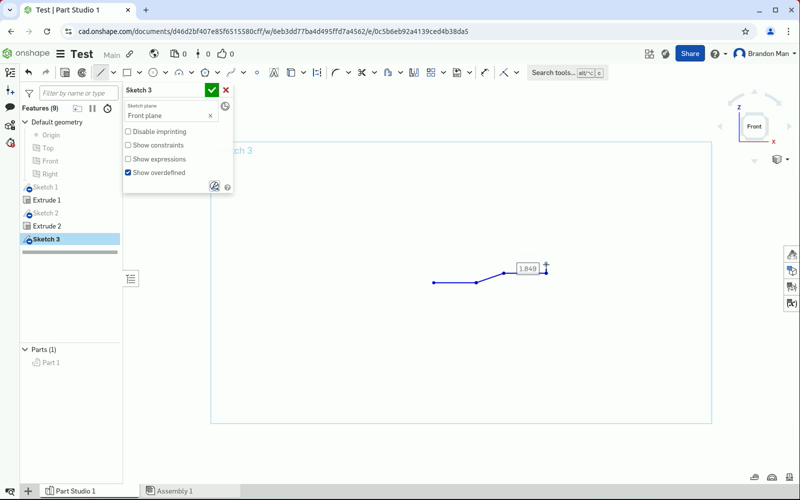
mouse_move(576, 264)
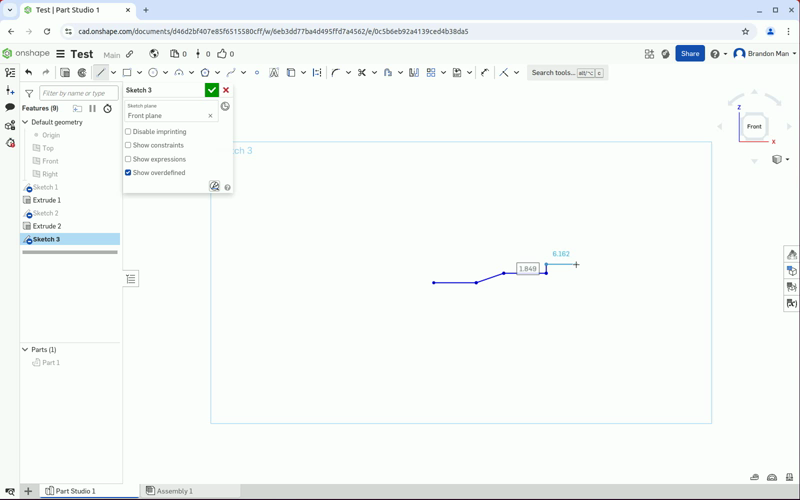
mouse_move(503, 264)
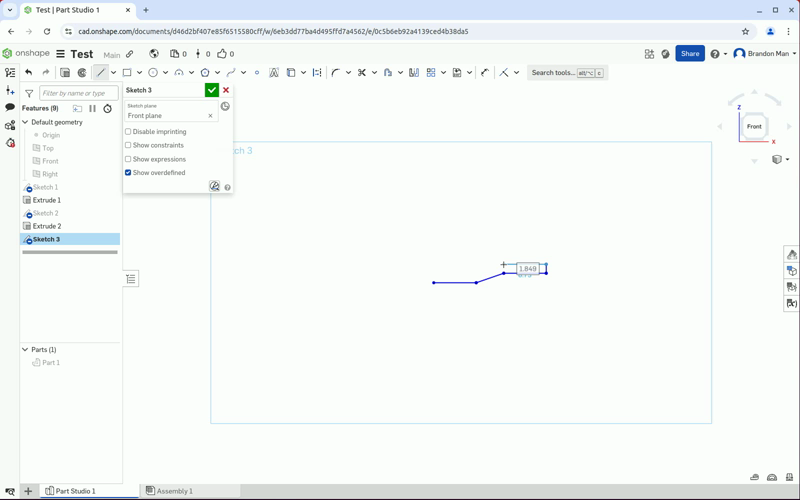
click(503, 264)
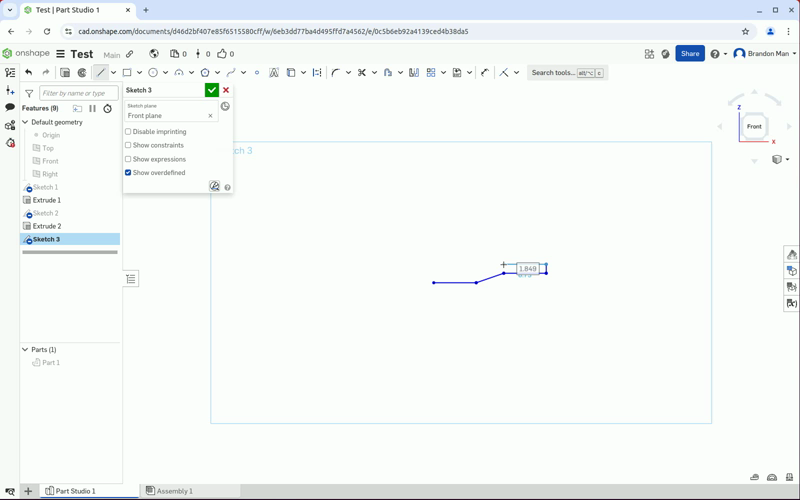
key_up(shift)
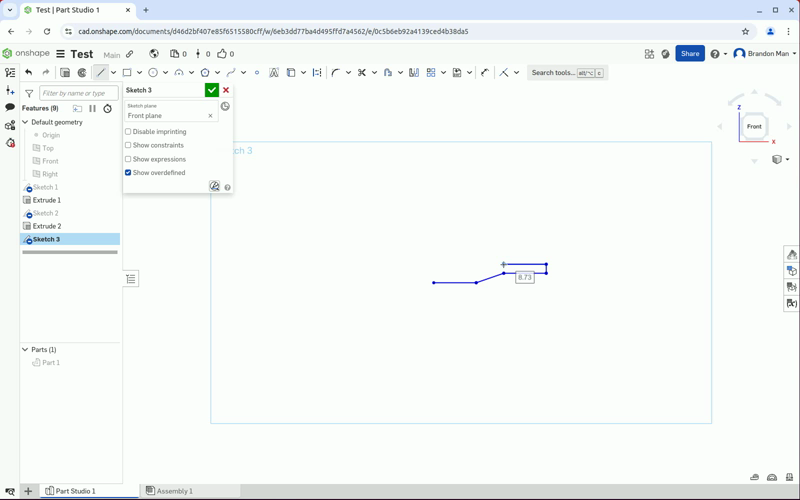
key_down(shift)
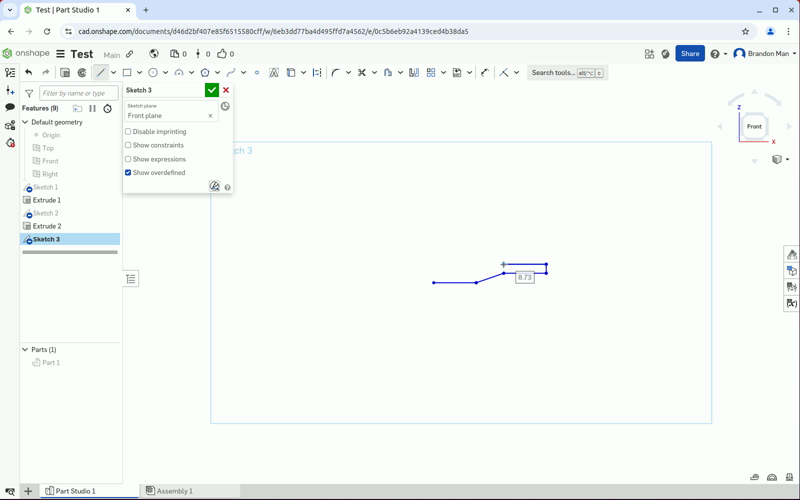
mouse_move(533, 264)
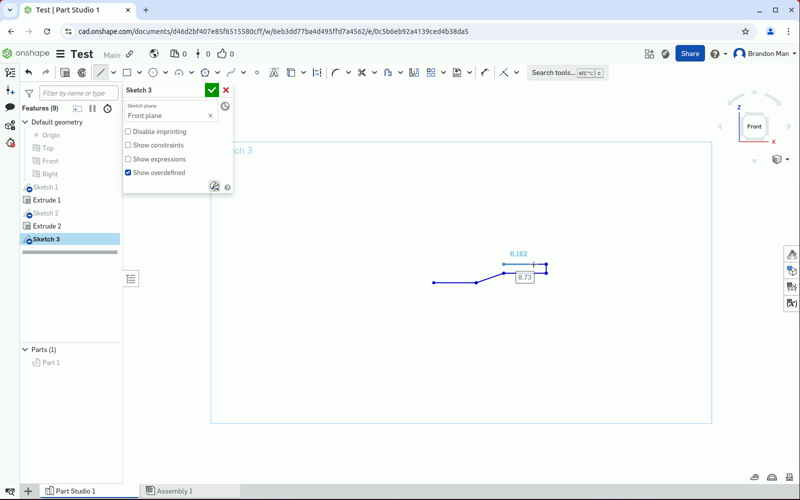
mouse_move(476, 273)
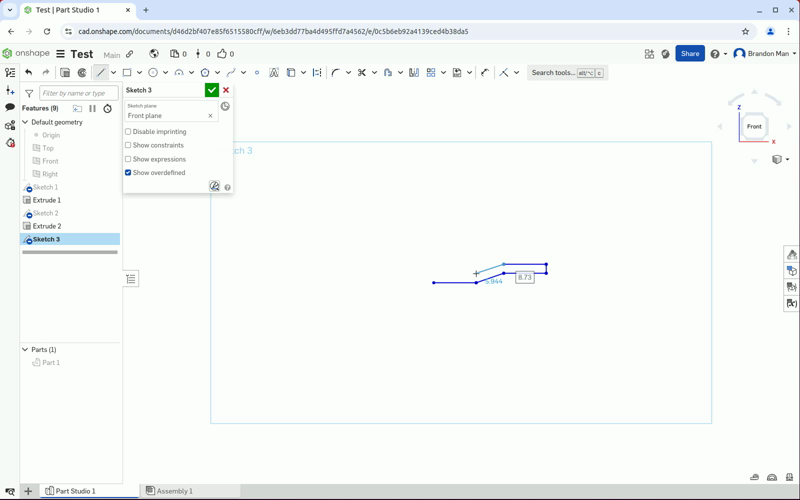
click(476, 273)
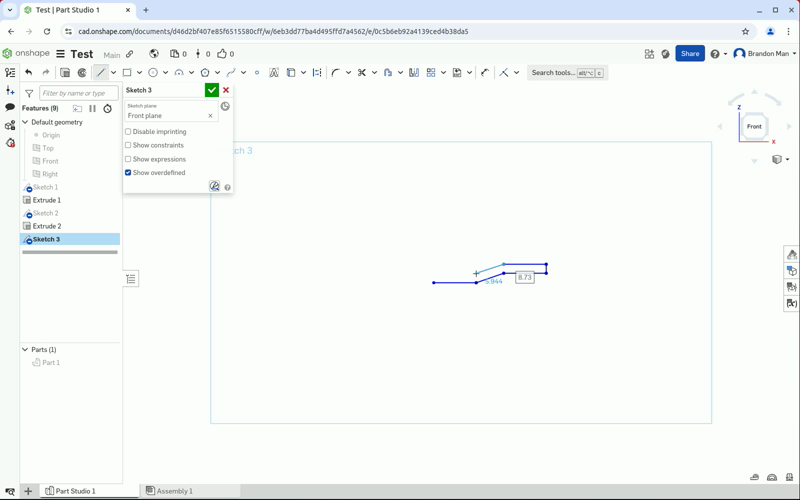
key_up(shift)
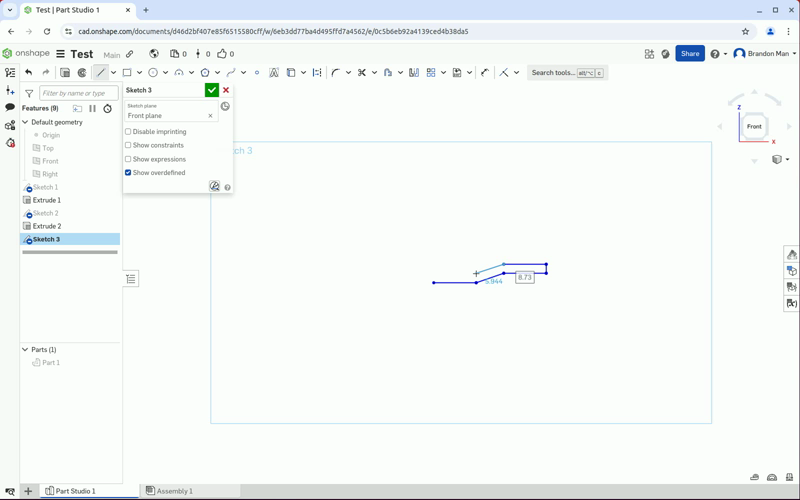
key_down(shift)
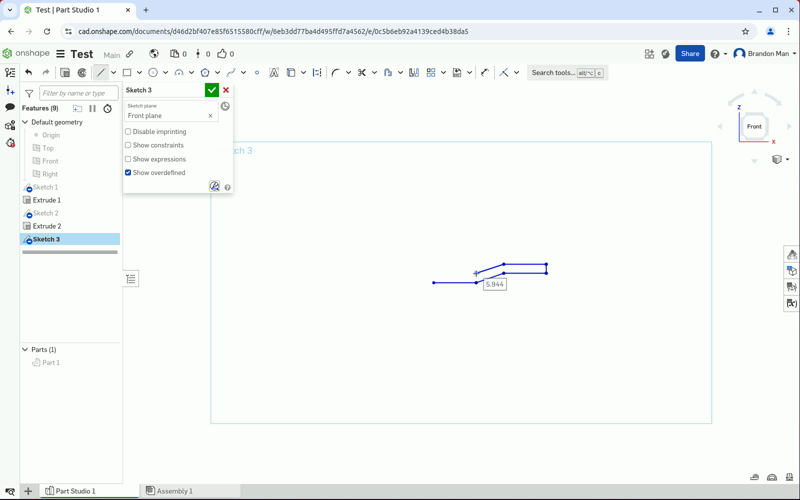
mouse_move(506, 273)
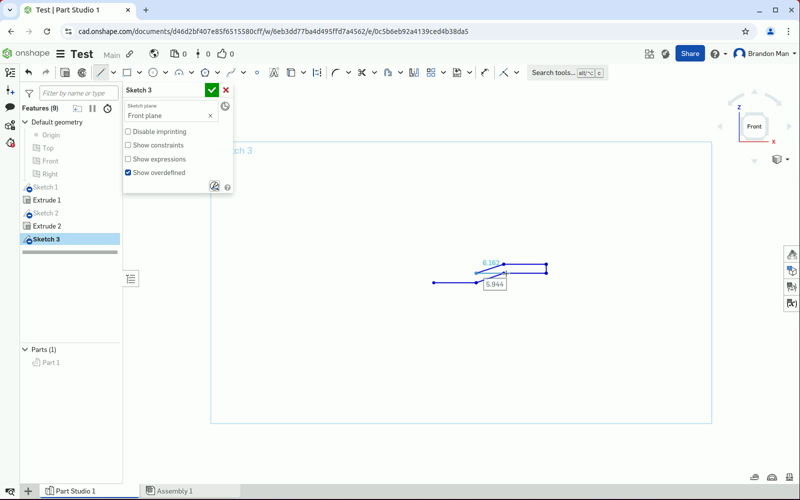
mouse_move(433, 273)
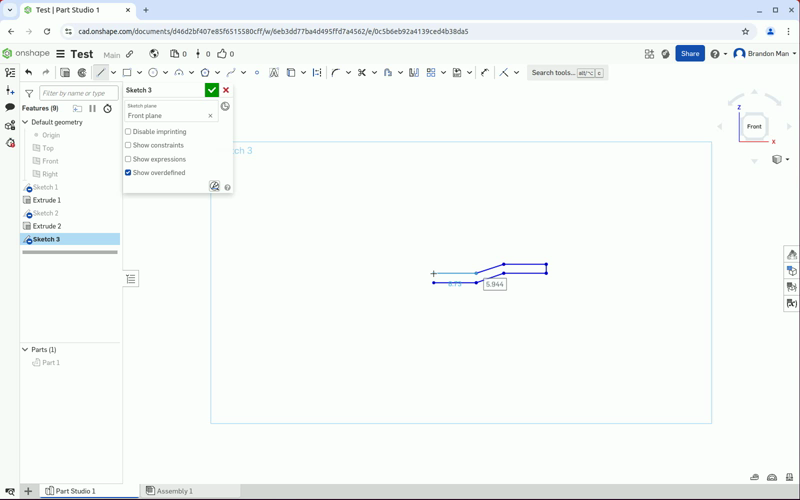
click(433, 273)
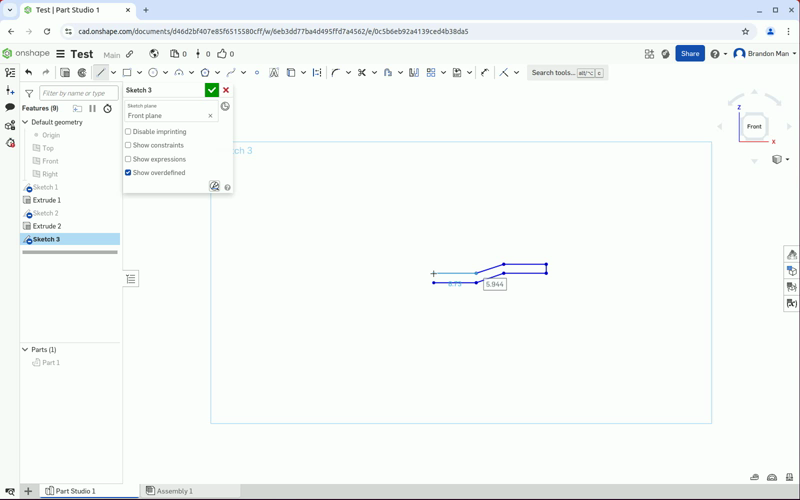
key_up(shift)
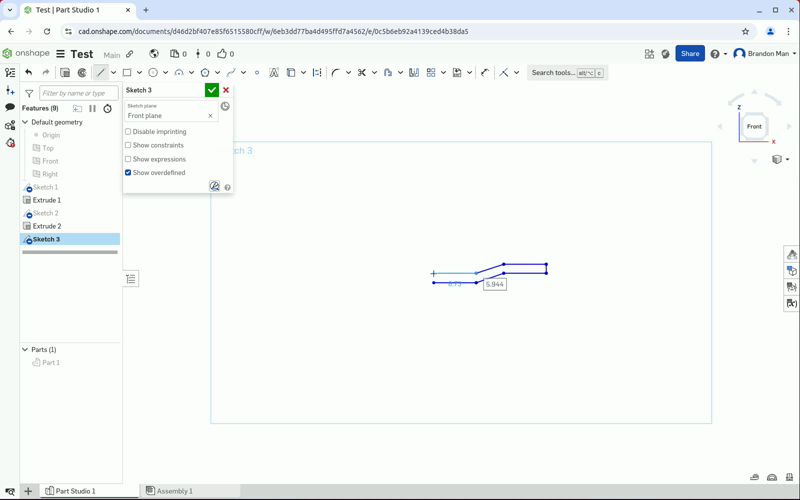
mouse_move(463, 273)
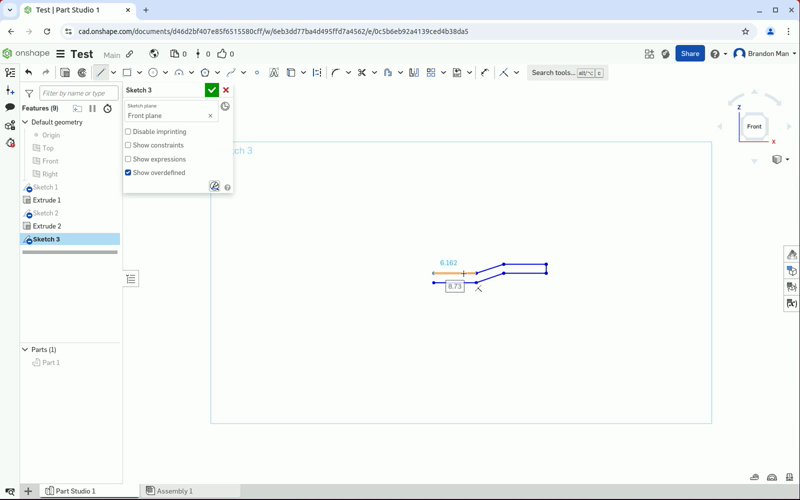
key_down(shift)
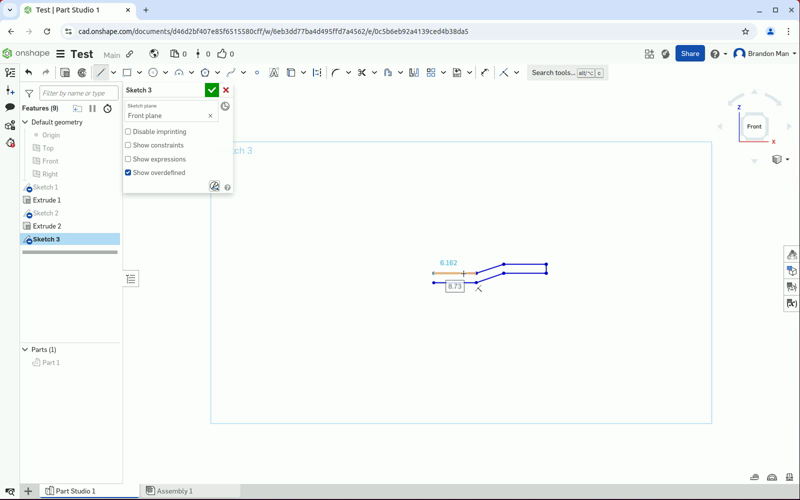
mouse_move(433, 282)
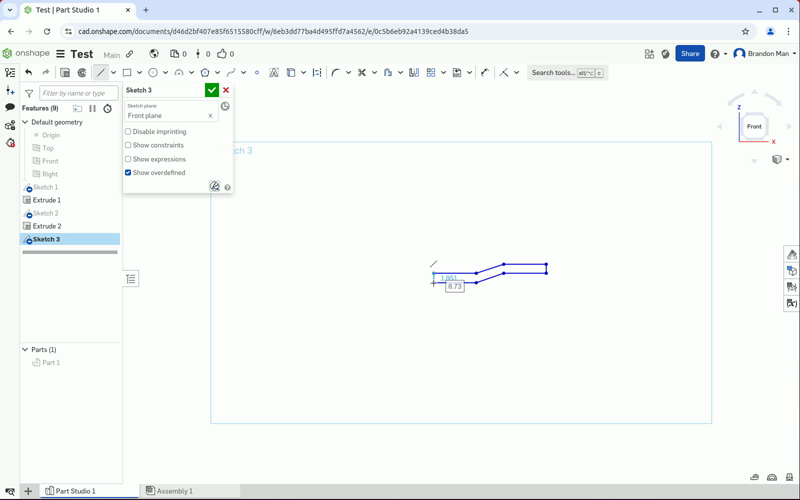
key_up(shift)
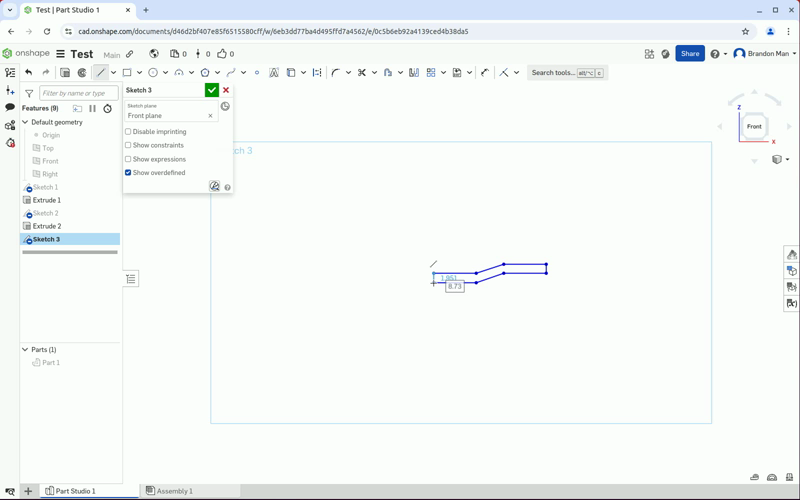
click(433, 282)
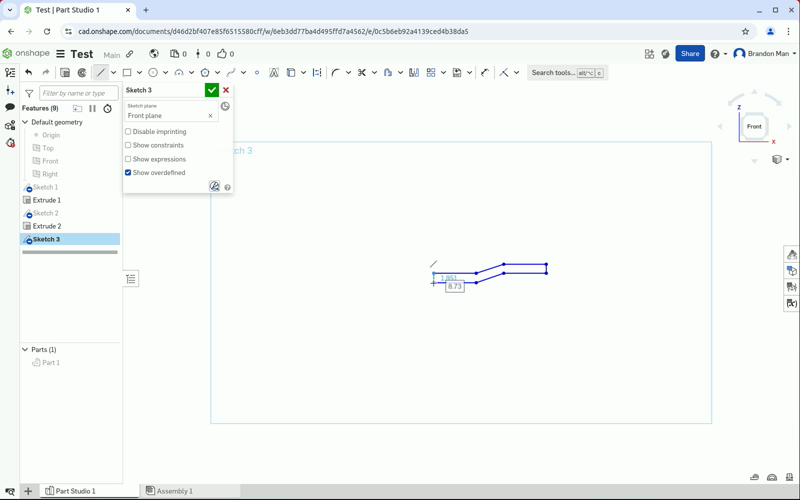
key(esc)
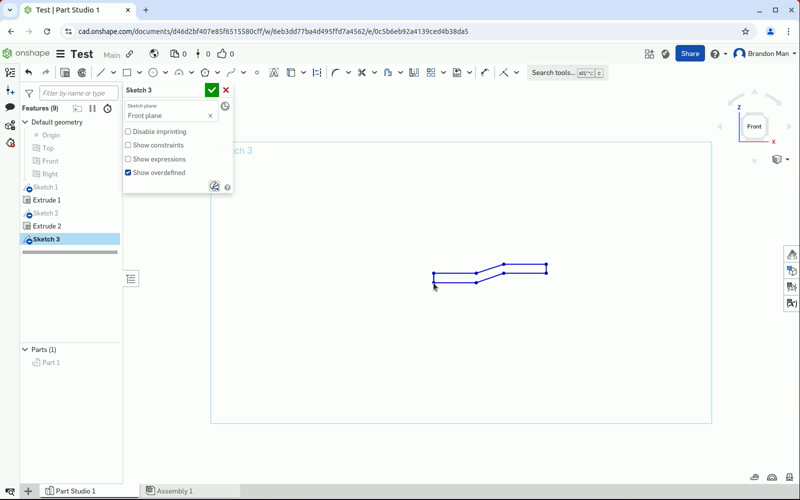
mouse_move(499, 268)
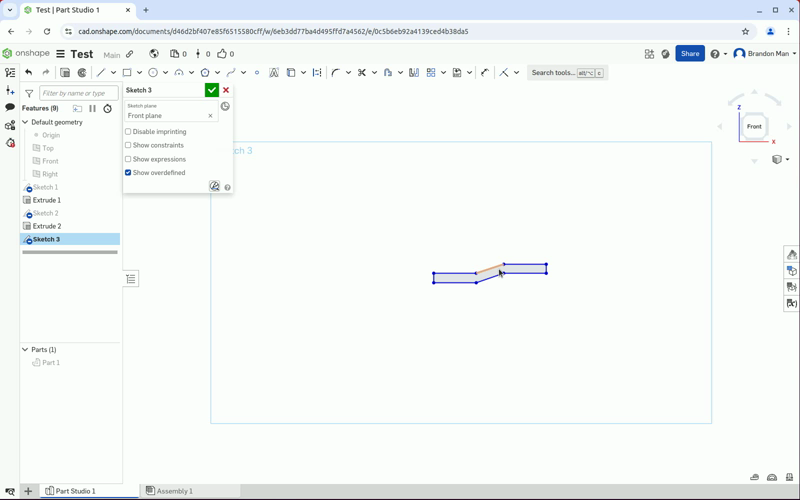
scroll(6)
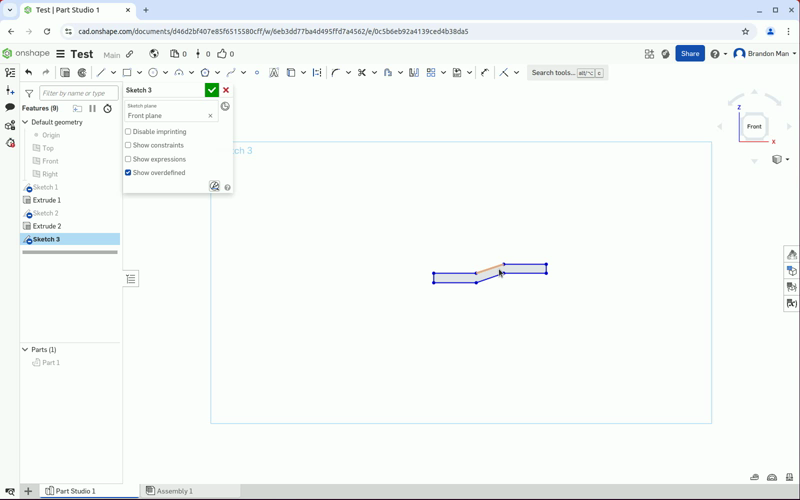
scroll(6)
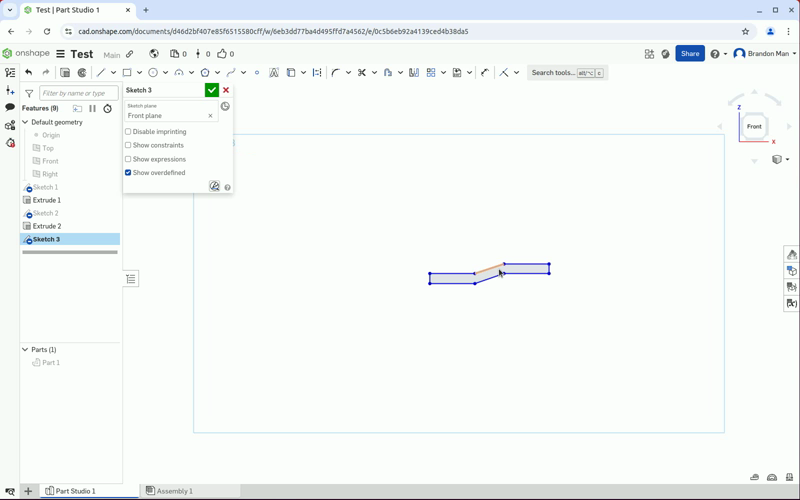
scroll(6)
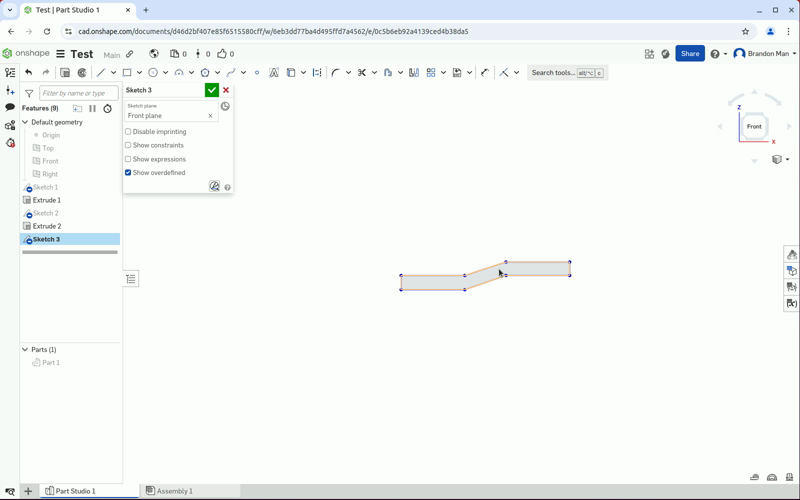
scroll(6)
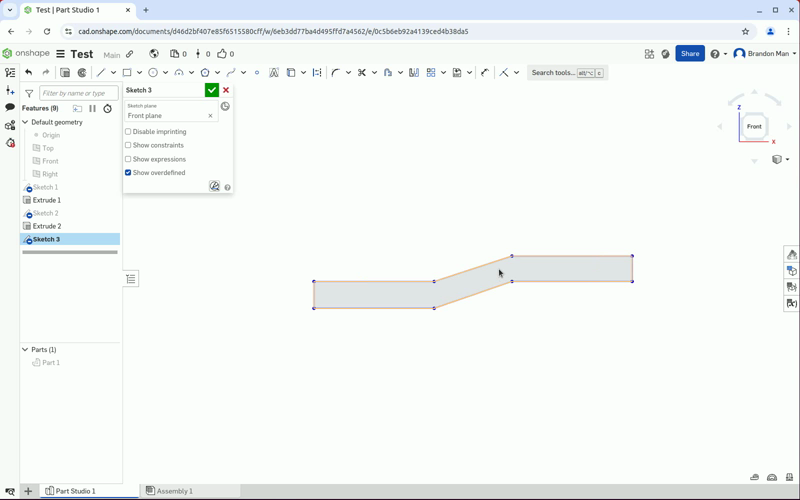
scroll(6)
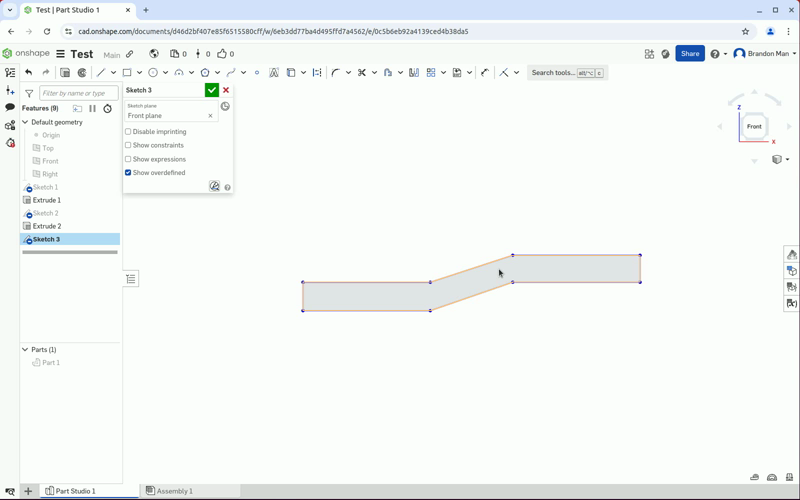
scroll(6)
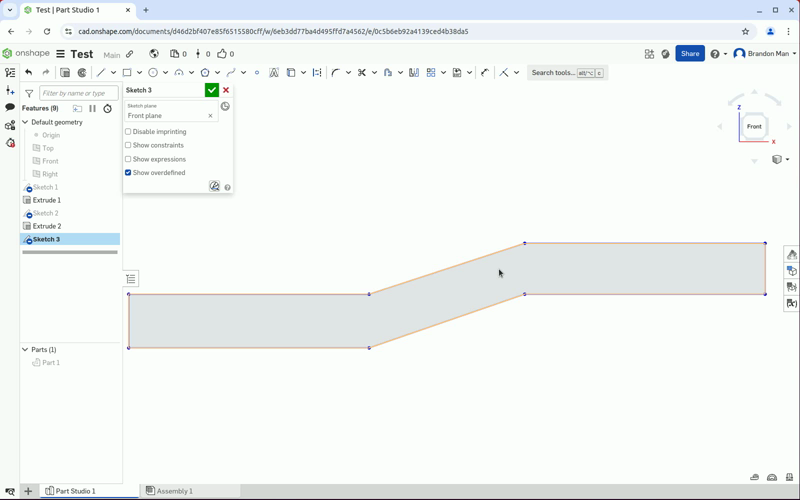
scroll(6)
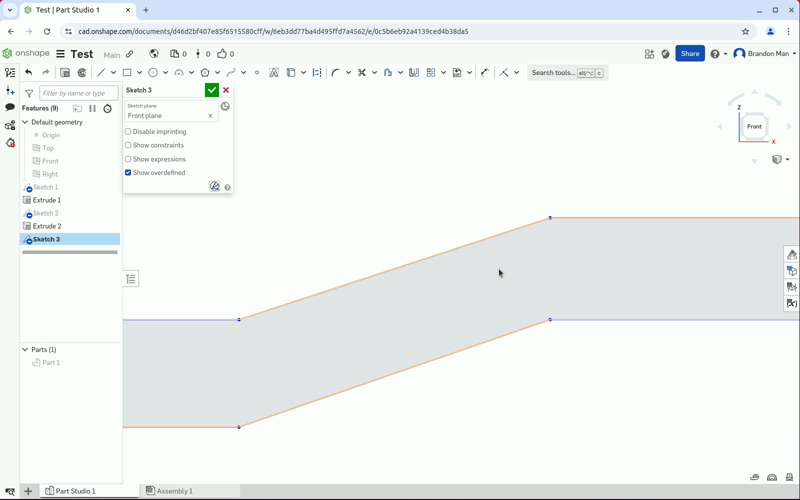
click(499, 268)
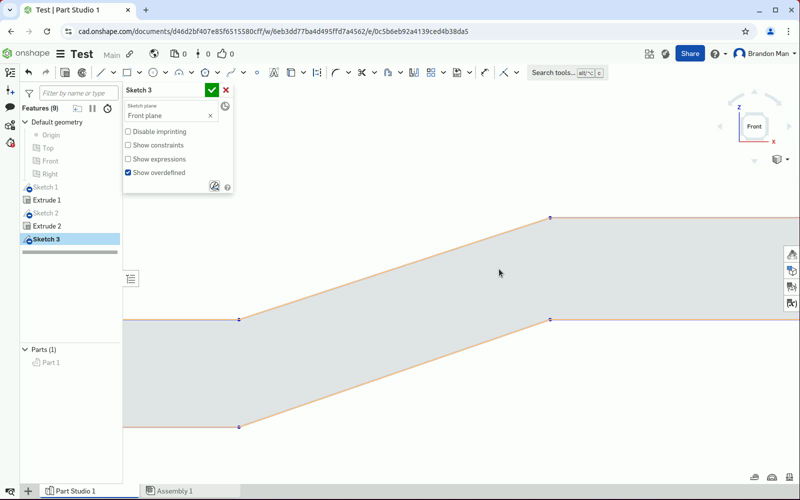
scroll(-6)
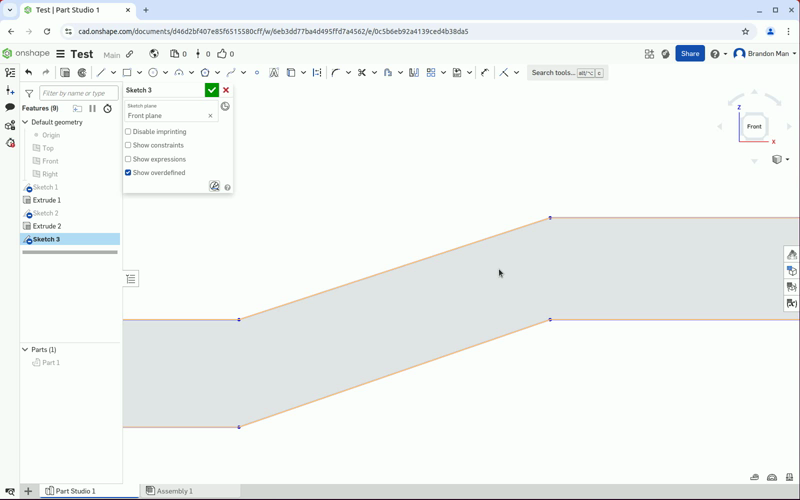
scroll(-6)
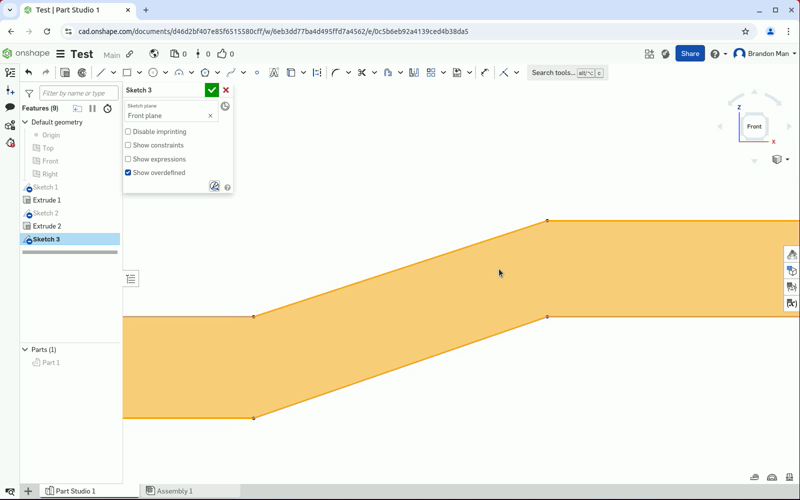
scroll(-6)
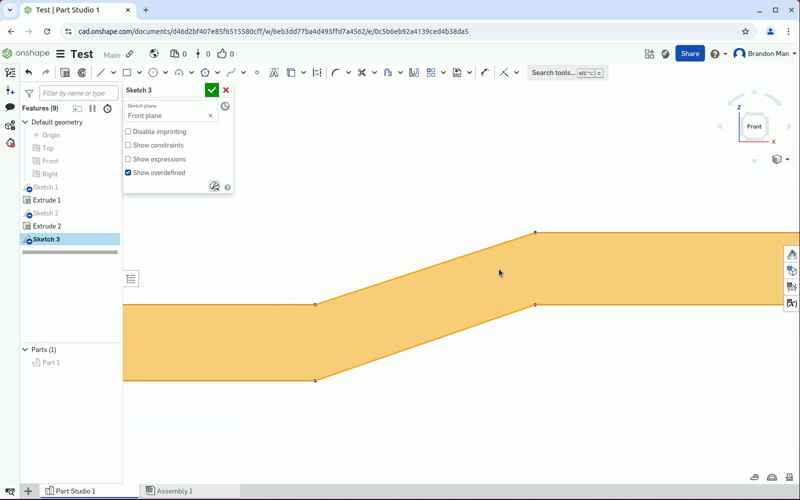
scroll(-6)
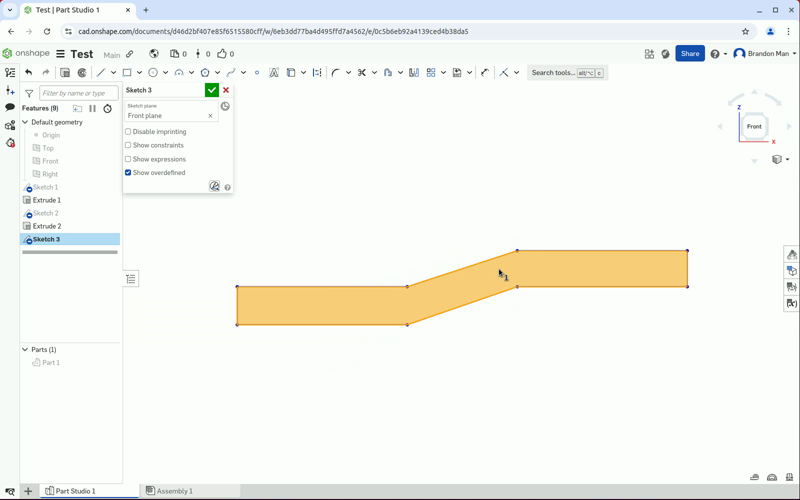
scroll(-6)
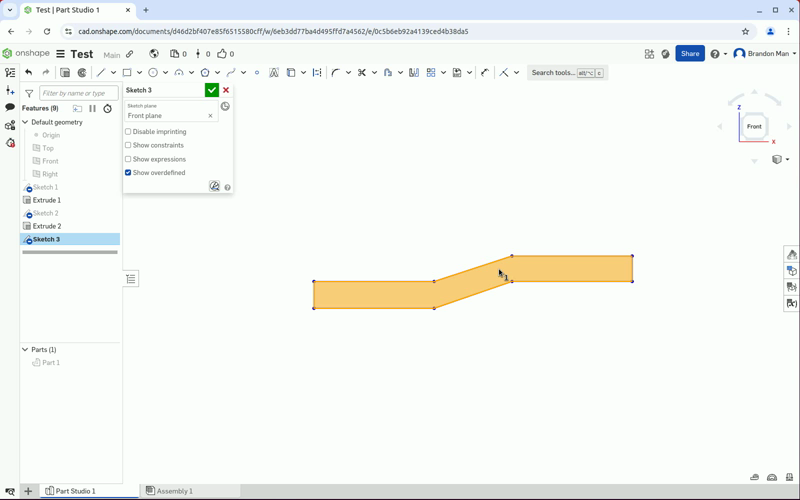
scroll(-6)
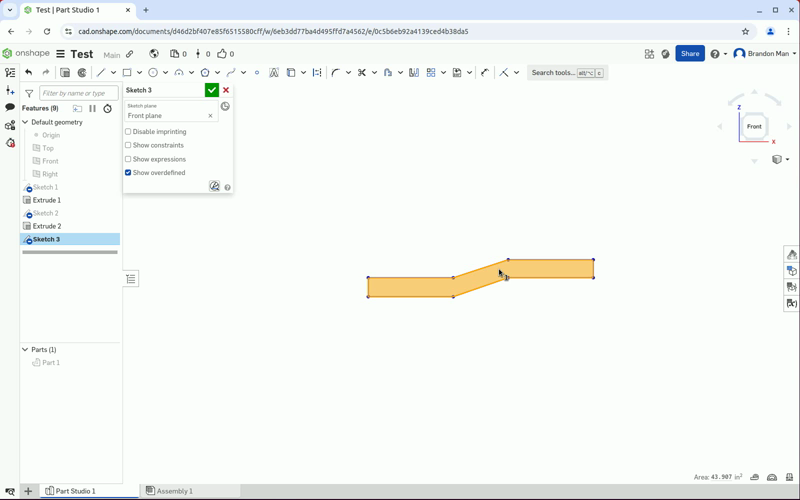
scroll(-6)
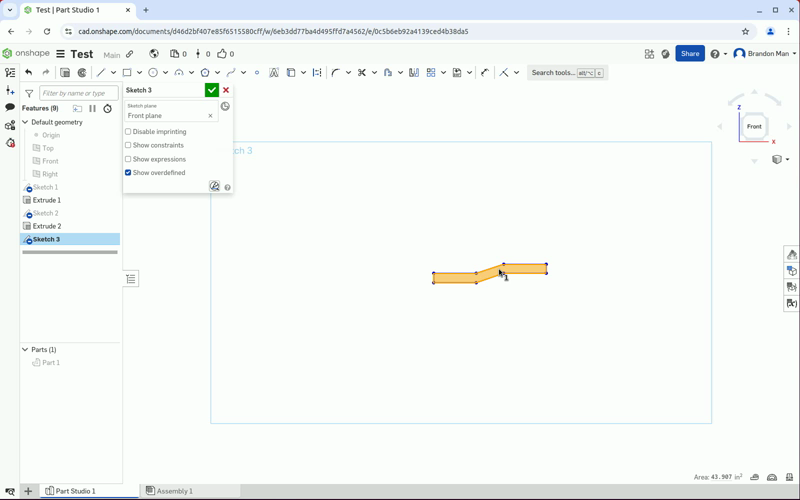
mouse_move(73, 352)
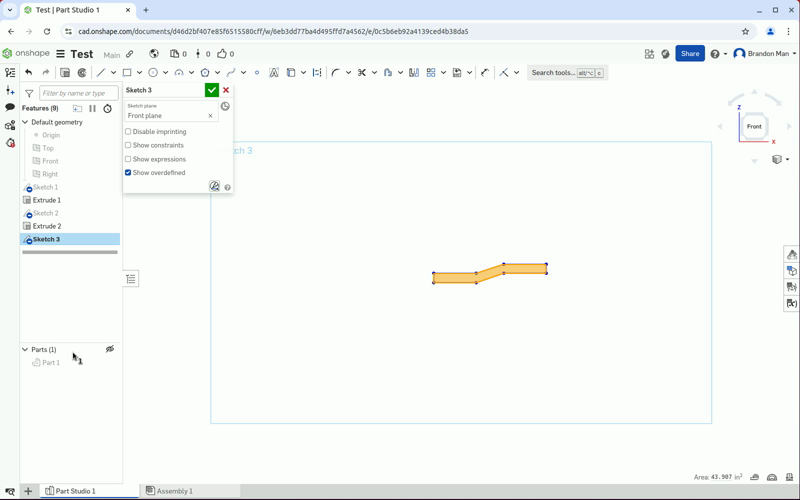
key(shift+y)
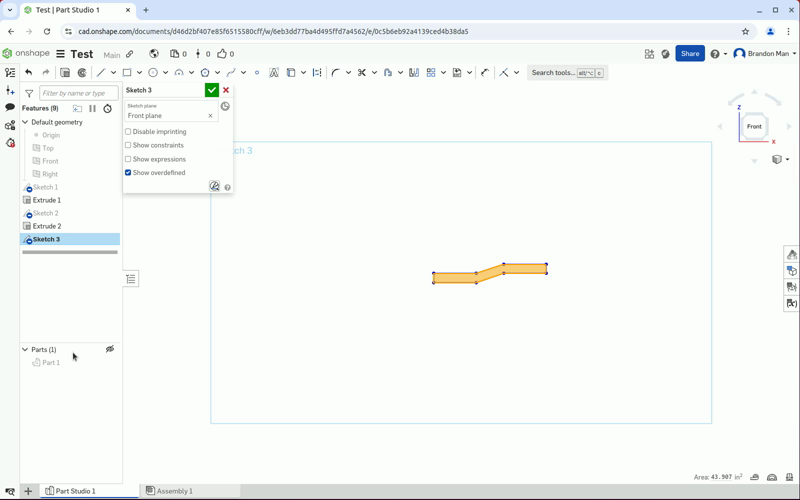
key(shift+e)
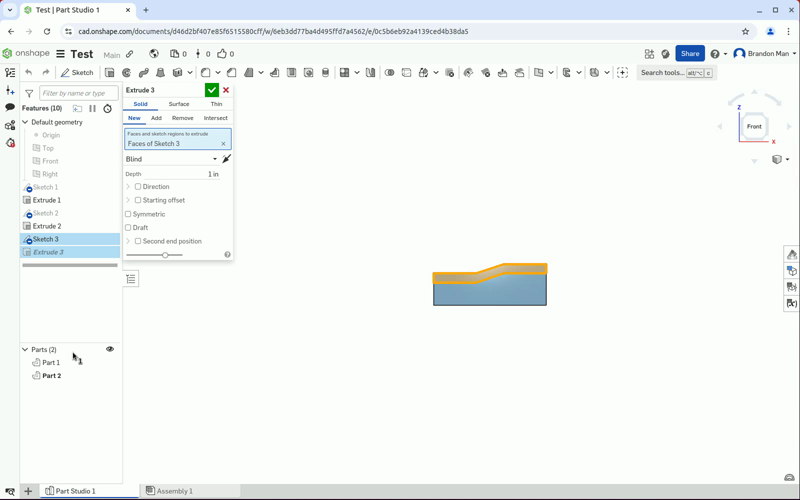
mouse_move(143, 106)
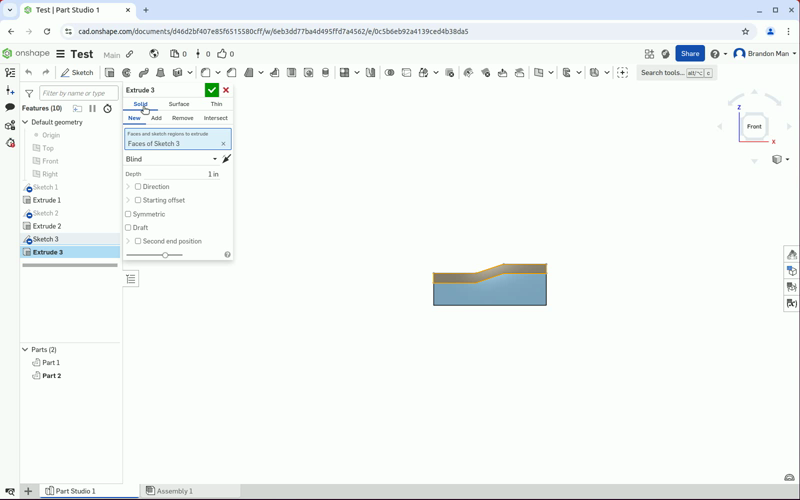
click(143, 106)
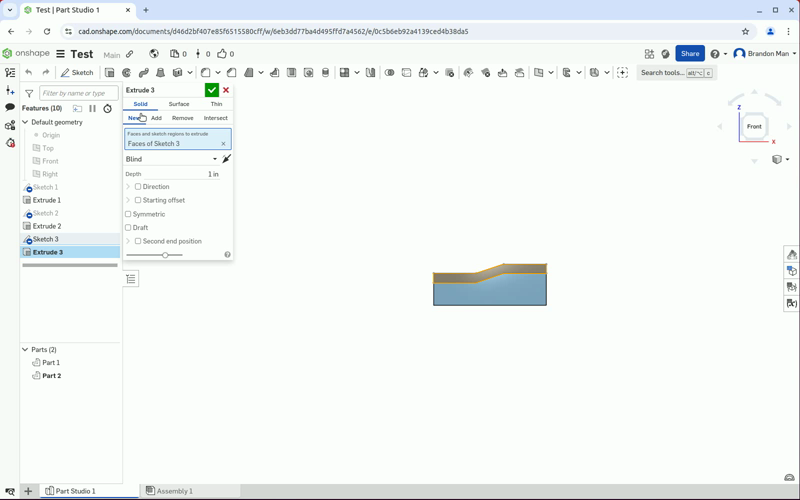
mouse_move(137, 120)
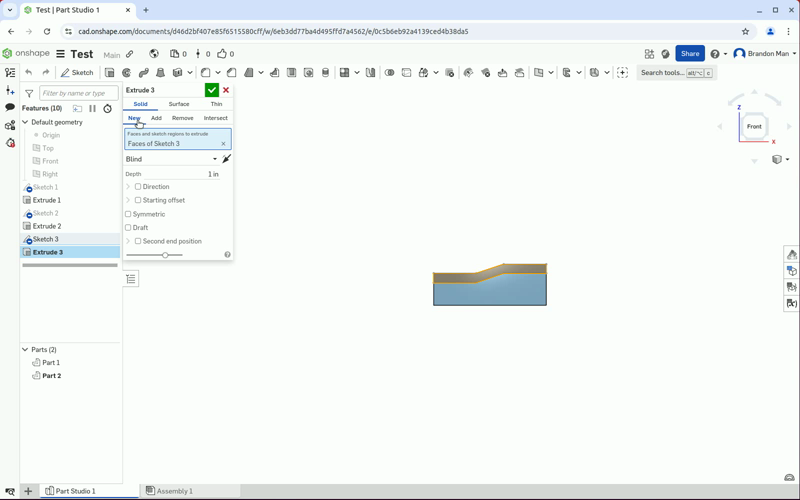
click(137, 120)
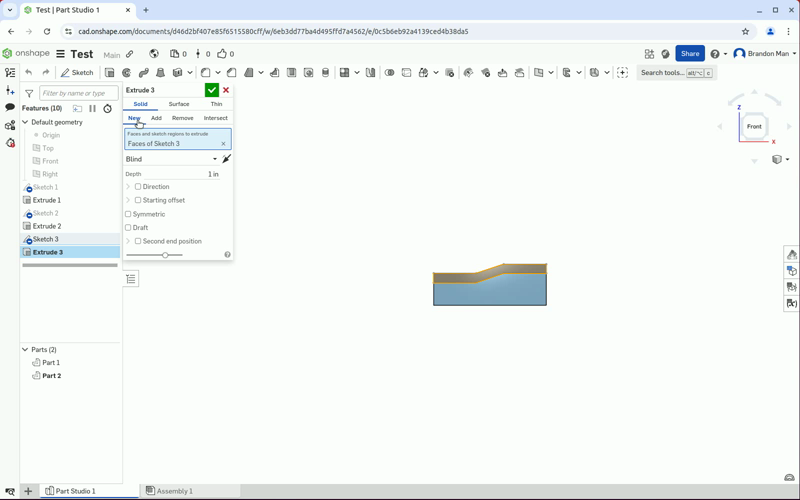
key(tab, 4)
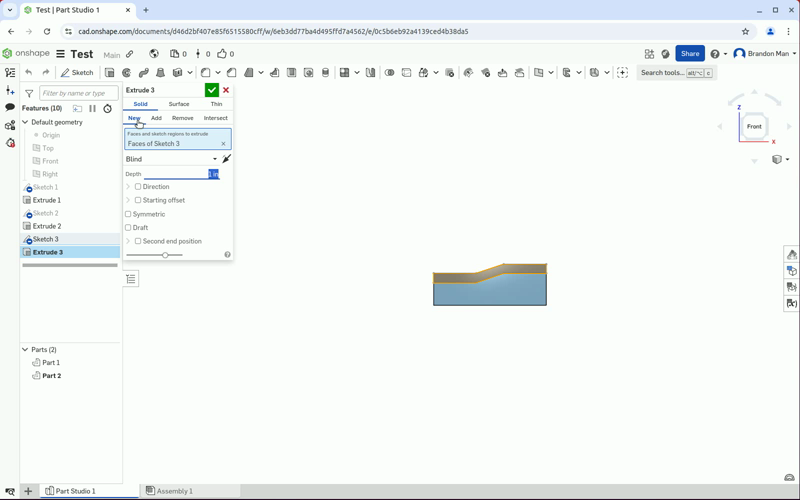
text(-7.703)
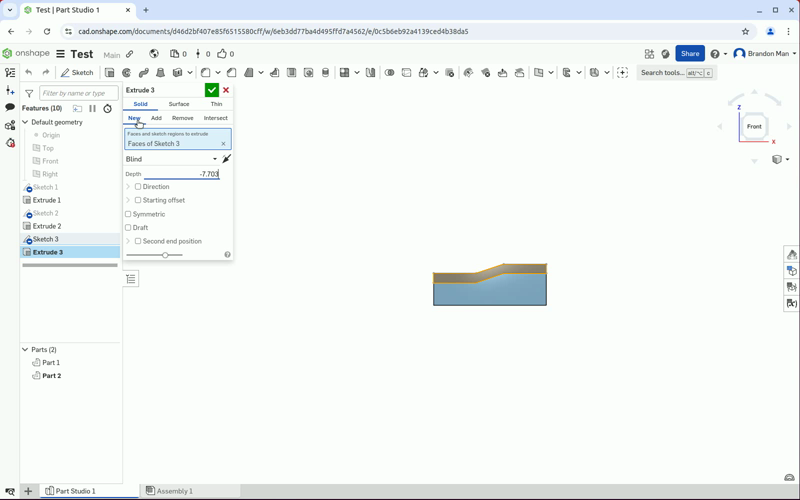
key(enter)
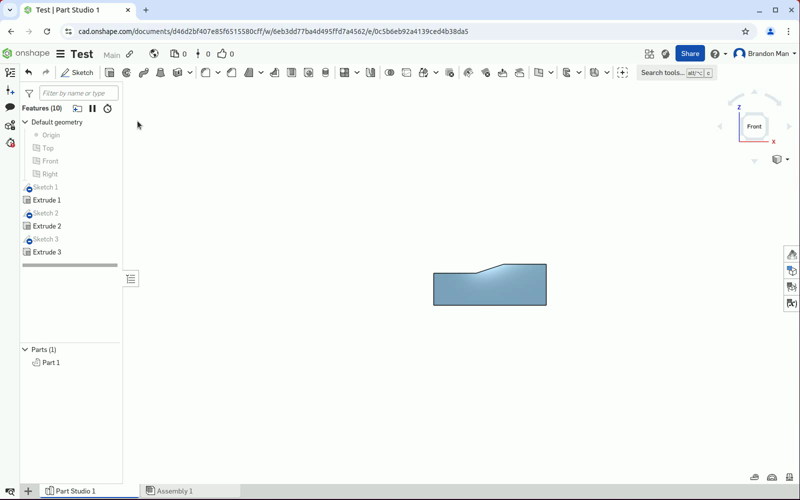
key(shift+h)
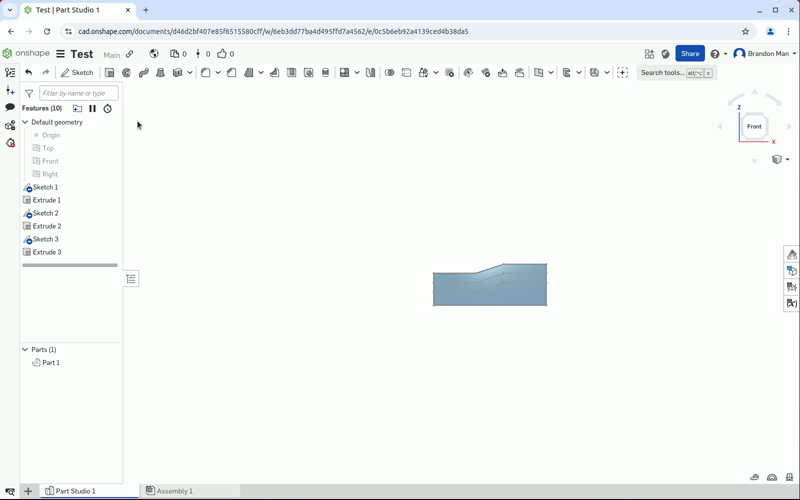
key(shift+h)
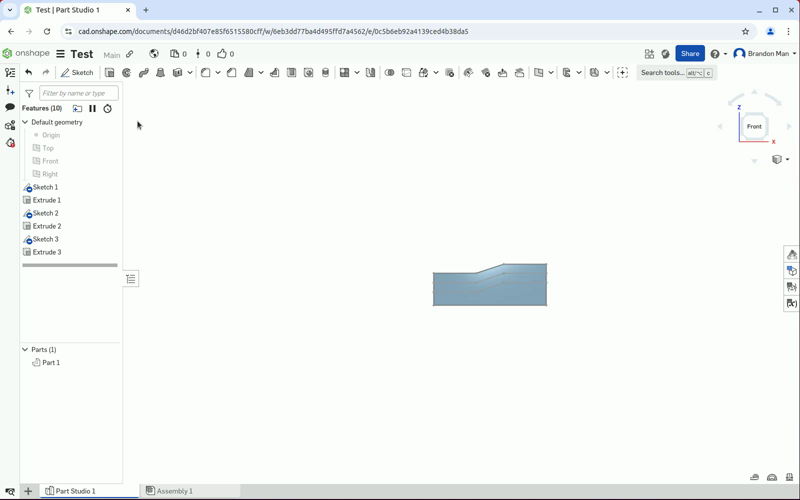
key(shift+7)
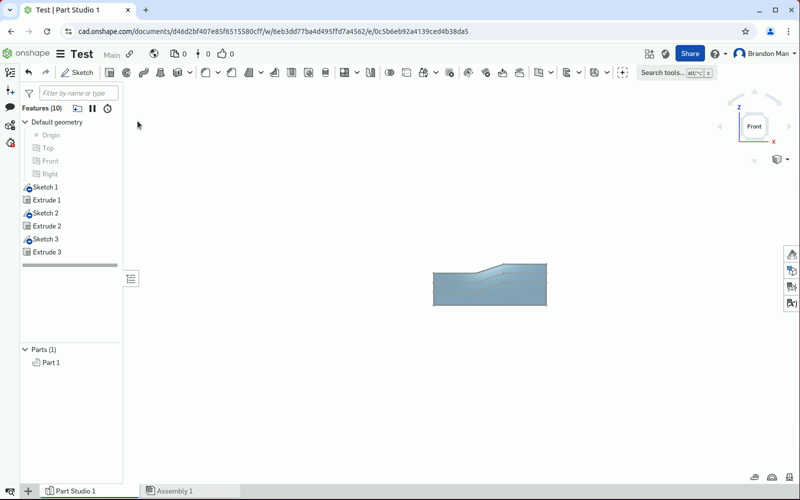
key(left, 2)
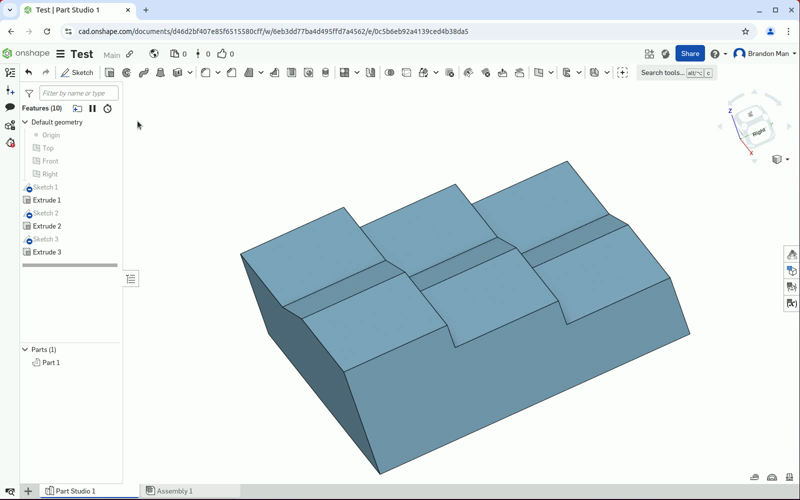
key(down, 2)
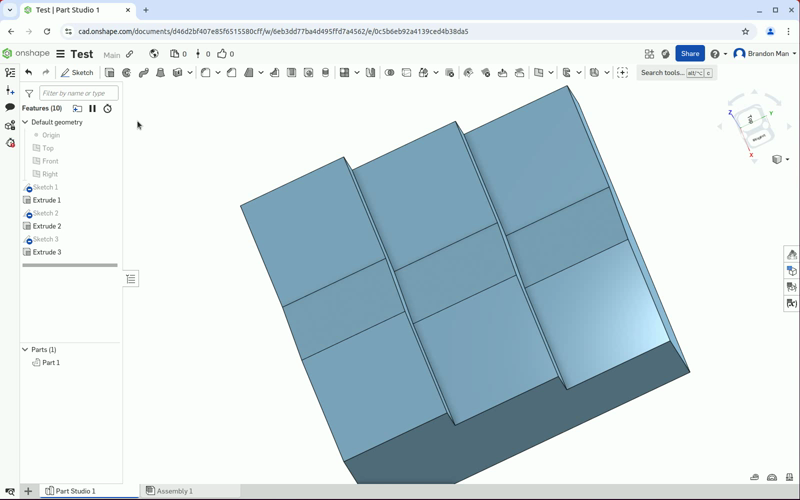
key(up, 2)
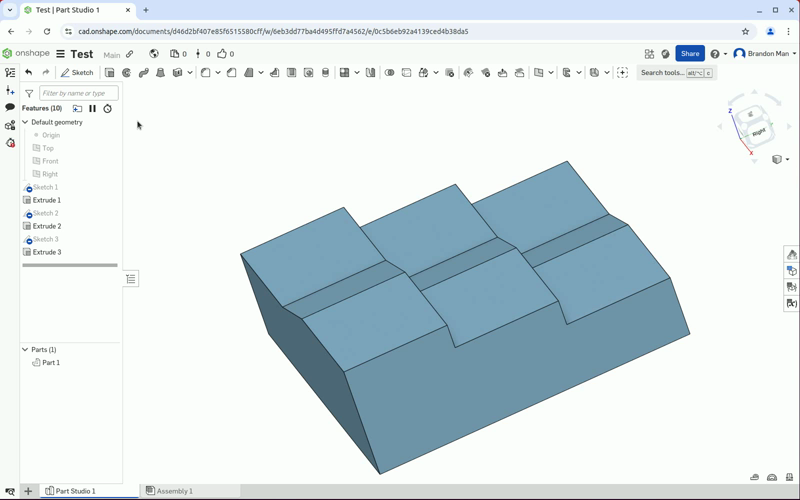
key(right, 2)
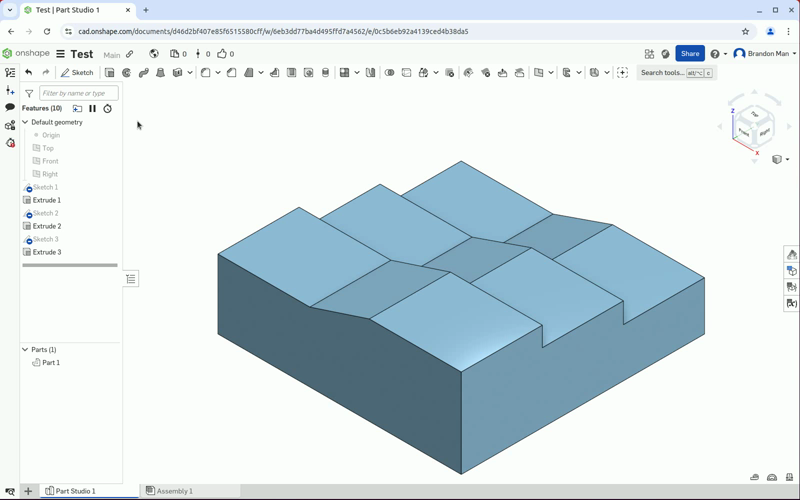
mouse_move(73, 189)
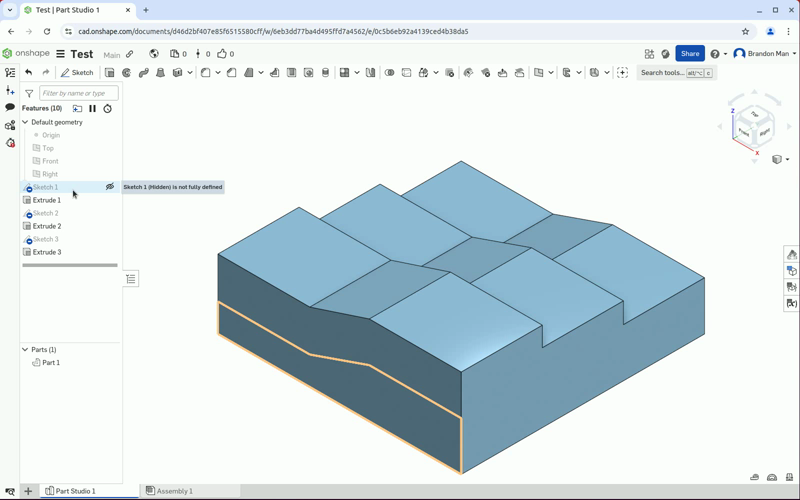
click(73, 189)